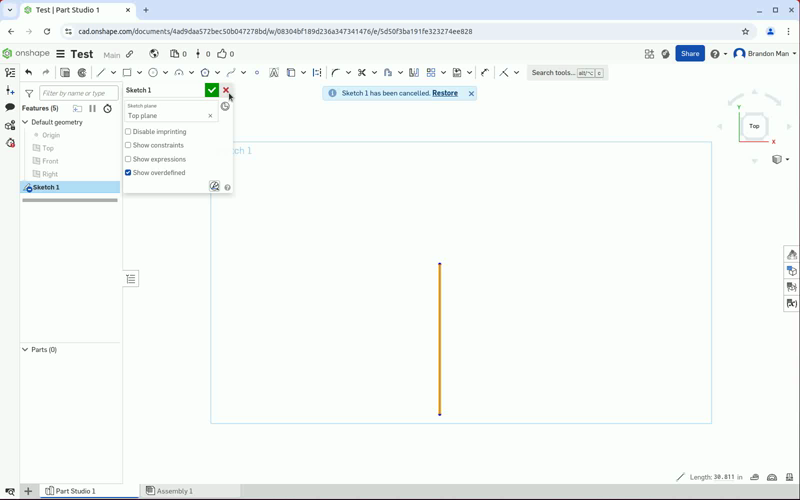
key(shift+h)
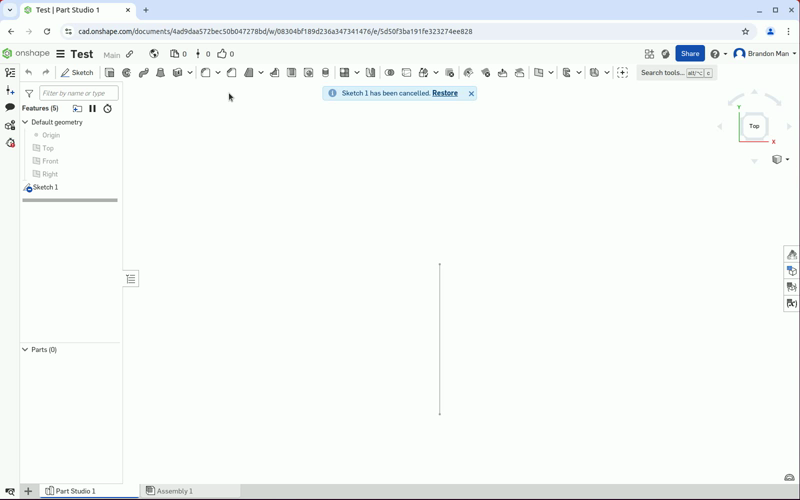
mouse_move(73, 352)
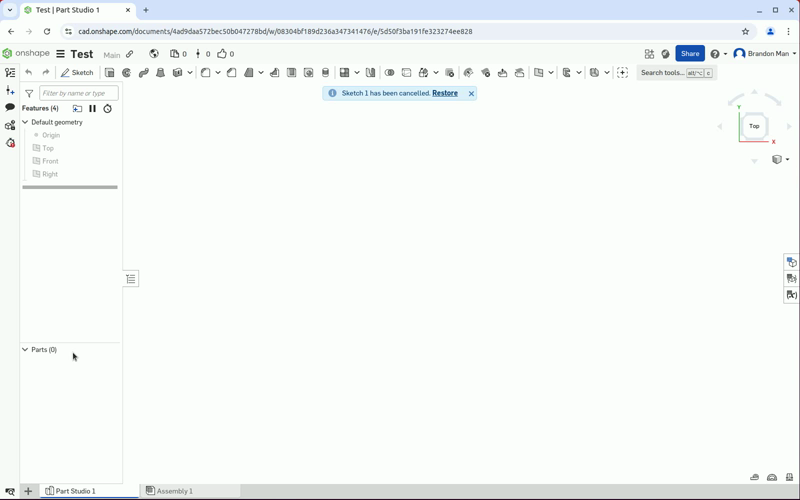
key(y)
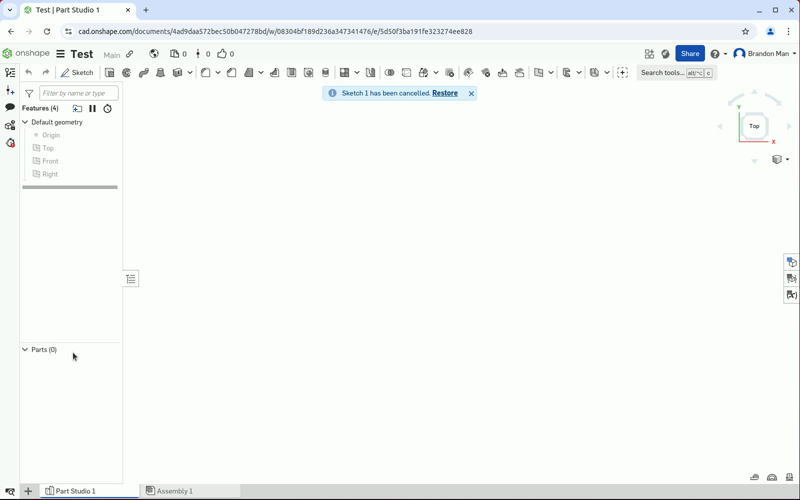
key(shift+p)
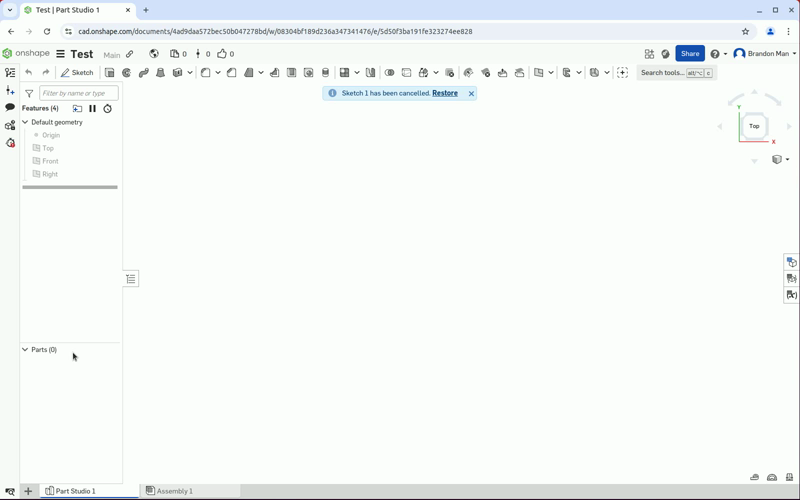
key(space)
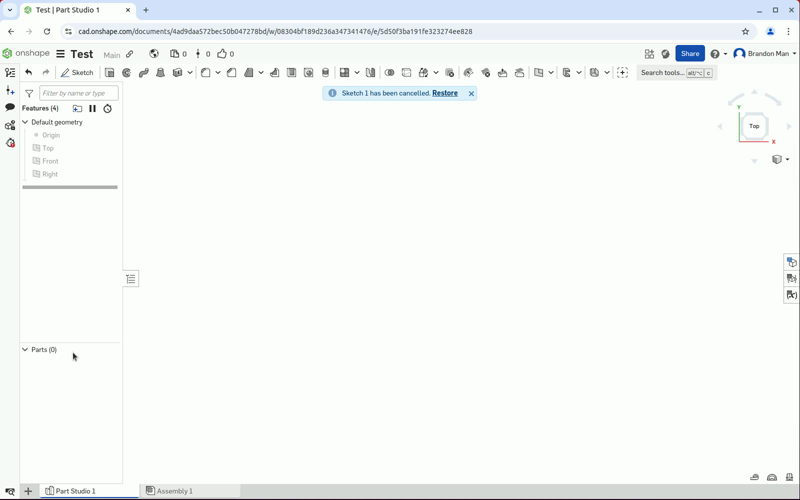
key_down(shift)
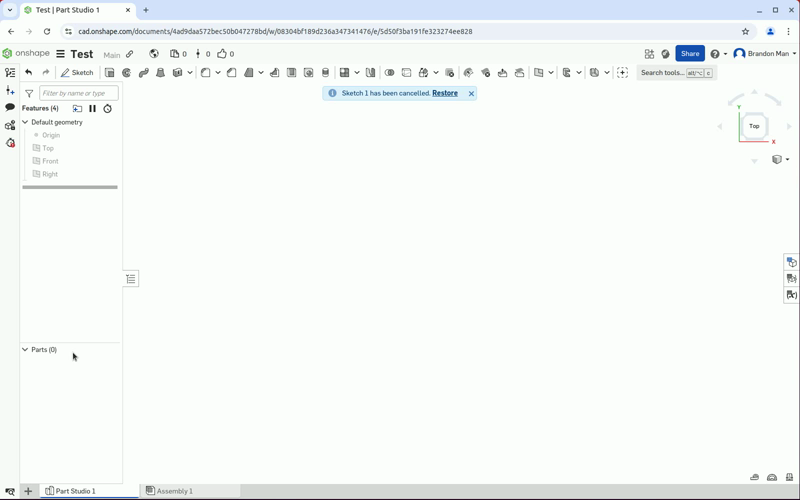
key(up)
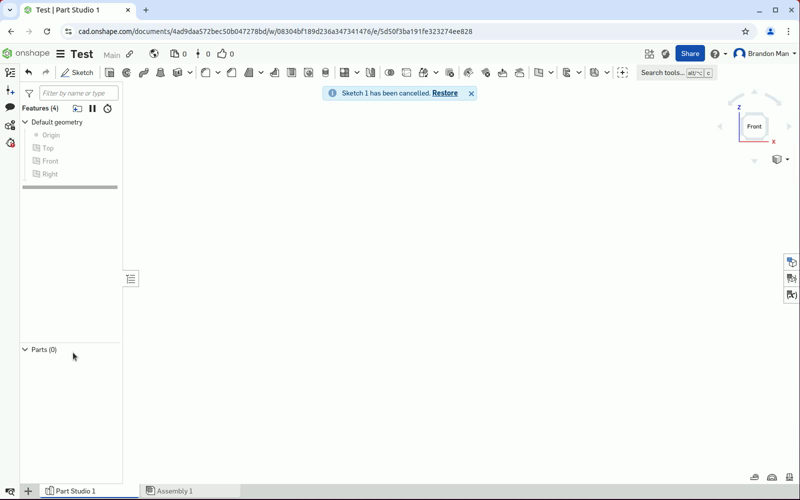
key_up(shift)
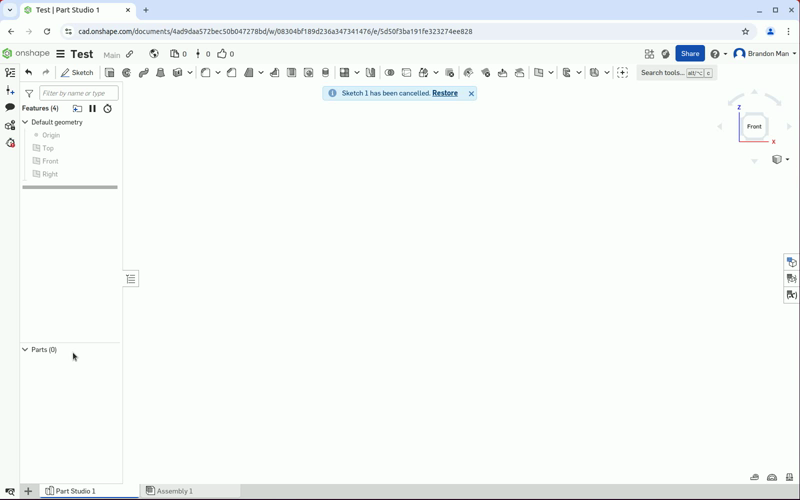
mouse_move(73, 352)
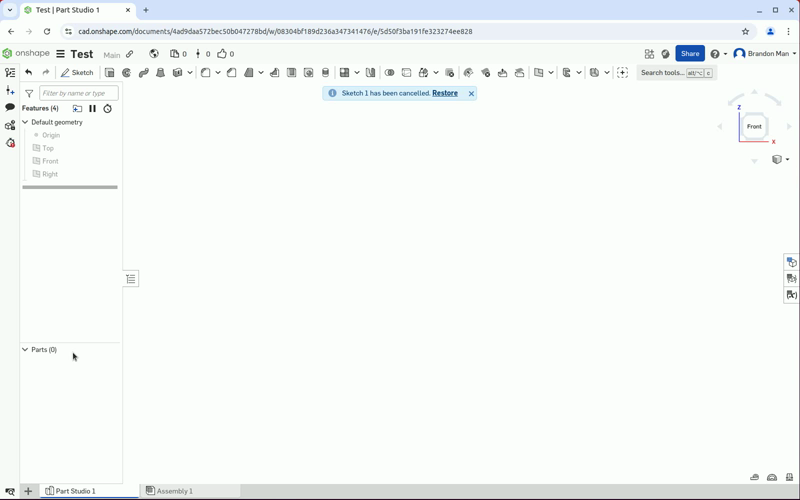
key(shift+y)
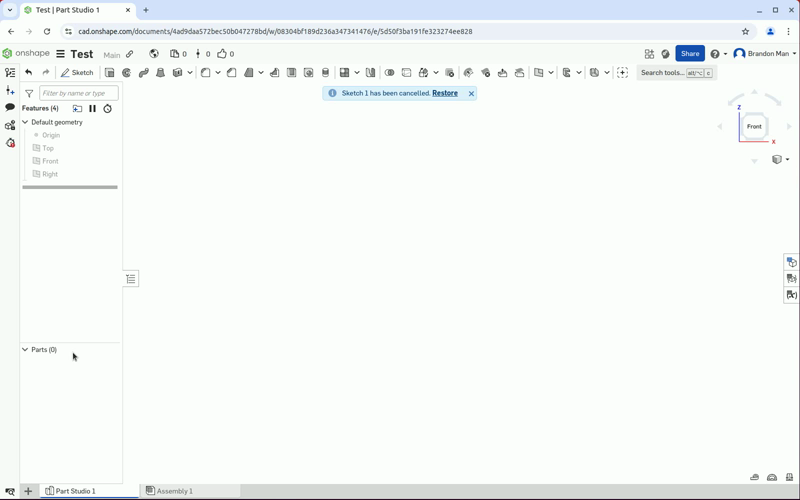
key(shift+s)
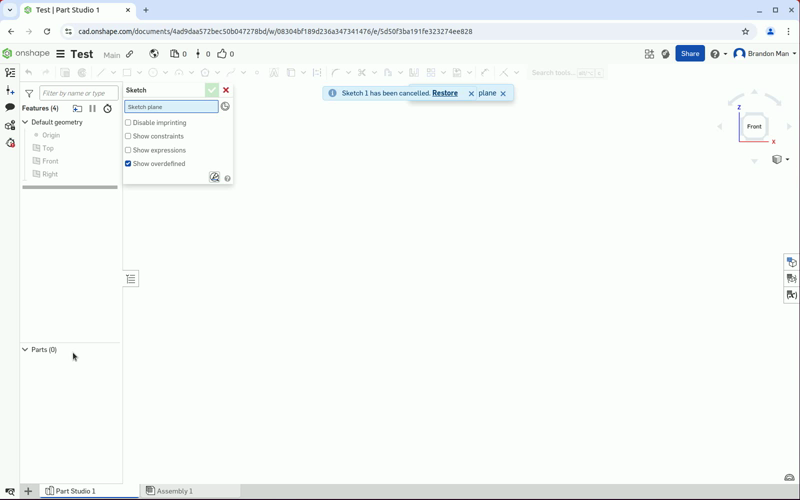
mouse_move(73, 163)
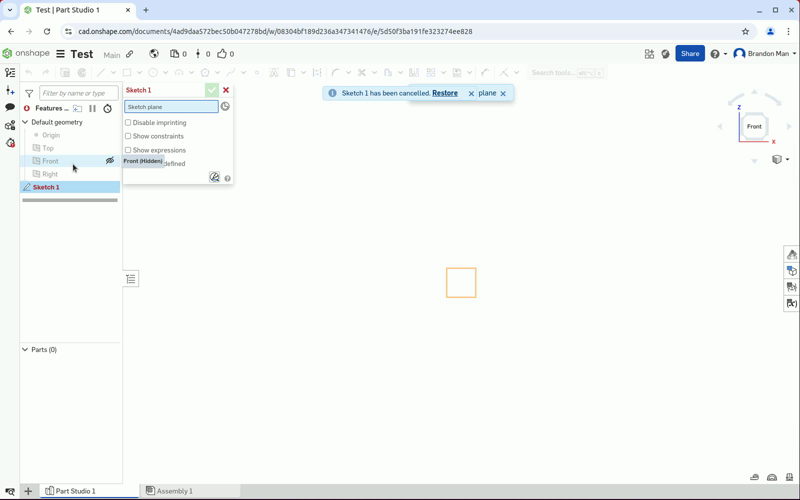
click(73, 163)
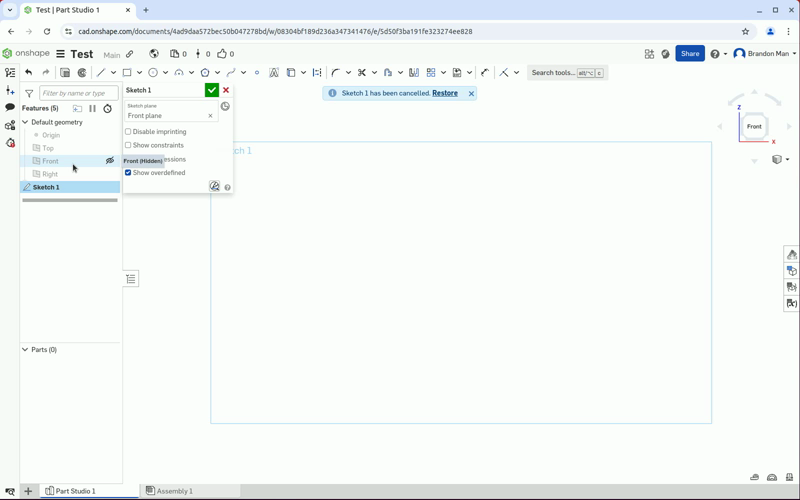
mouse_move(73, 352)
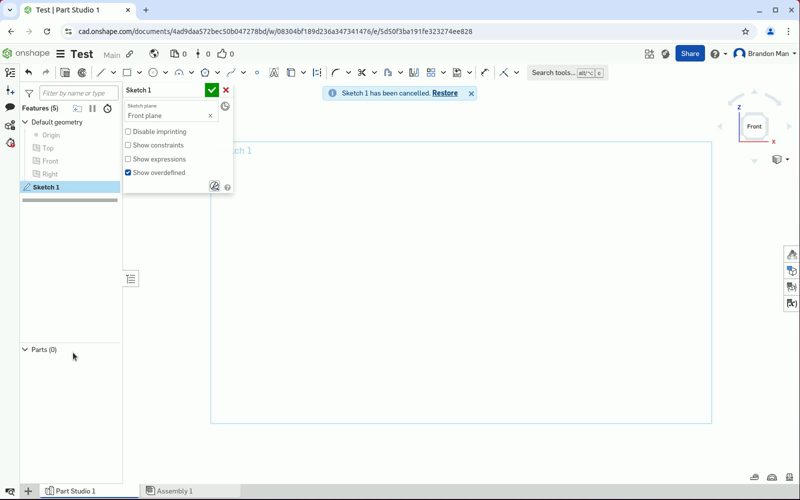
key(y)
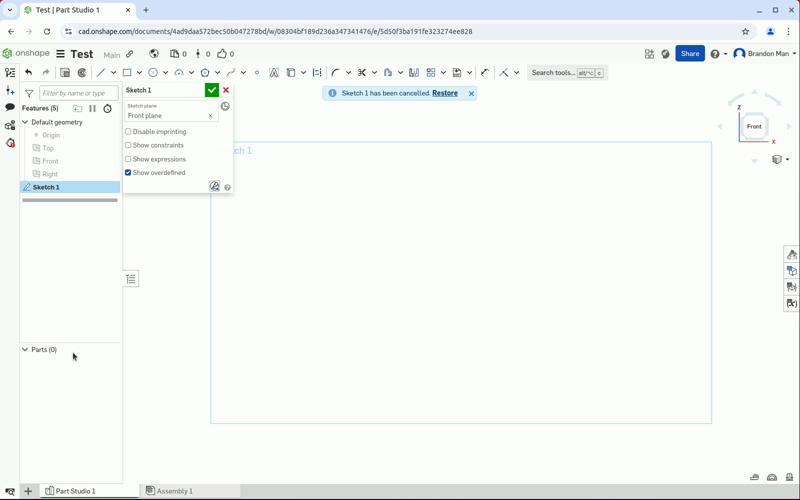
key(l)
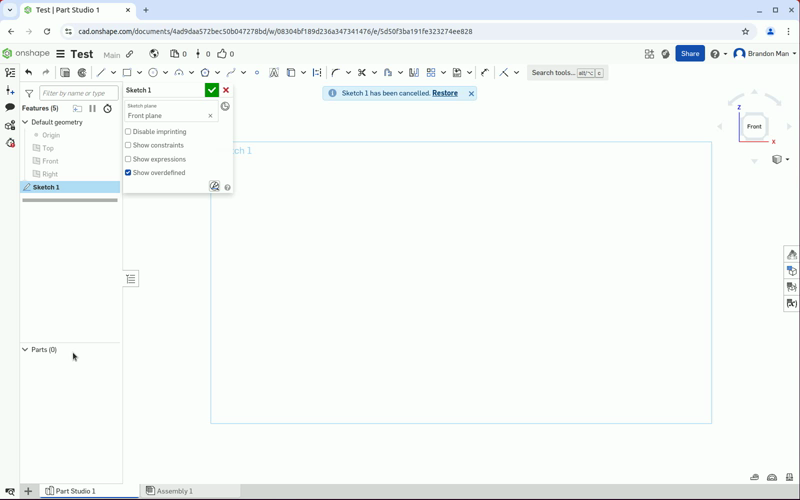
key_down(shift)
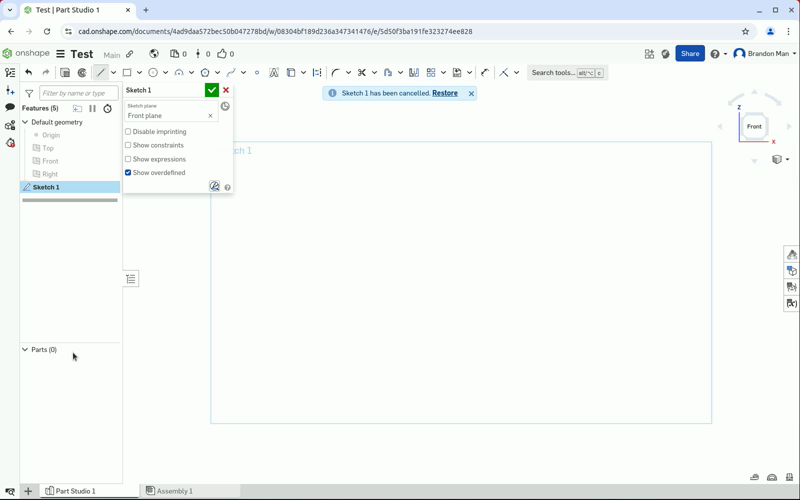
mouse_move(363, 285)
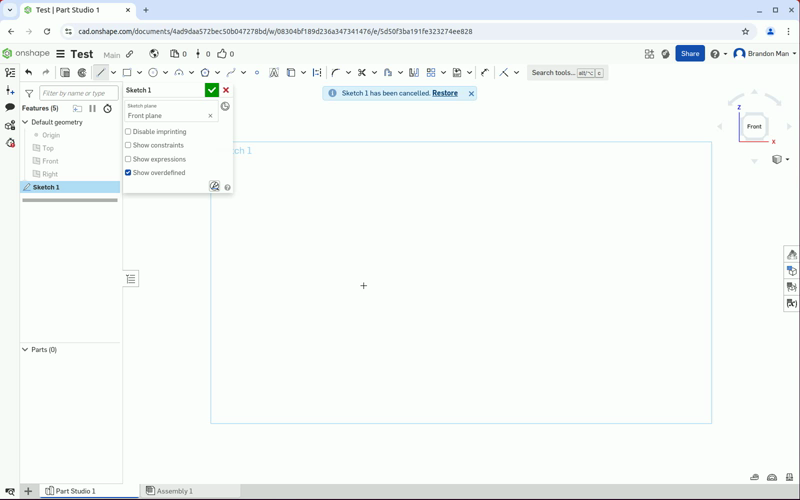
click(363, 285)
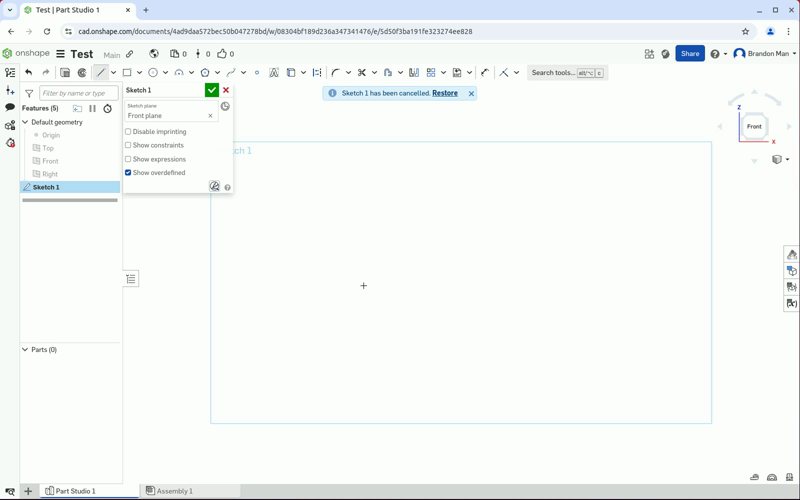
key_up(shift)
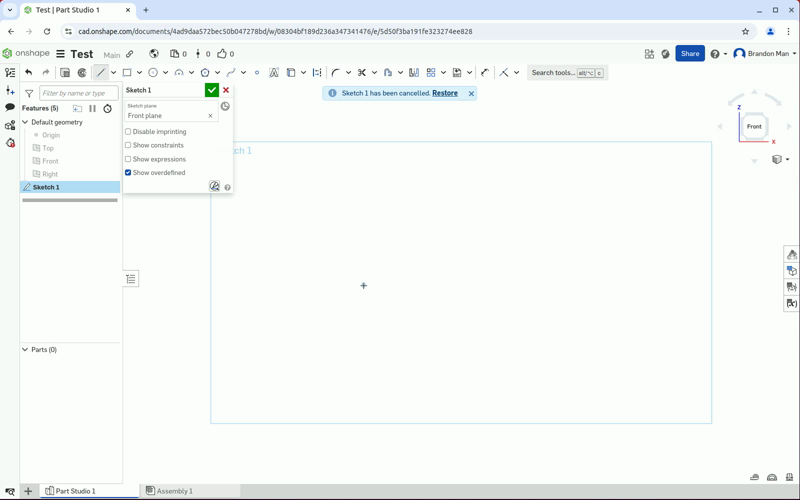
key_down(shift)
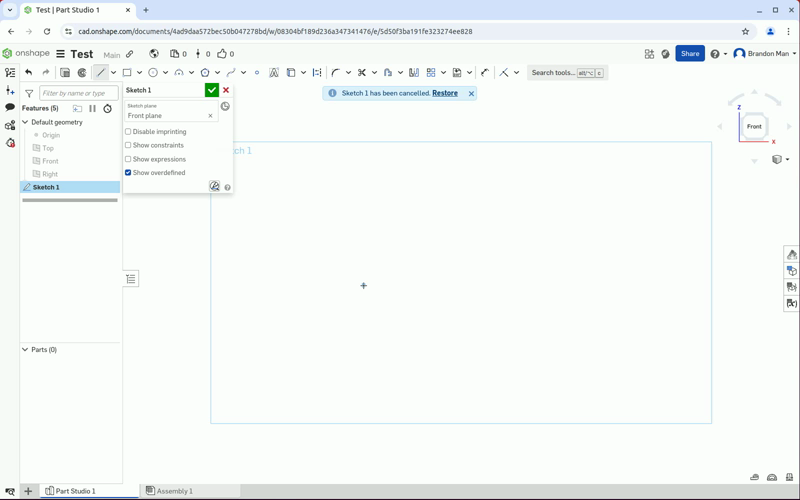
mouse_move(393, 285)
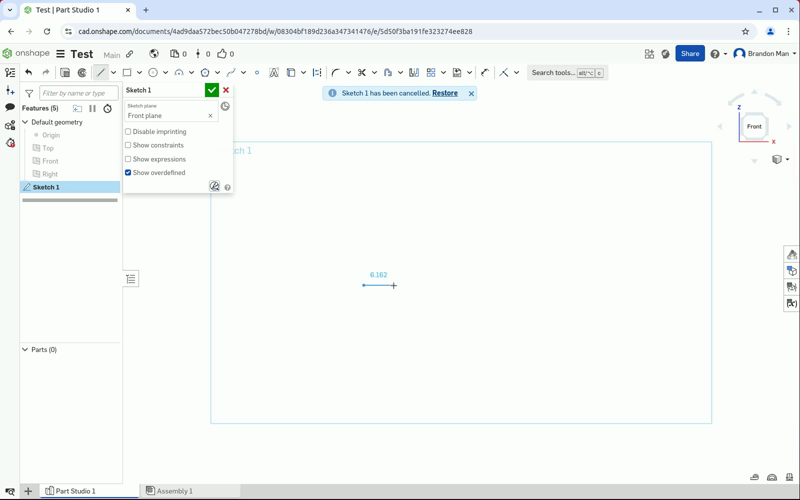
mouse_move(380, 285)
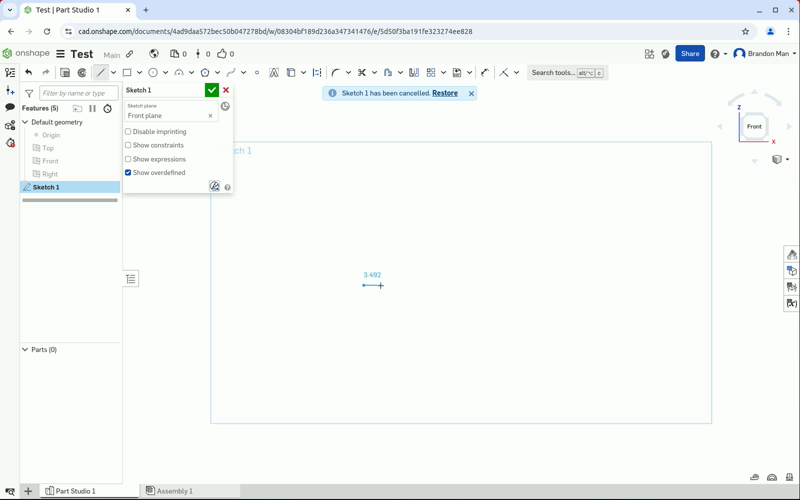
click(380, 285)
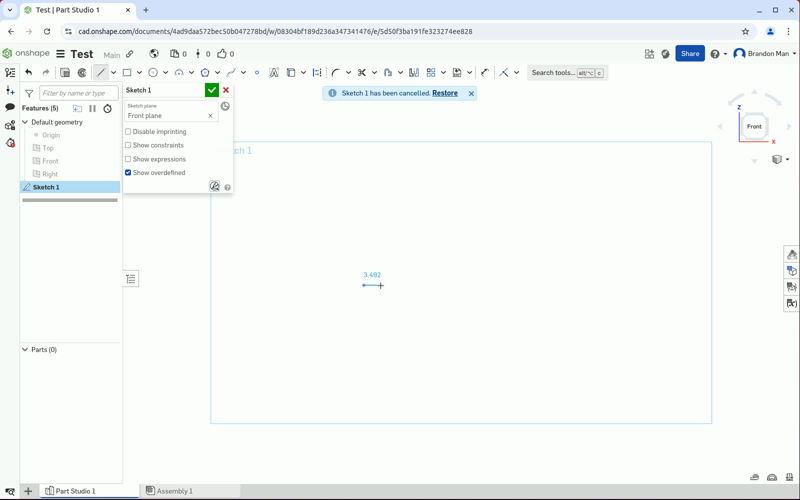
key_up(shift)
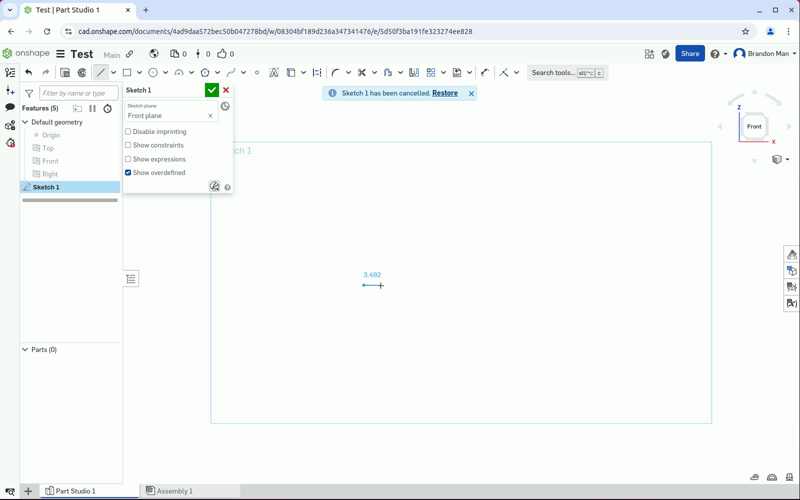
key_down(shift)
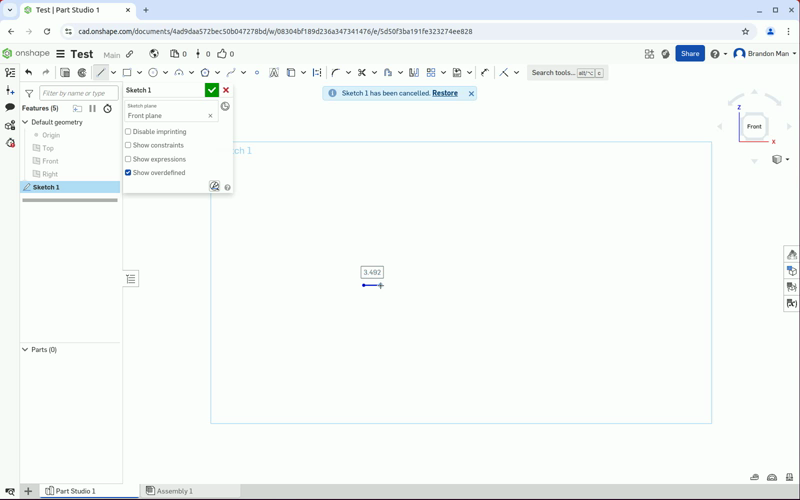
mouse_move(410, 285)
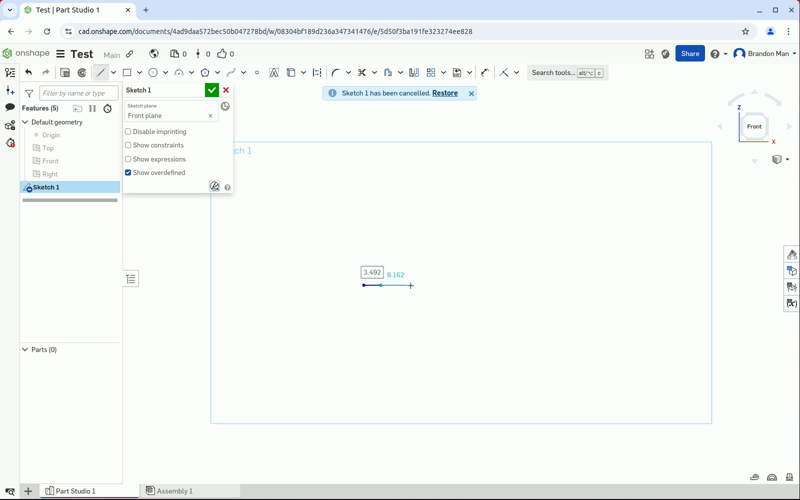
mouse_move(380, 249)
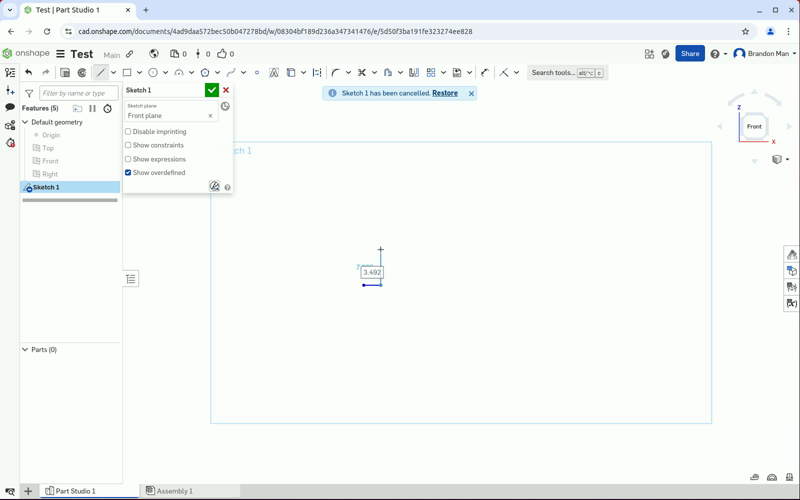
click(380, 249)
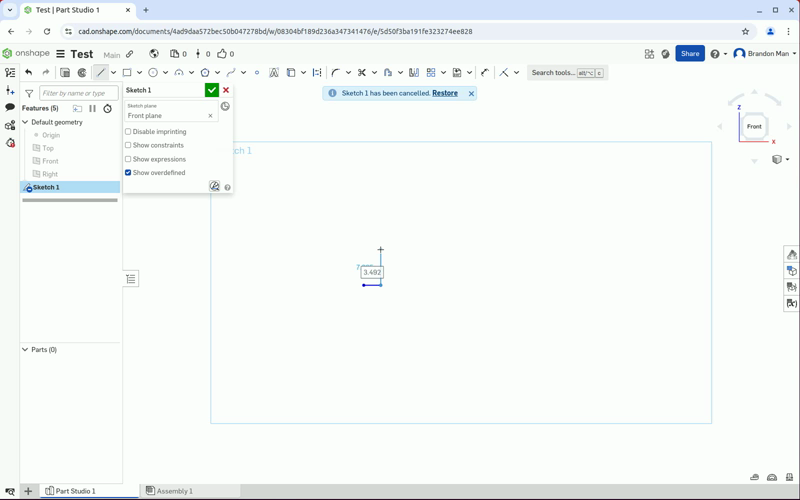
key_up(shift)
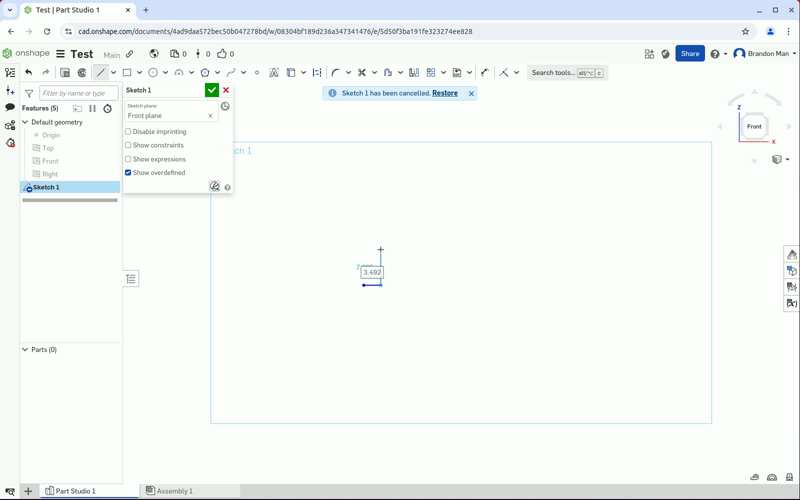
key_down(shift)
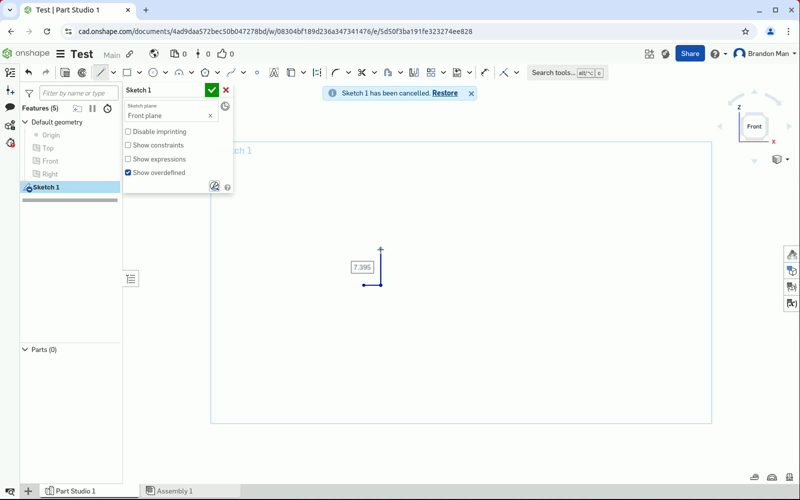
mouse_move(410, 249)
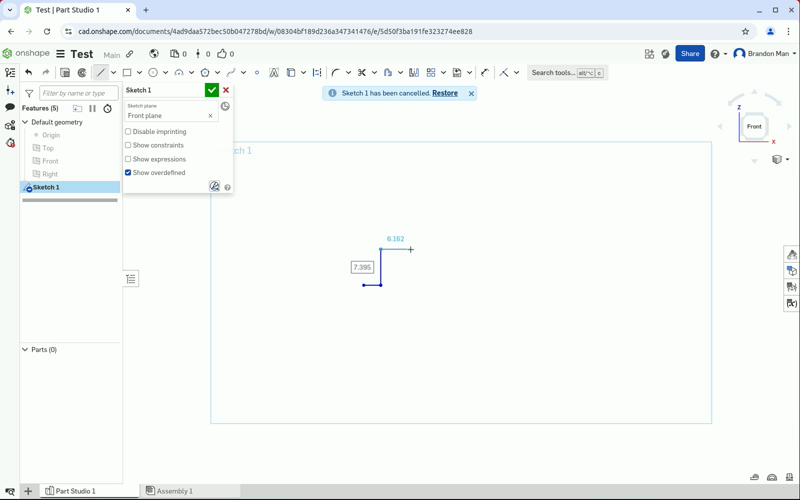
mouse_move(363, 249)
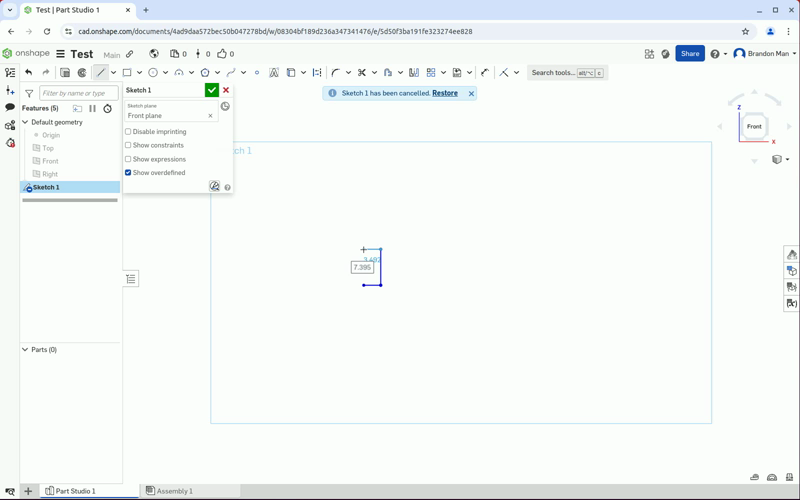
click(363, 249)
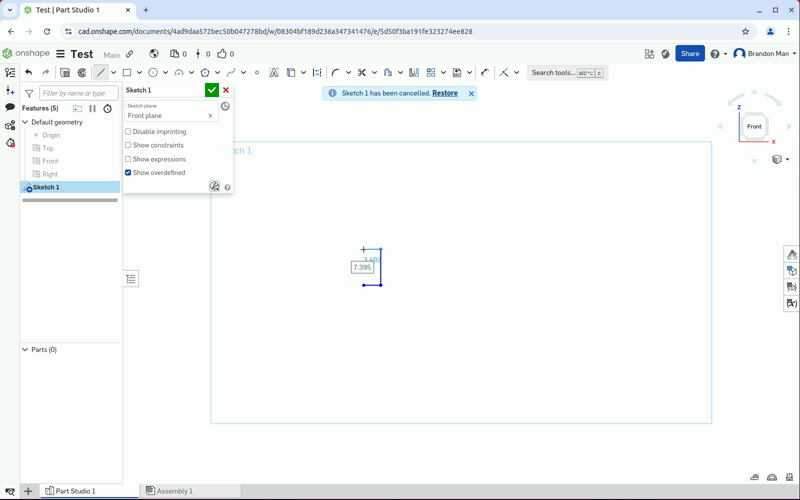
key_up(shift)
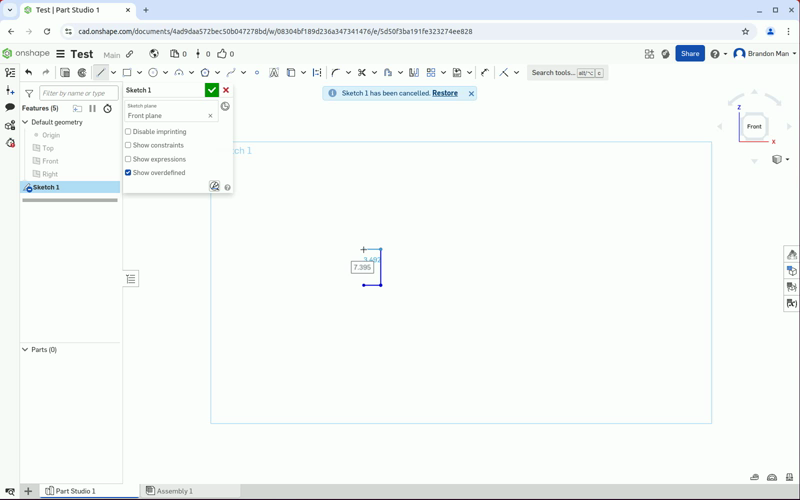
mouse_move(393, 249)
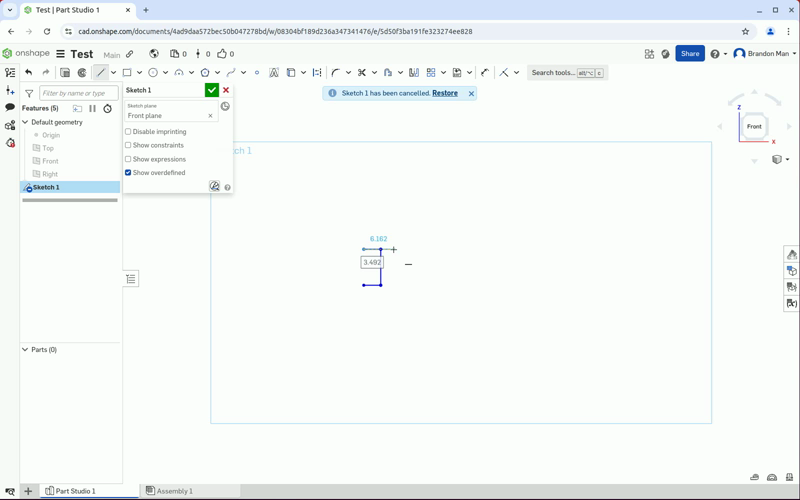
key_down(shift)
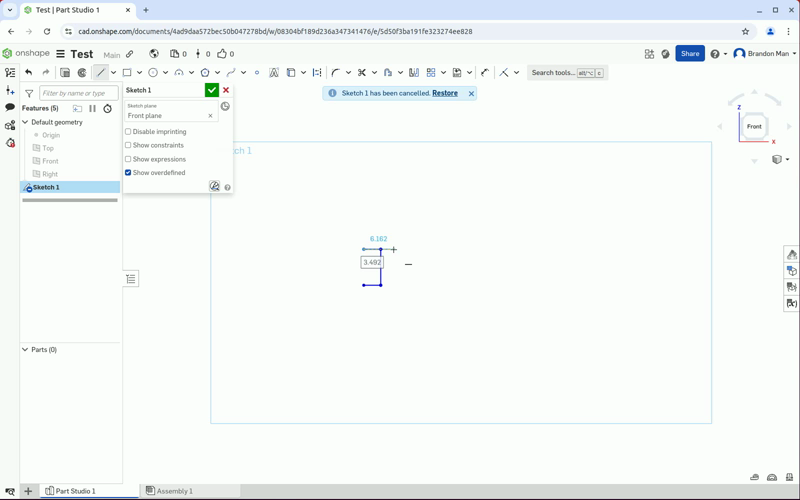
mouse_move(363, 285)
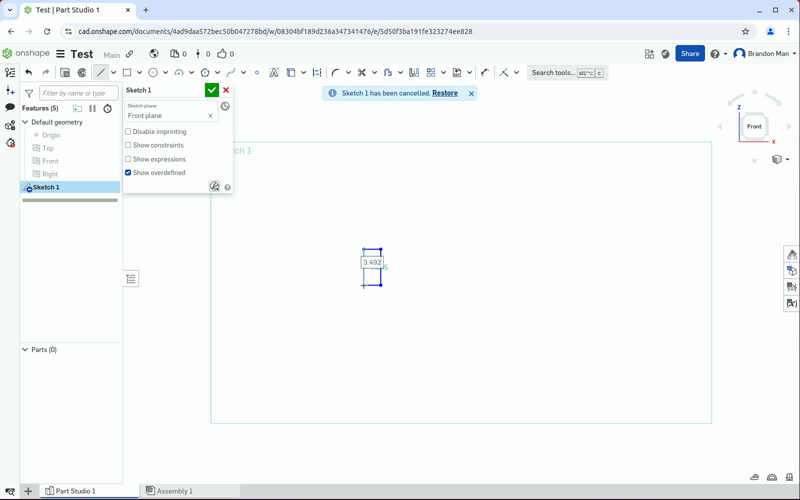
key_up(shift)
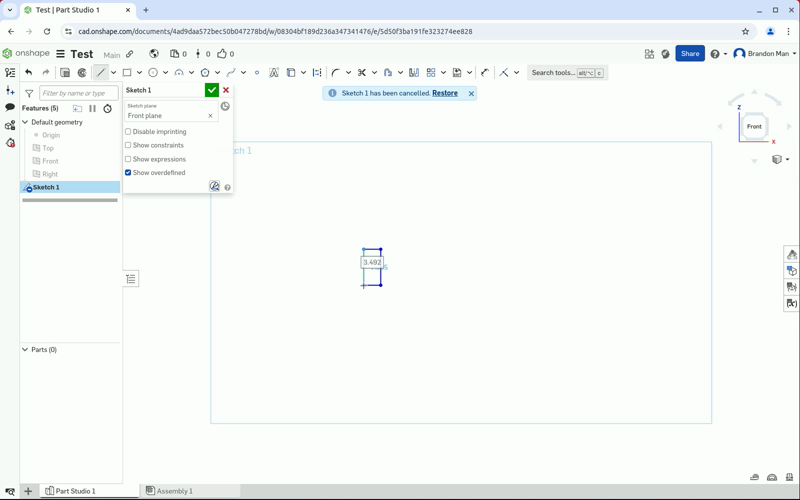
click(363, 285)
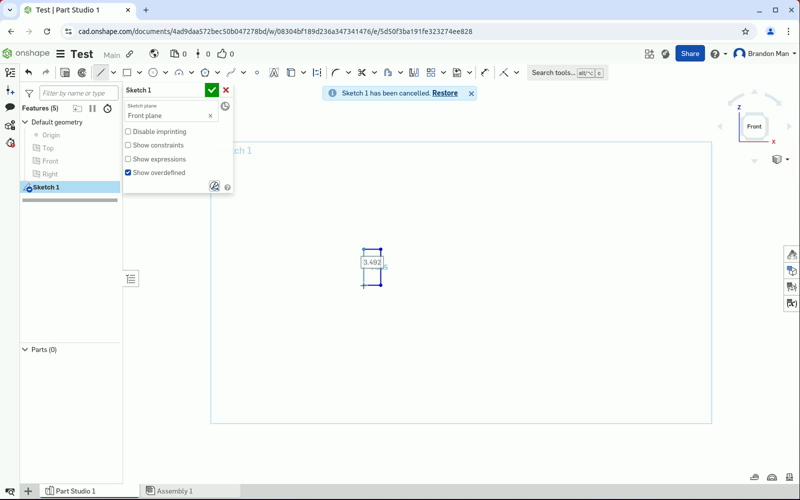
key(esc)
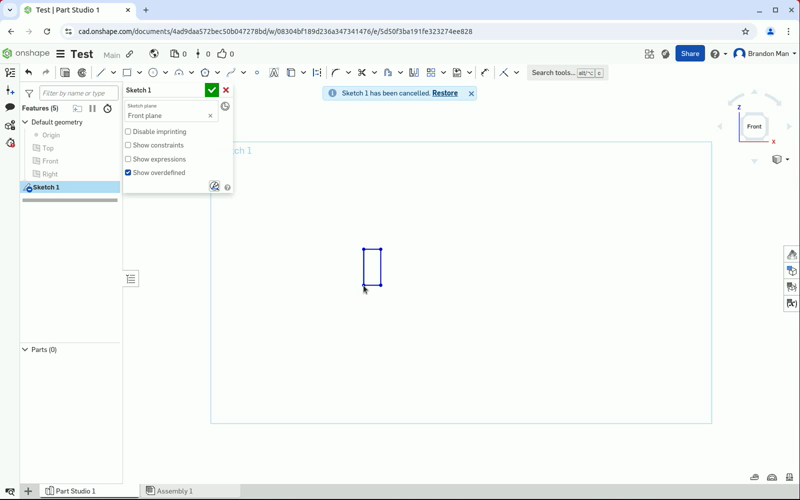
mouse_move(377, 257)
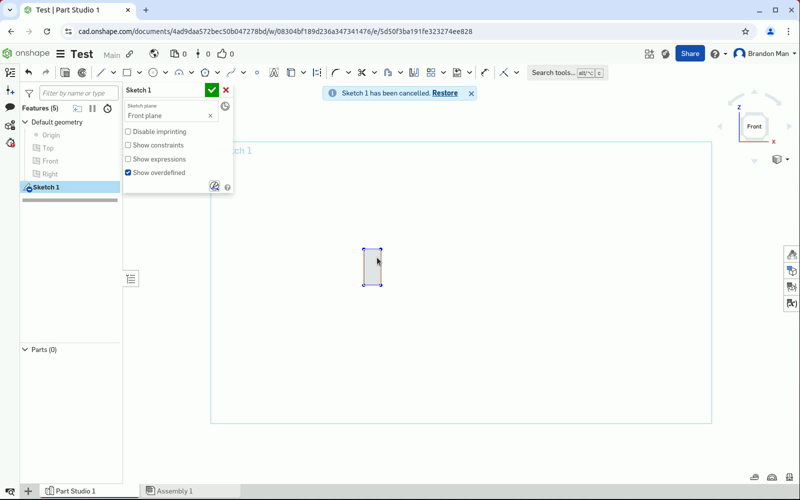
scroll(6)
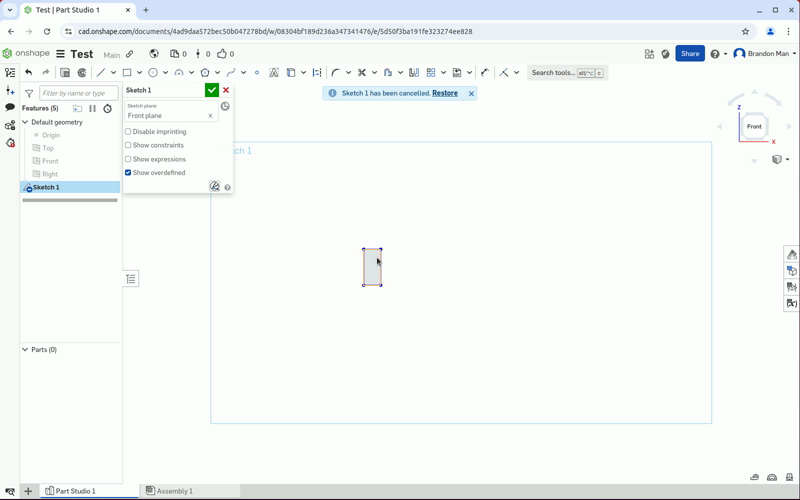
scroll(6)
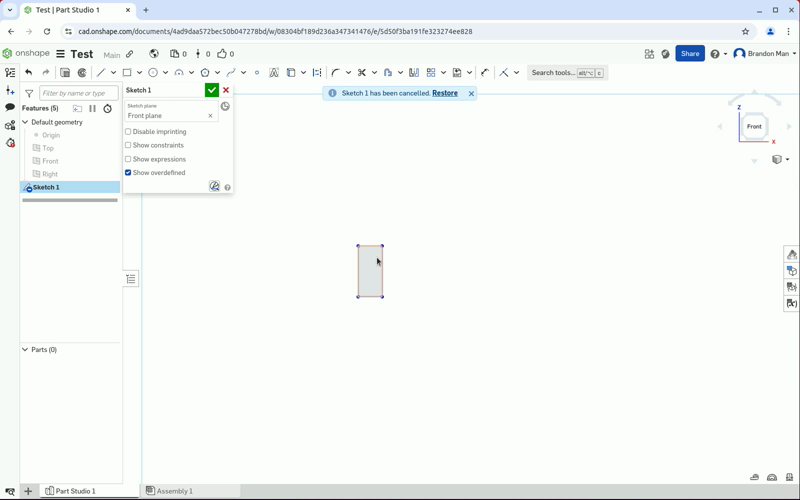
scroll(6)
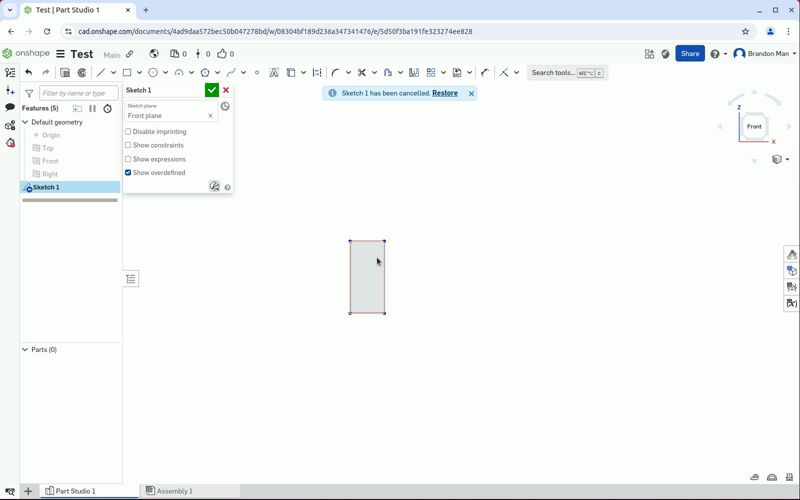
scroll(6)
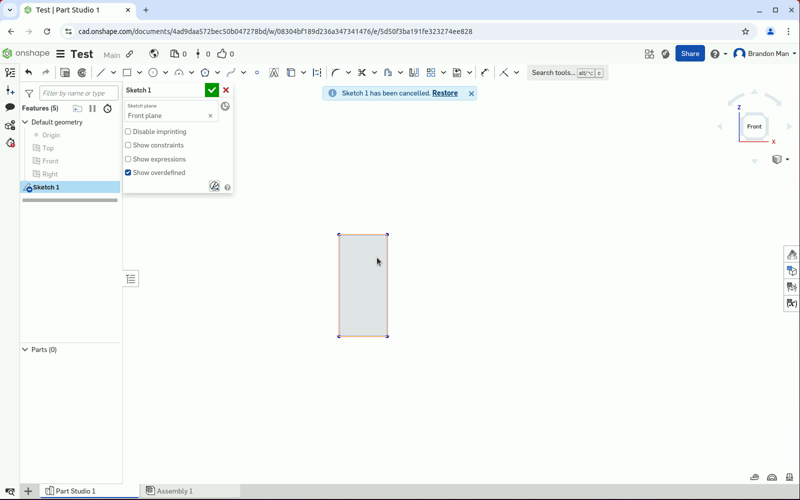
scroll(6)
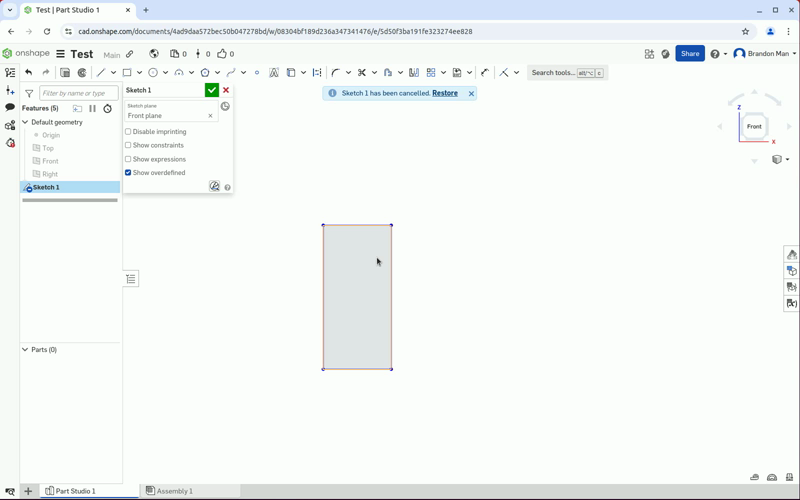
scroll(6)
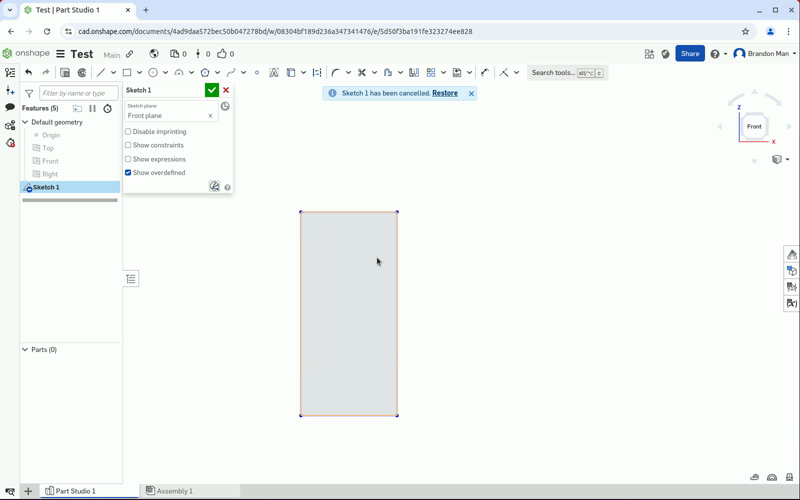
scroll(6)
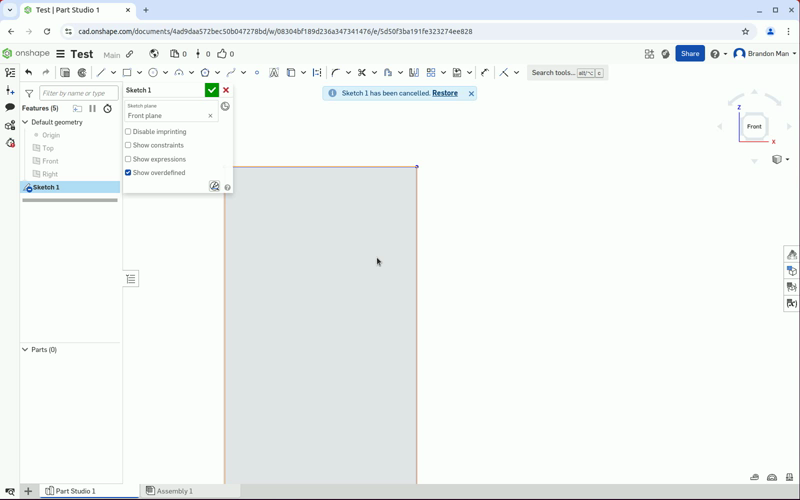
click(377, 257)
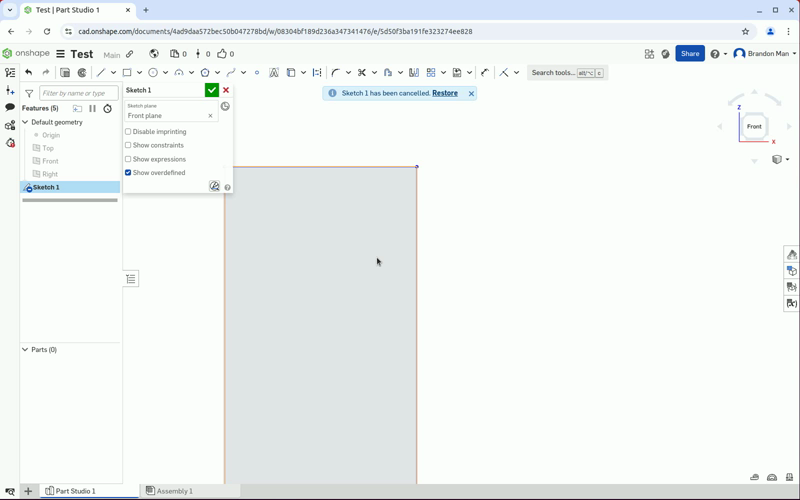
scroll(-6)
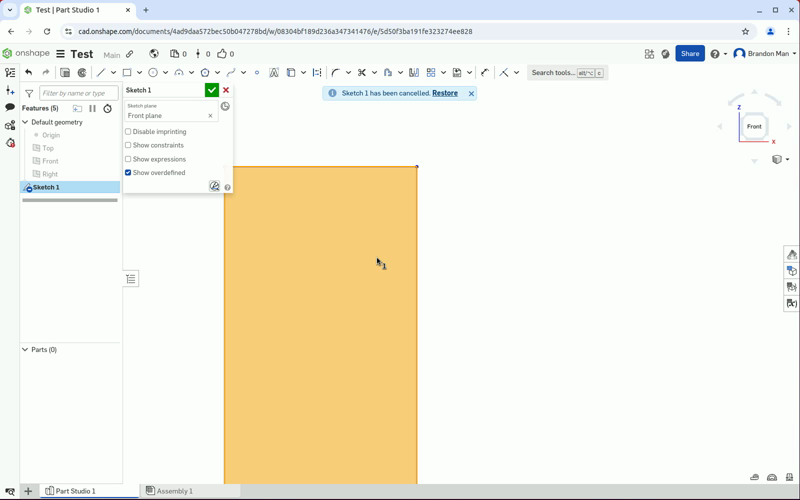
scroll(-6)
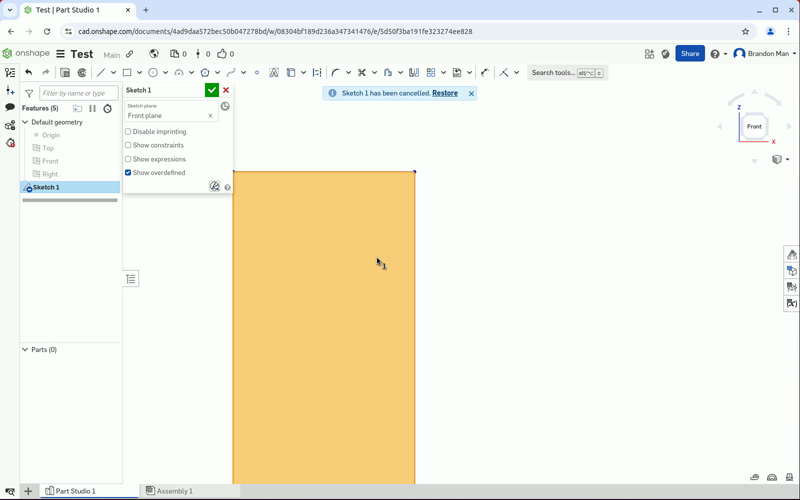
scroll(-6)
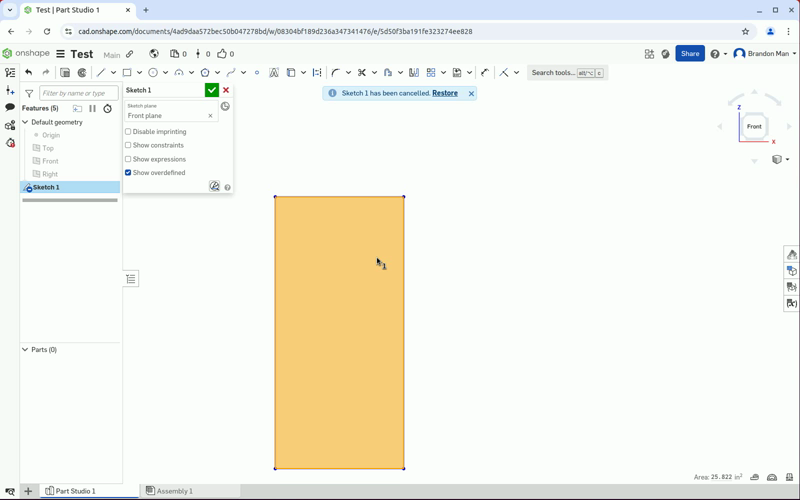
scroll(-6)
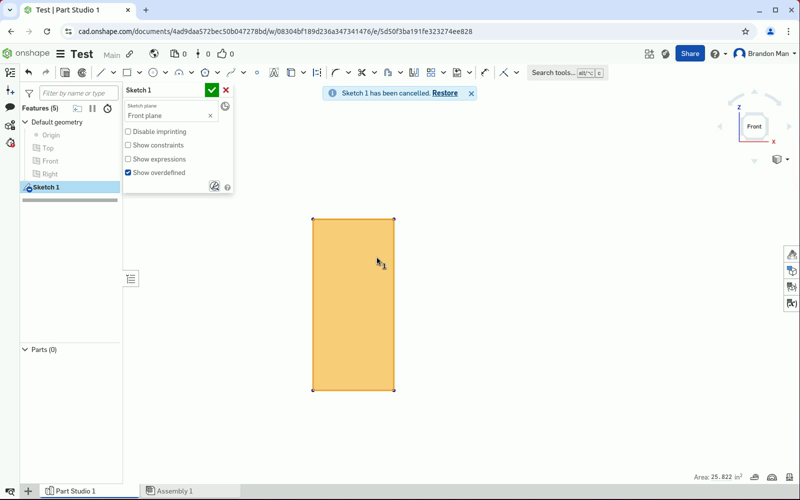
scroll(-6)
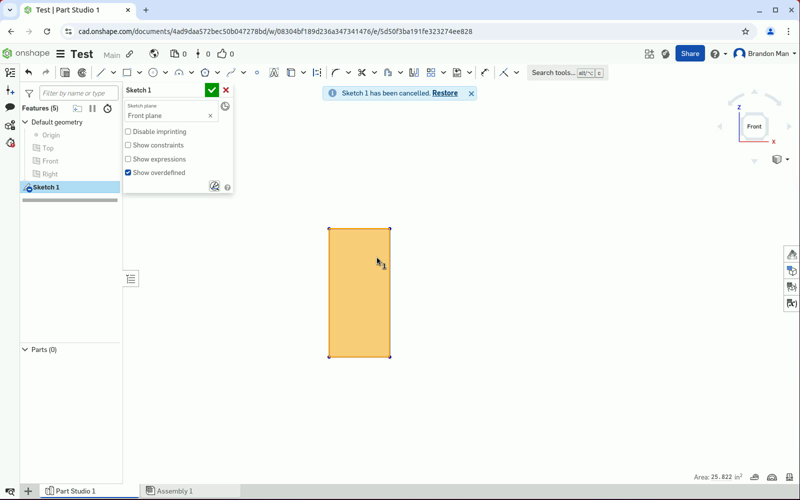
scroll(-6)
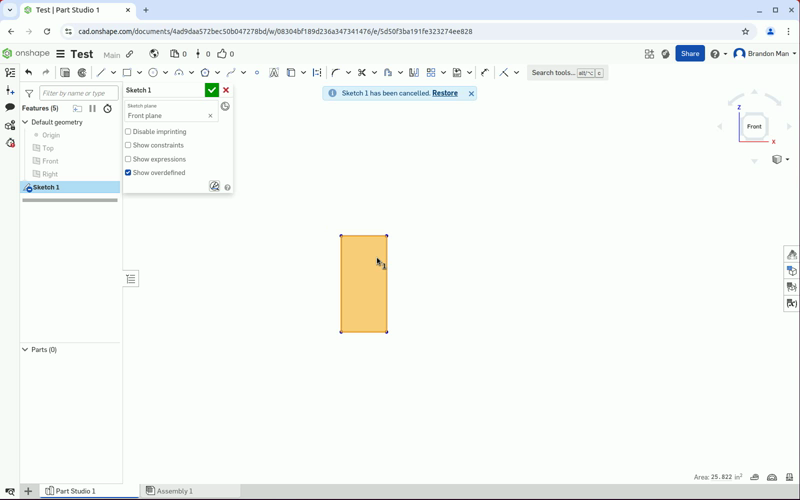
scroll(-6)
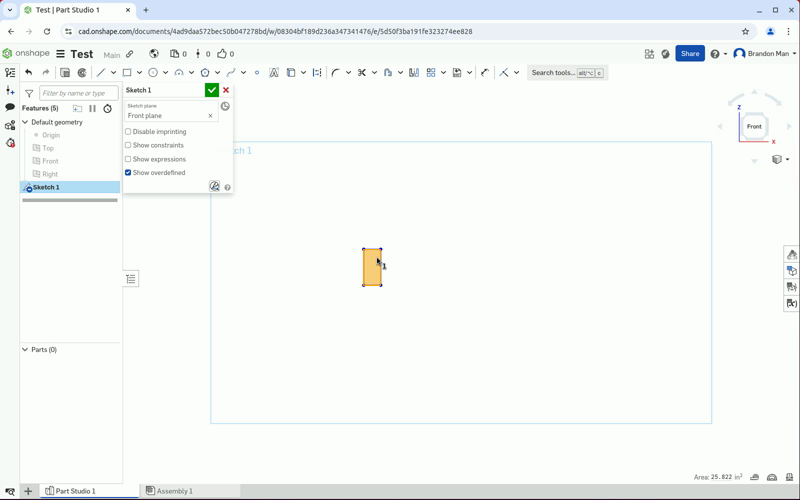
mouse_move(73, 352)
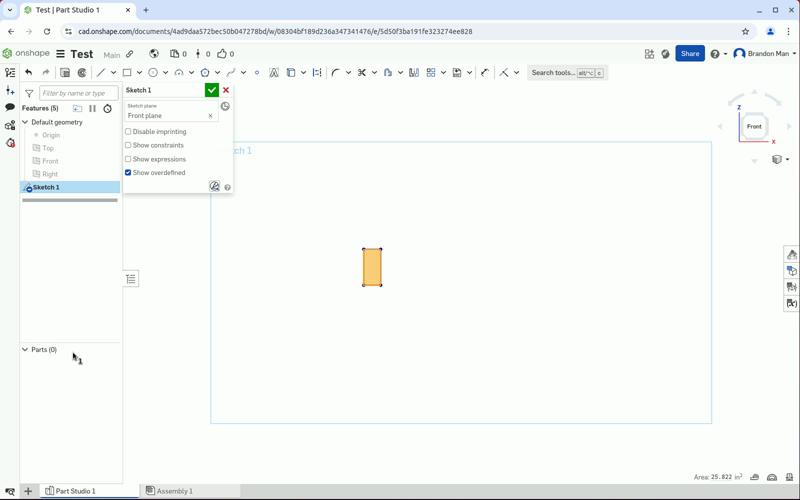
key(shift+y)
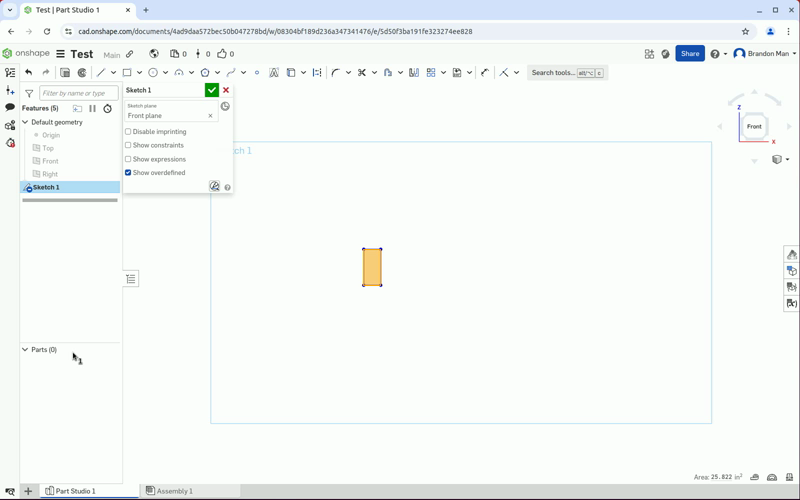
key(shift+e)
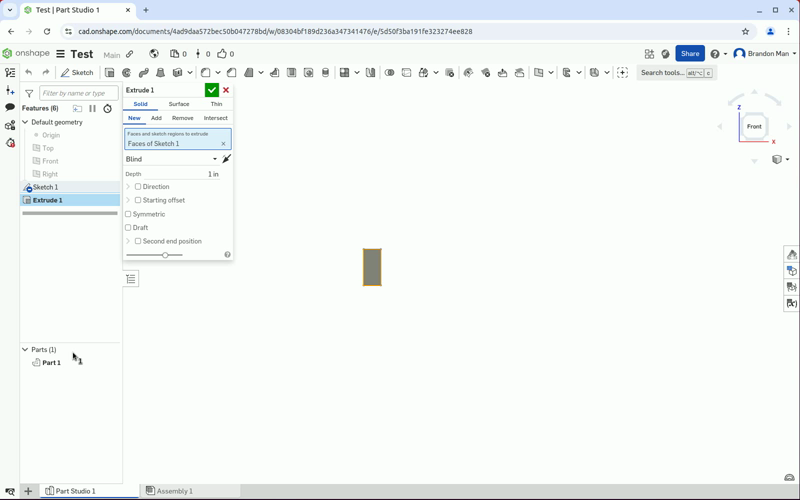
mouse_move(143, 106)
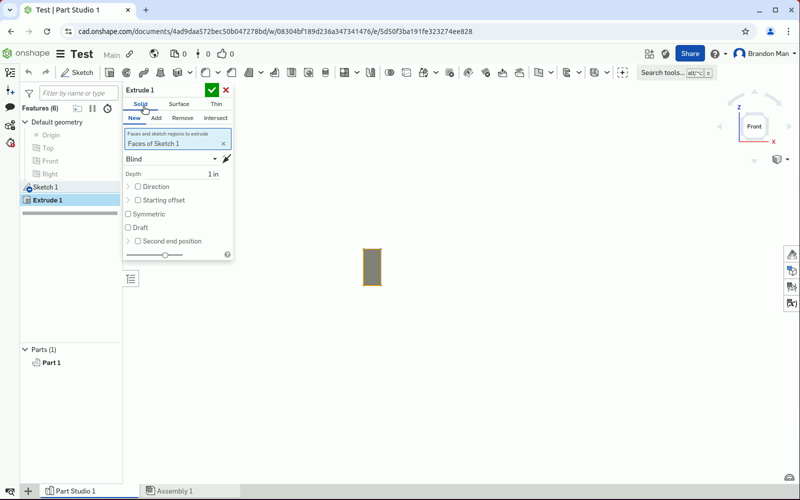
click(143, 106)
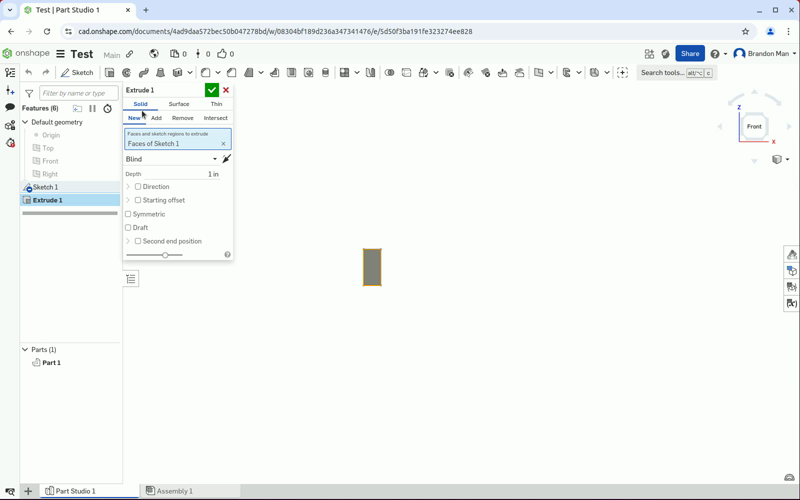
mouse_move(137, 120)
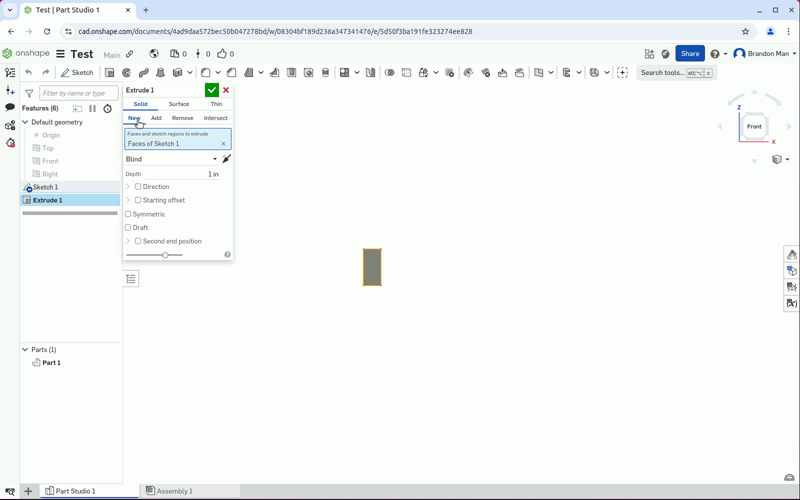
click(137, 120)
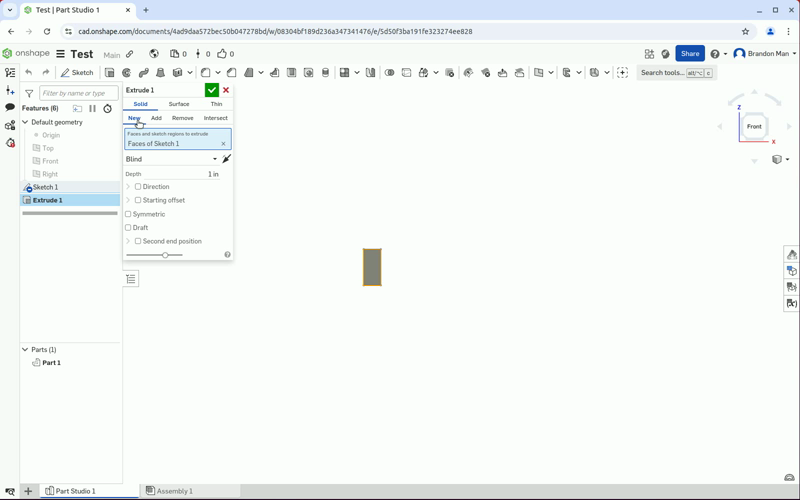
key(tab, 4)
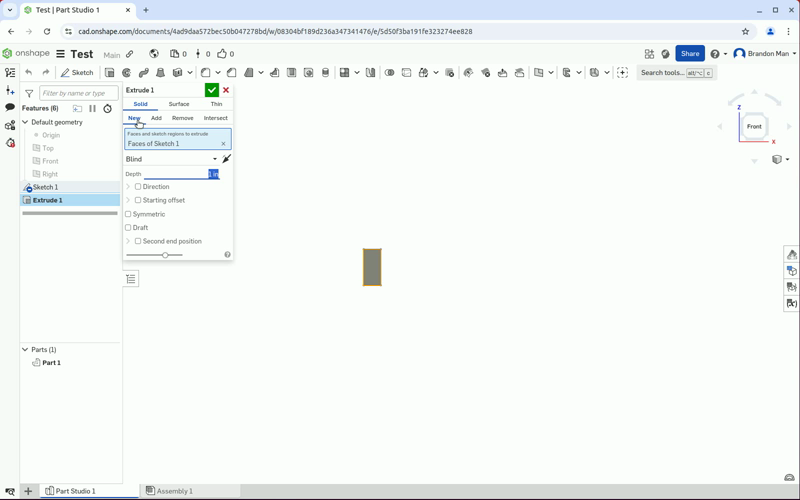
text(4.092)
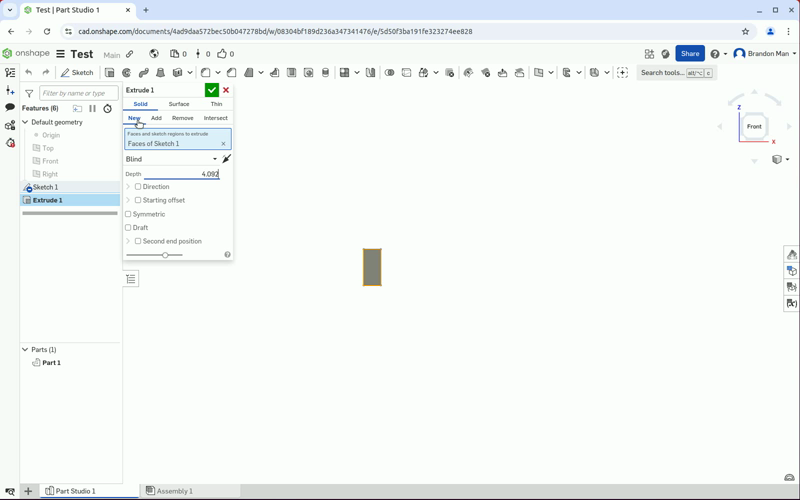
key(enter)
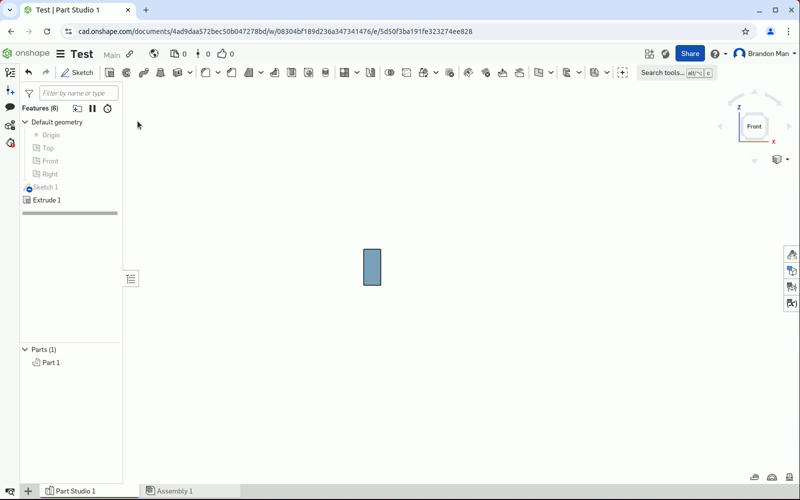
key(shift+h)
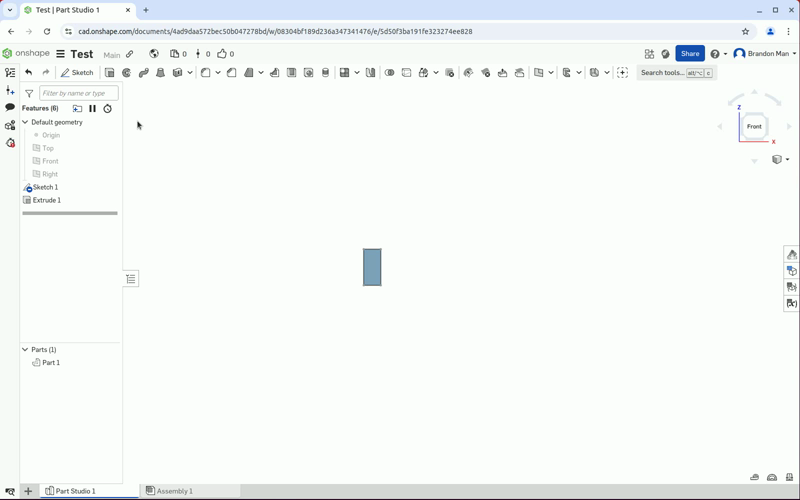
key(shift+h)
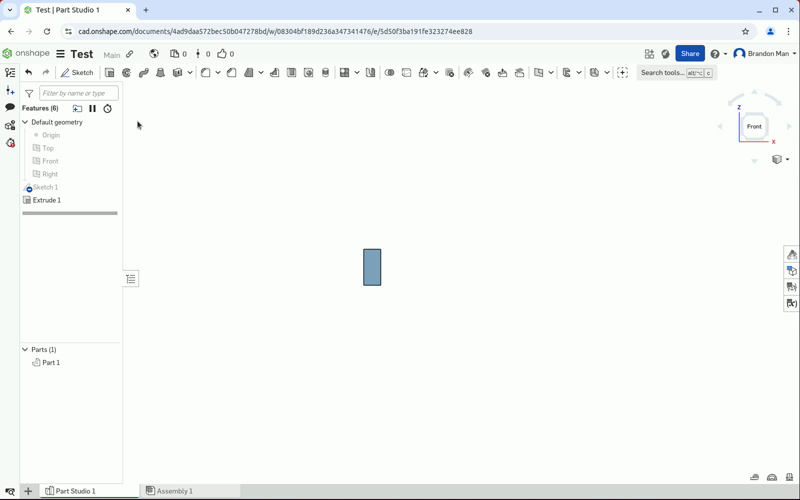
mouse_move(73, 189)
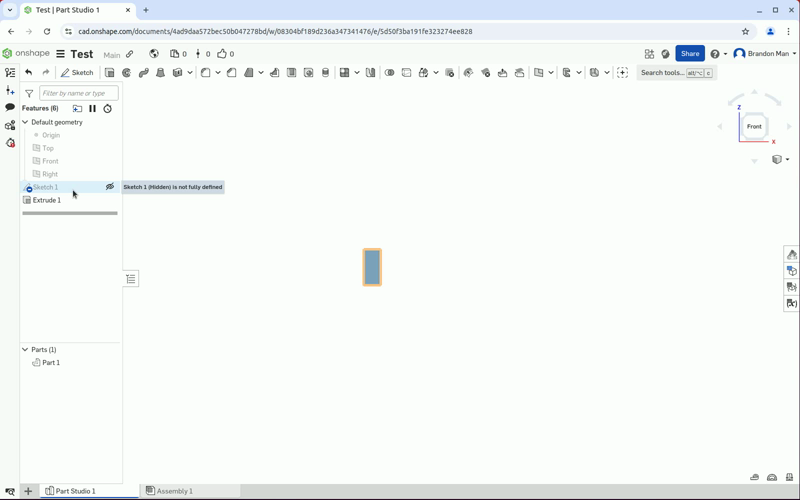
click(73, 189)
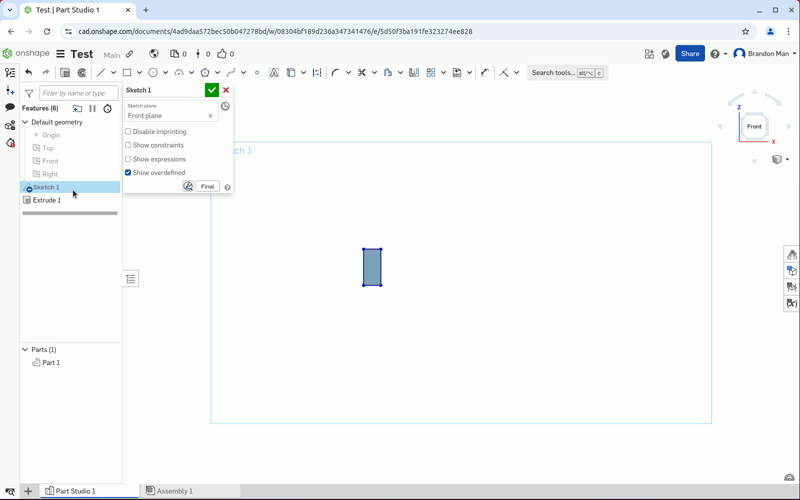
mouse_move(229, 92)
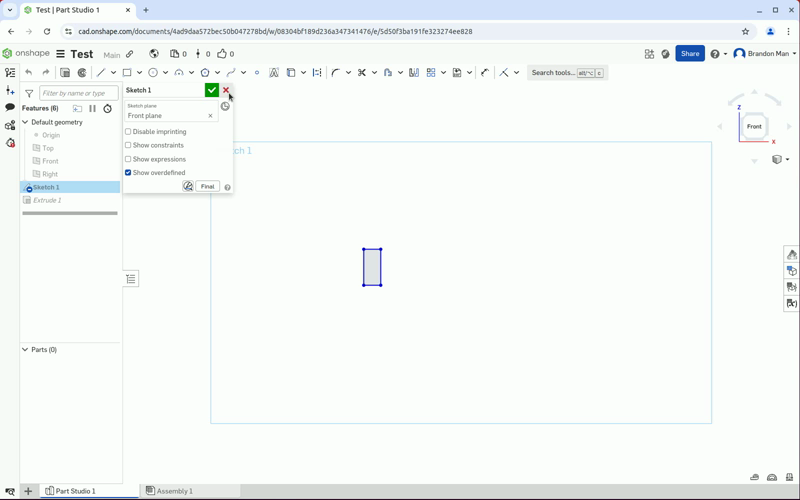
click(229, 92)
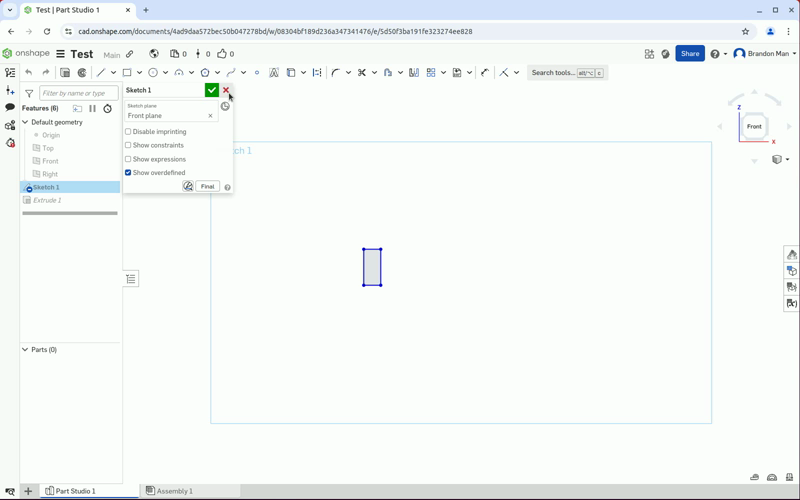
key(shift+s)
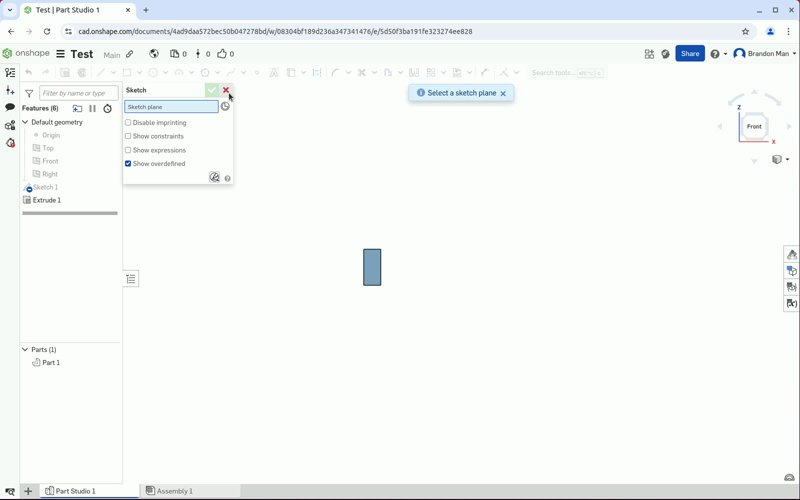
mouse_move(73, 163)
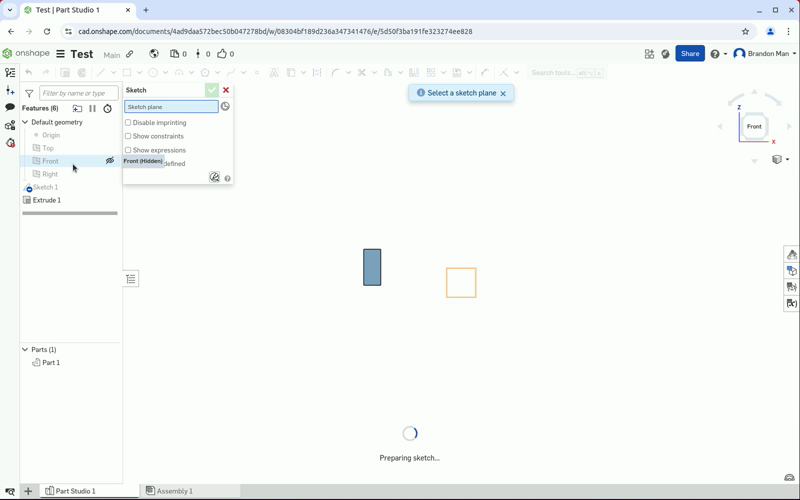
click(73, 163)
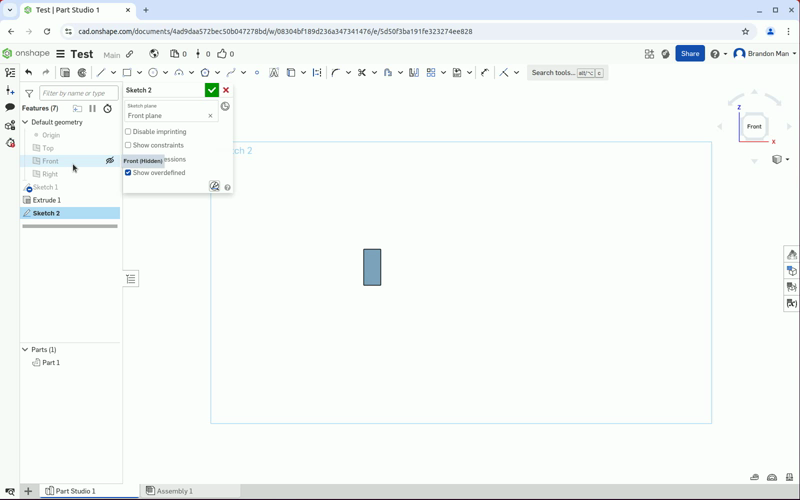
mouse_move(73, 352)
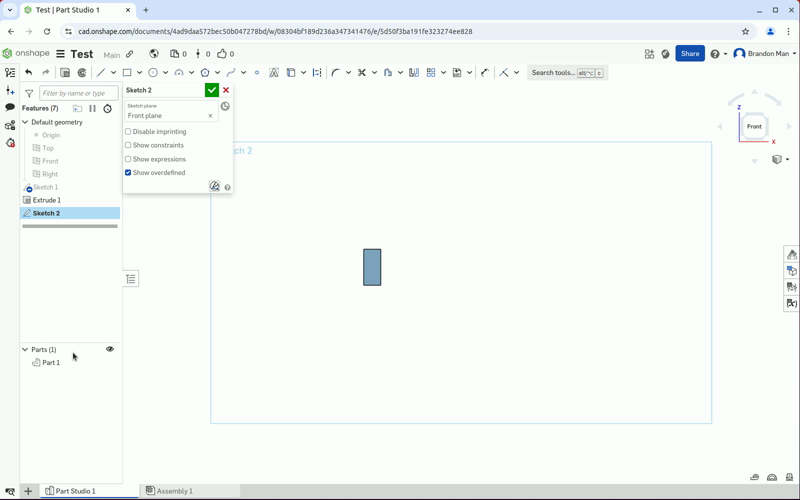
key(y)
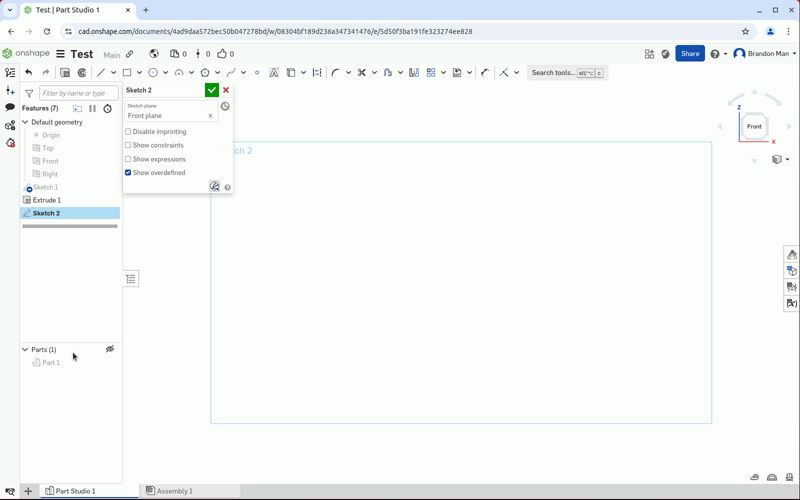
key(l)
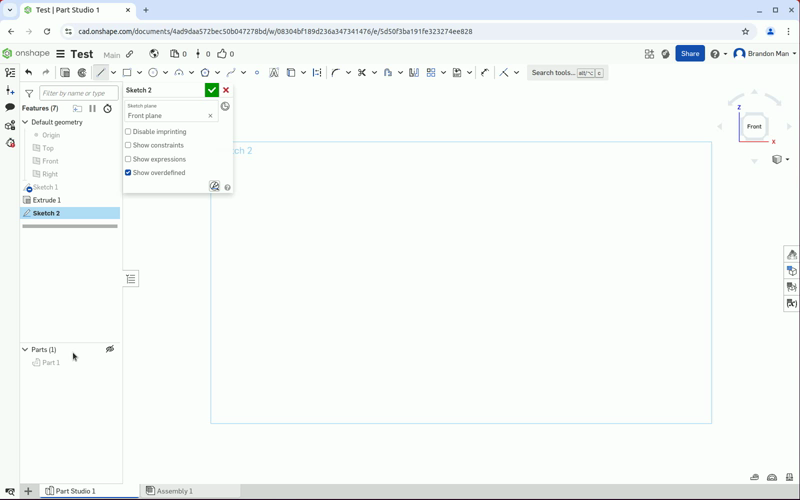
key_down(shift)
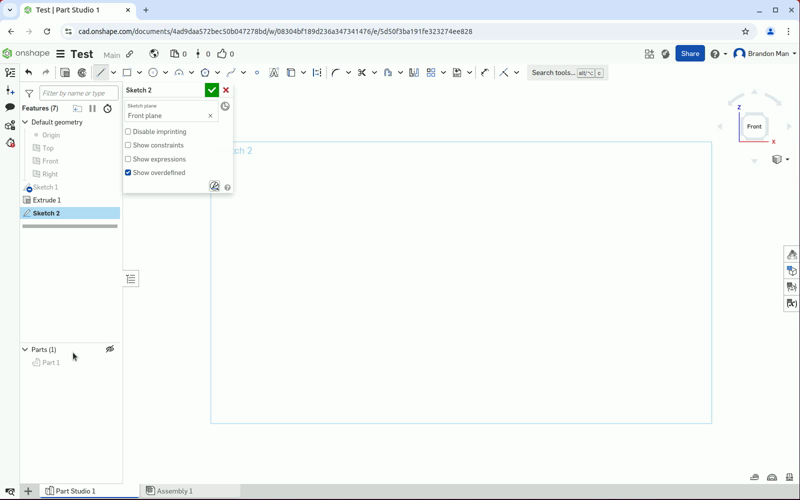
mouse_move(420, 308)
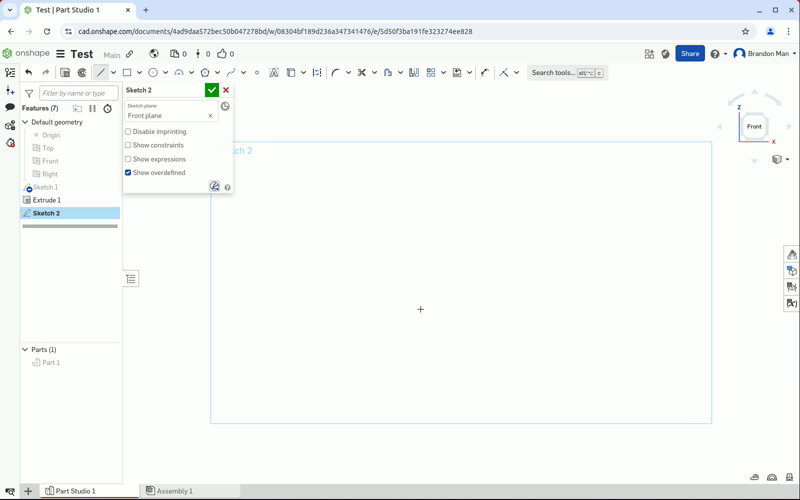
click(420, 308)
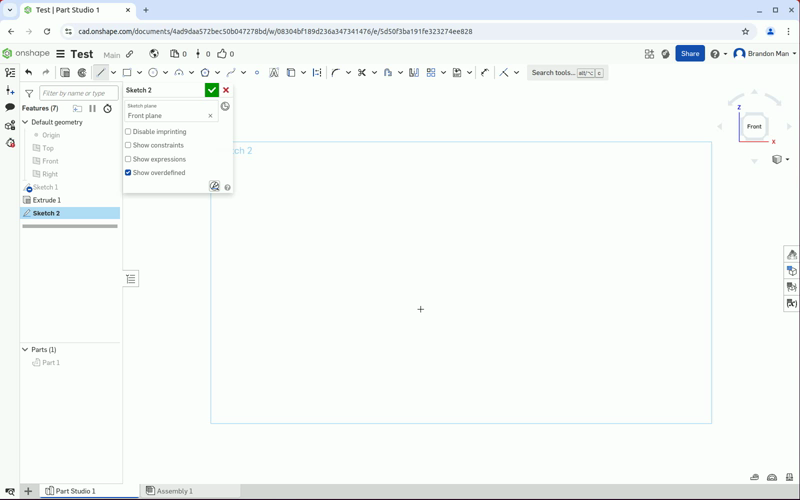
key_up(shift)
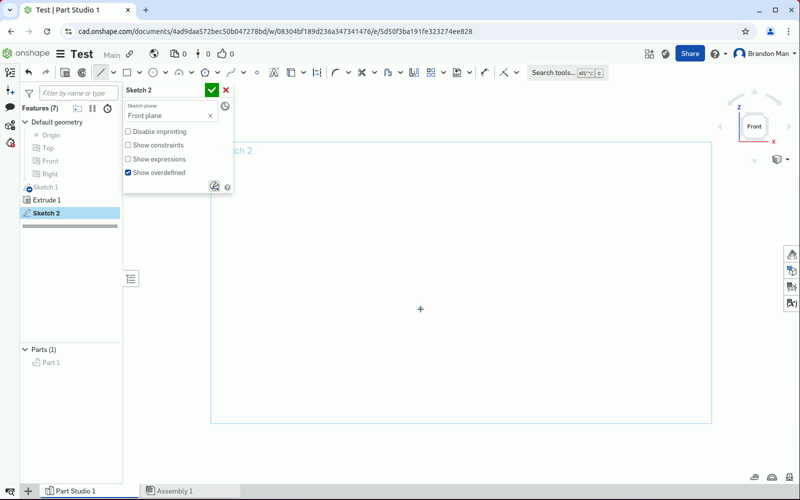
key_down(shift)
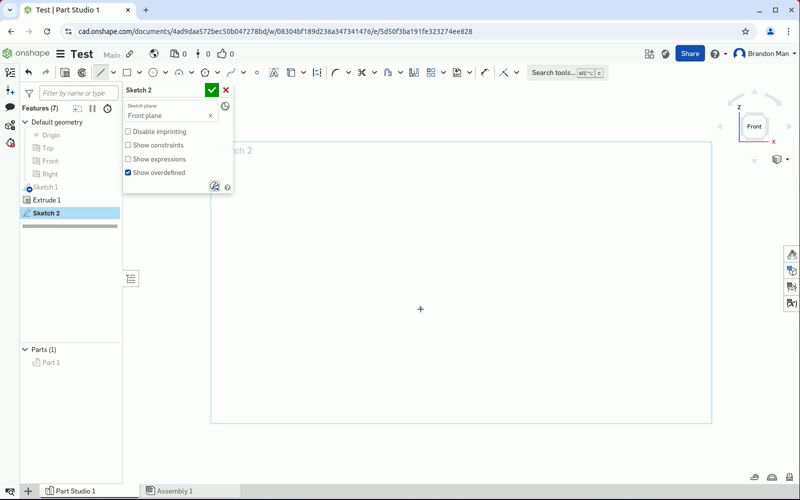
mouse_move(450, 308)
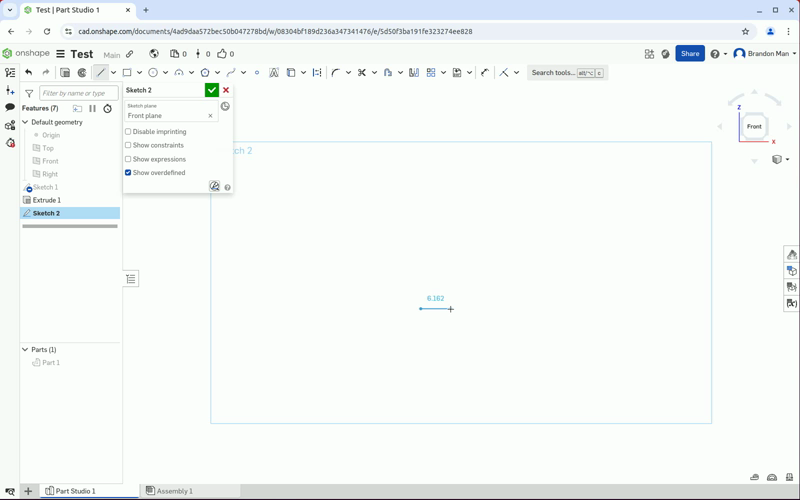
mouse_move(453, 308)
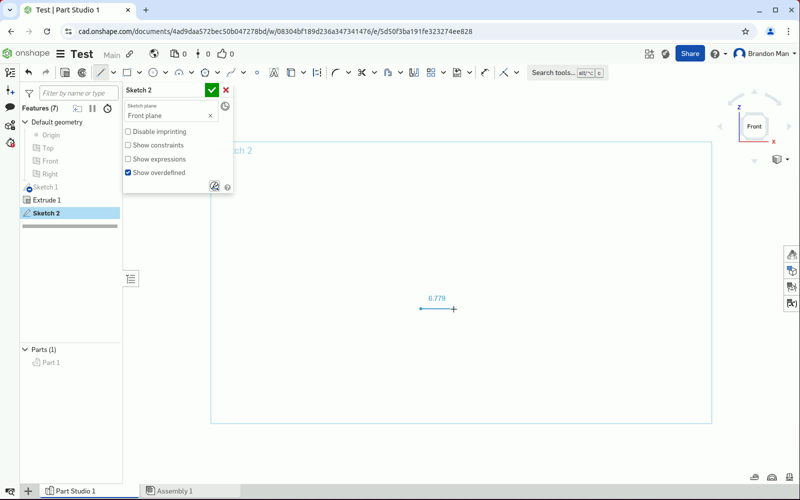
click(453, 308)
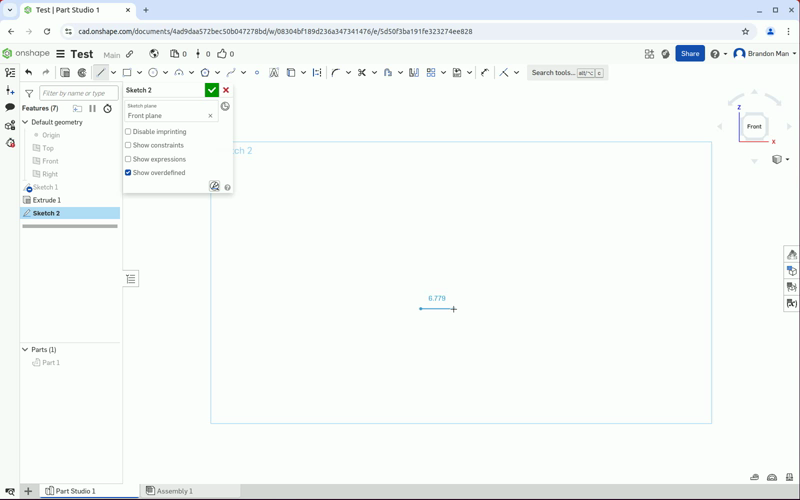
key_up(shift)
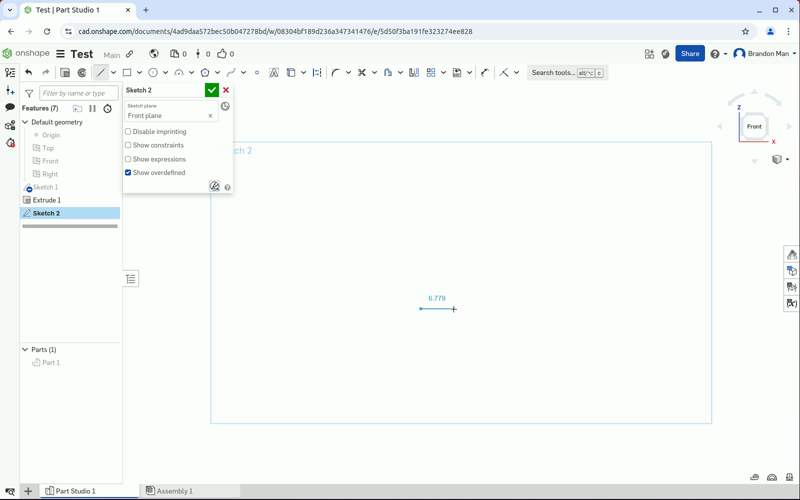
key_down(shift)
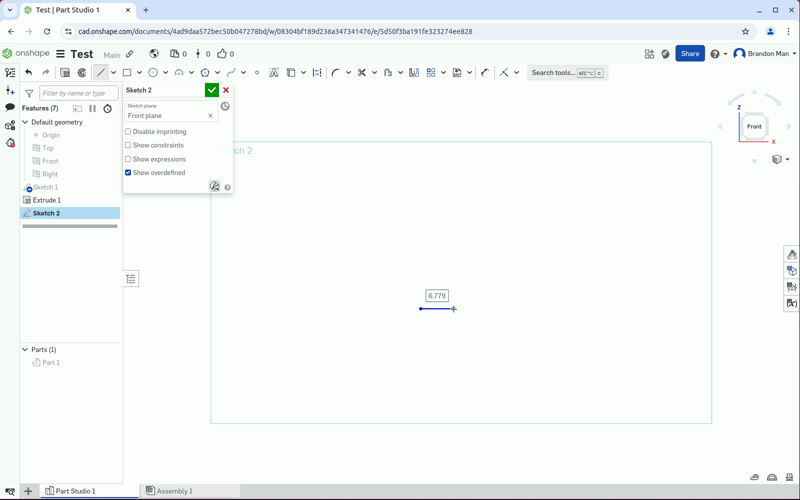
mouse_move(483, 308)
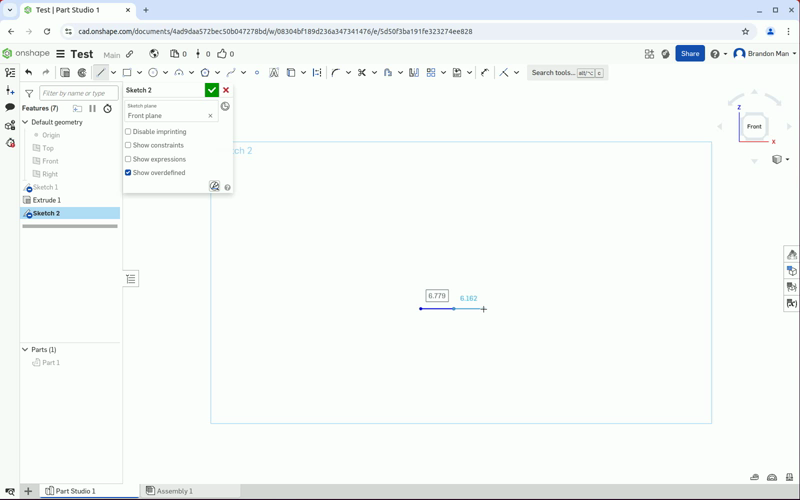
mouse_move(453, 264)
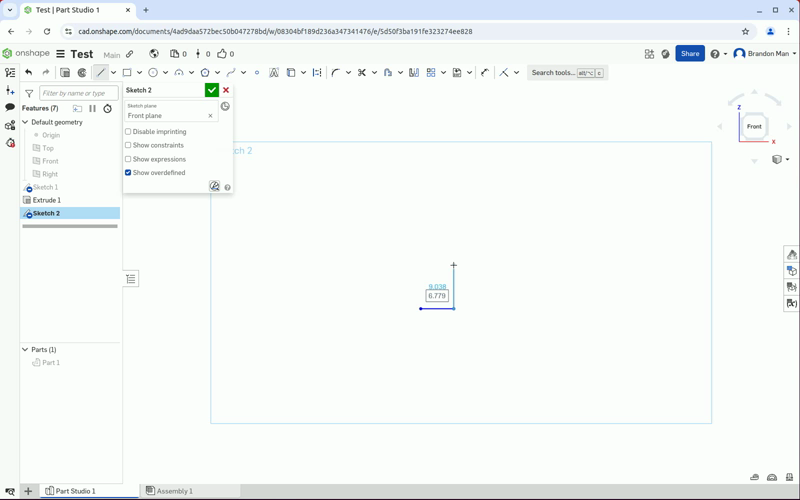
click(453, 264)
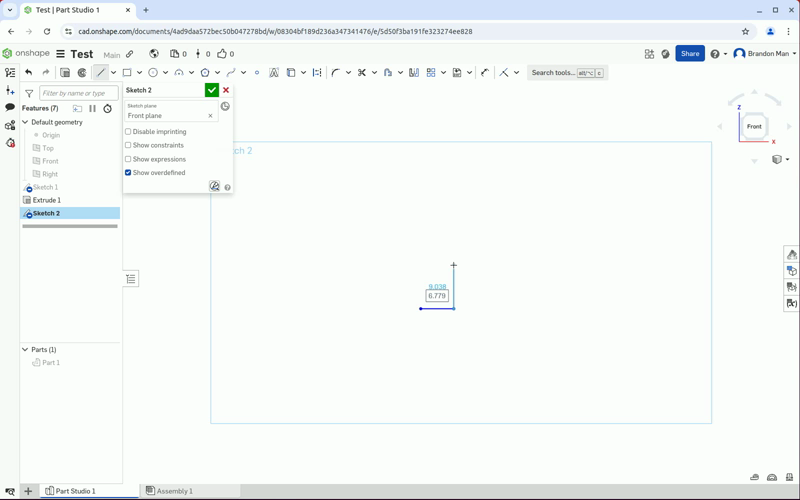
key_up(shift)
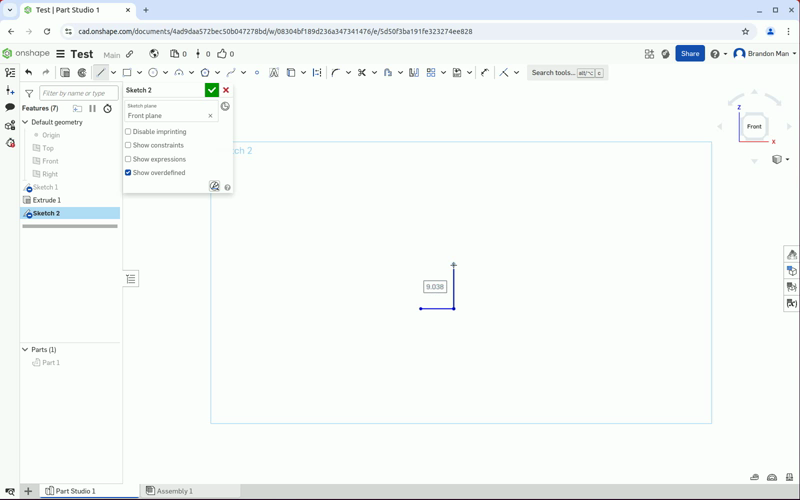
key_down(shift)
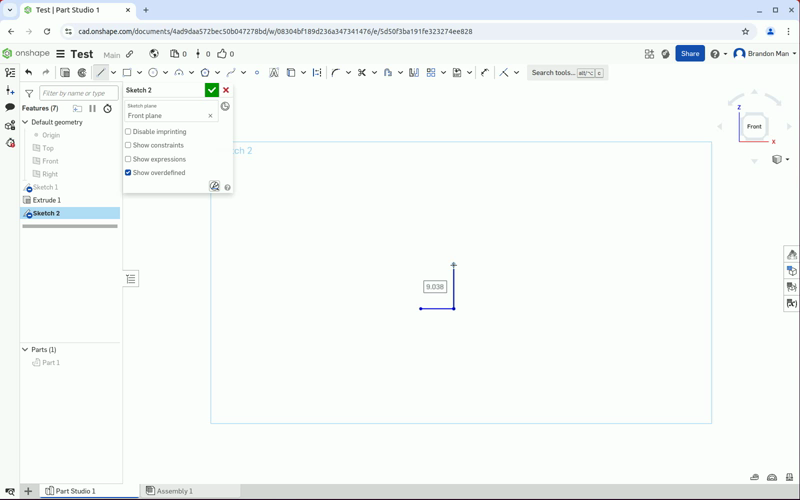
mouse_move(483, 264)
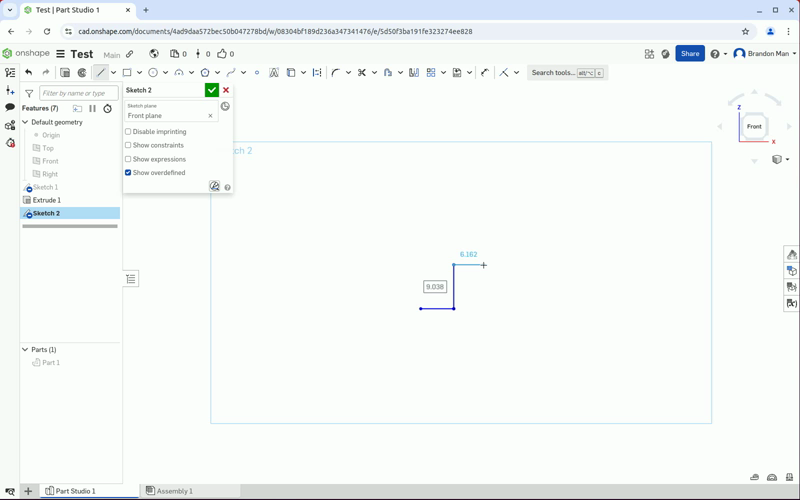
mouse_move(420, 264)
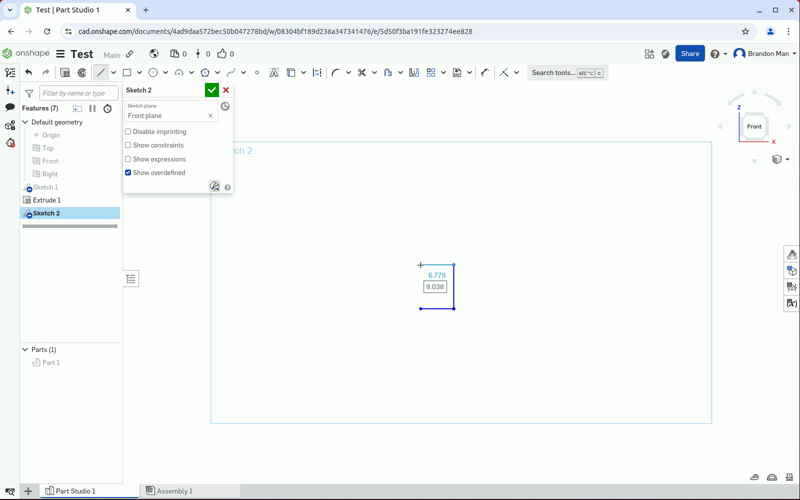
click(420, 264)
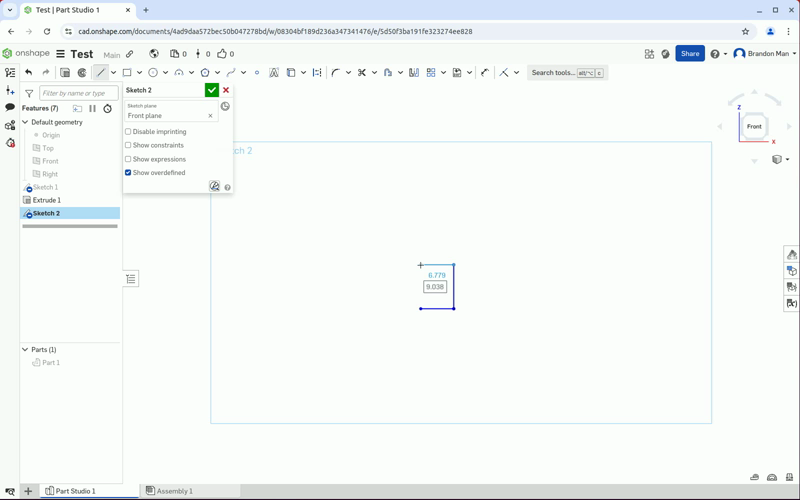
key_up(shift)
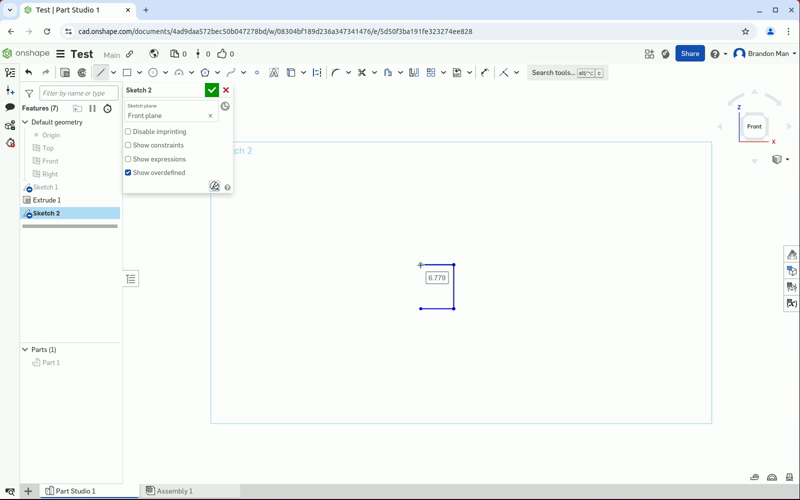
mouse_move(450, 264)
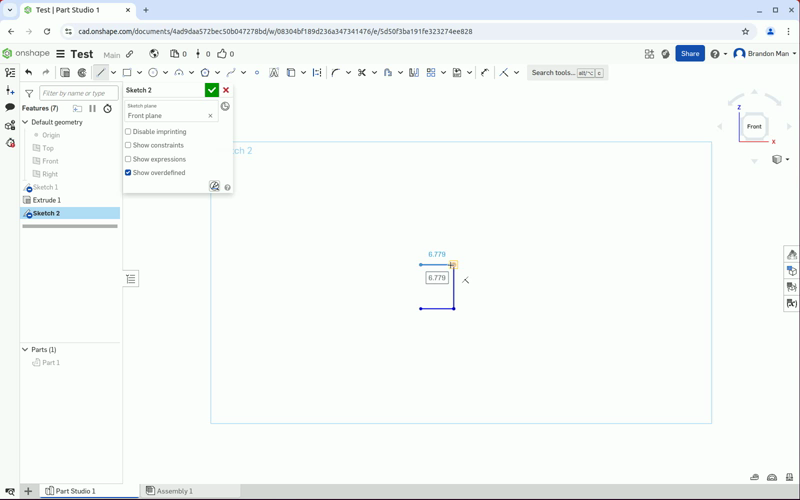
key_down(shift)
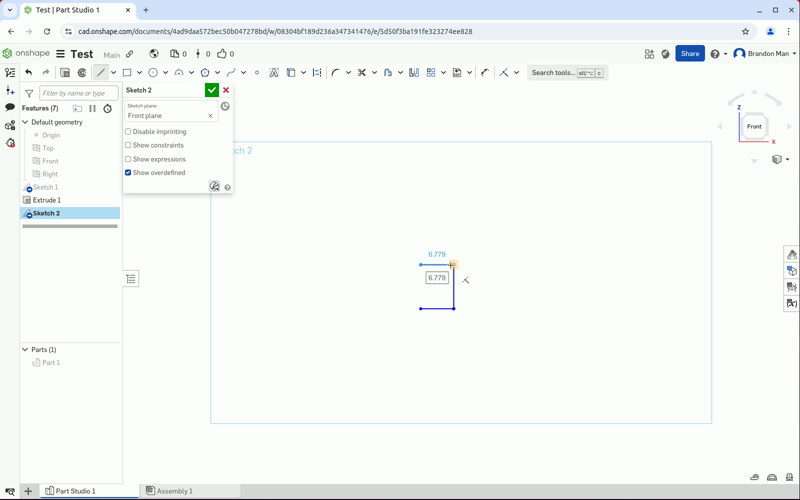
mouse_move(420, 308)
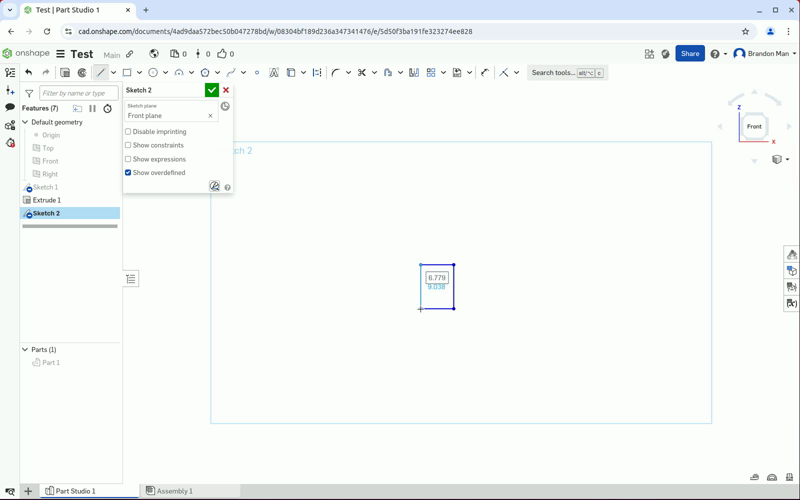
key_up(shift)
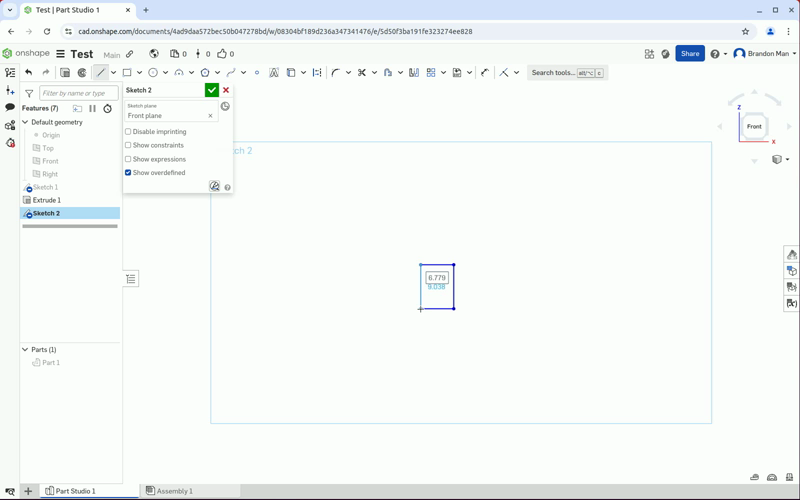
click(420, 308)
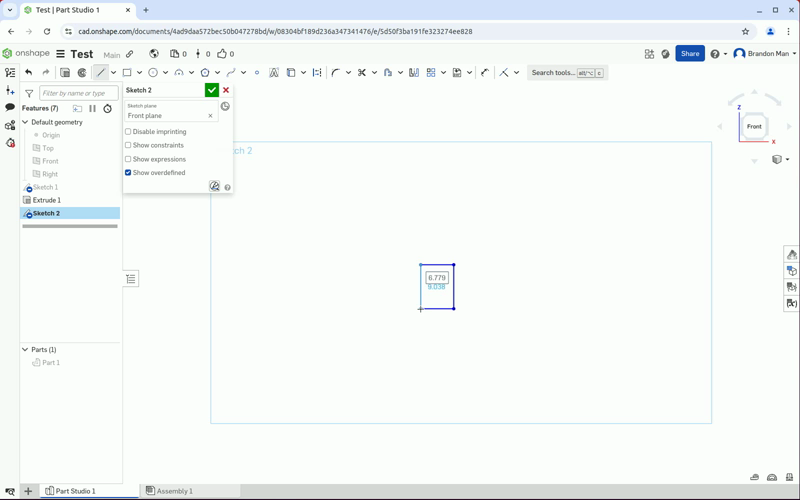
key(esc)
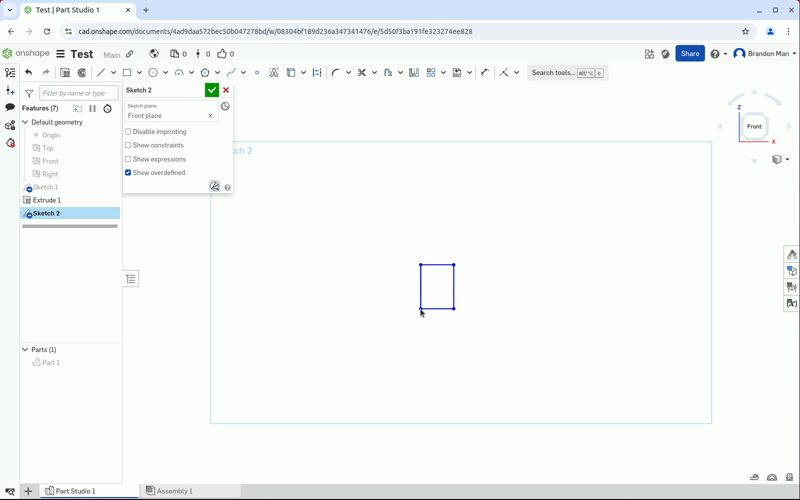
mouse_move(443, 303)
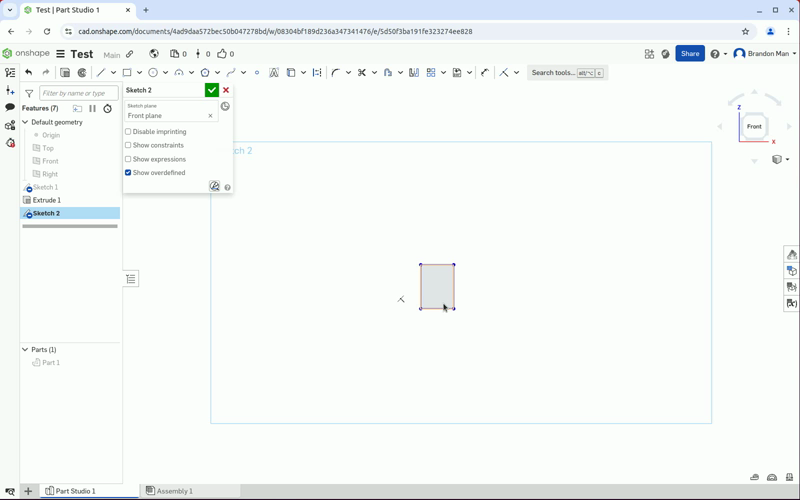
scroll(6)
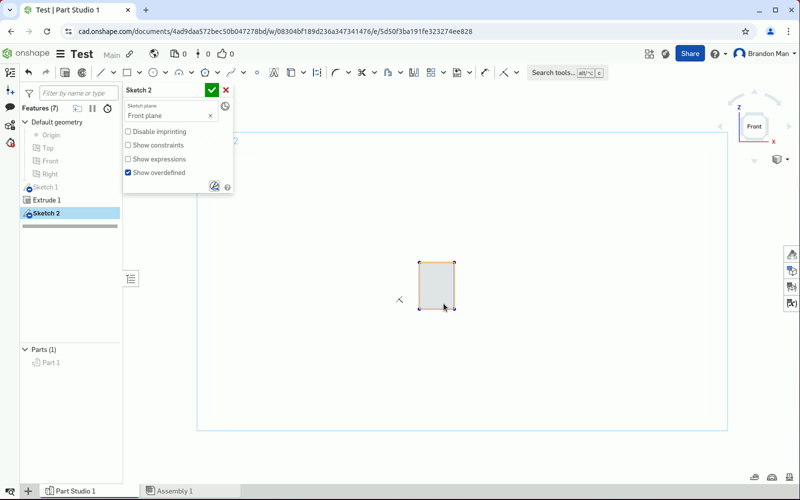
scroll(6)
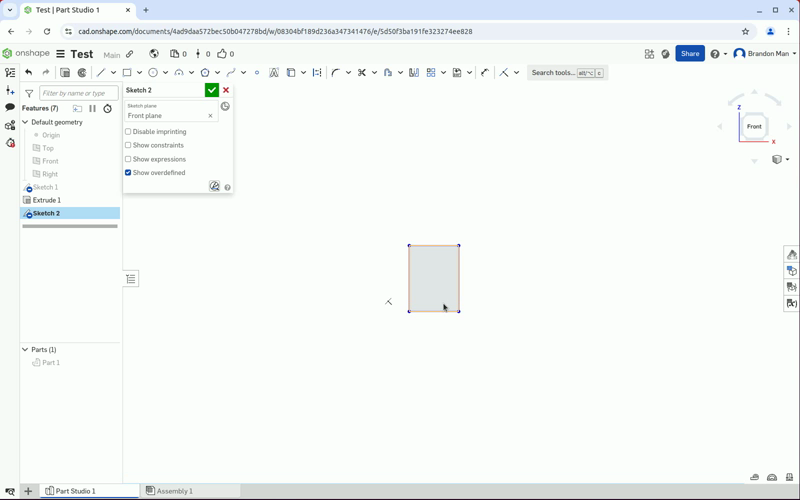
scroll(6)
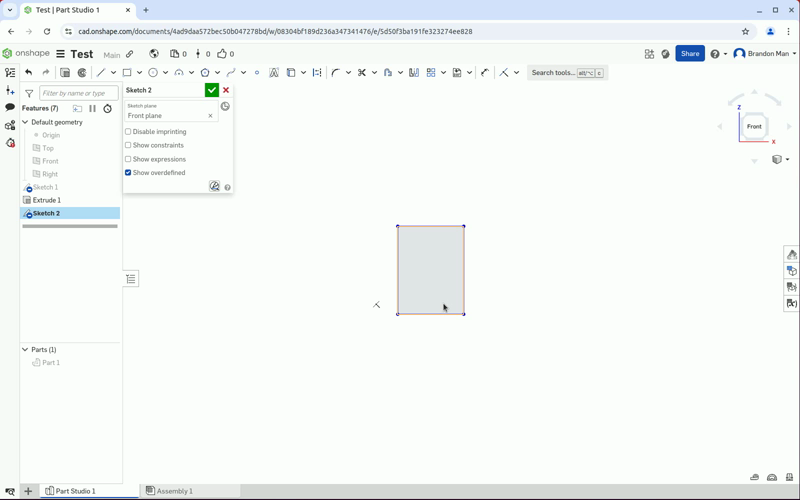
scroll(6)
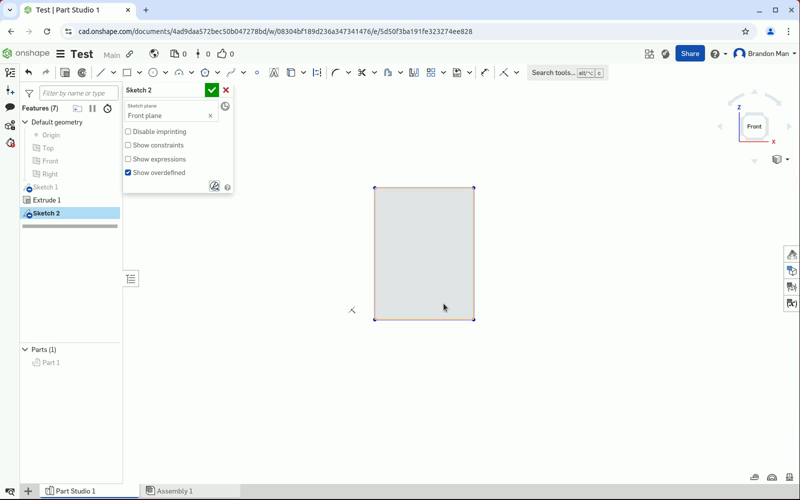
scroll(6)
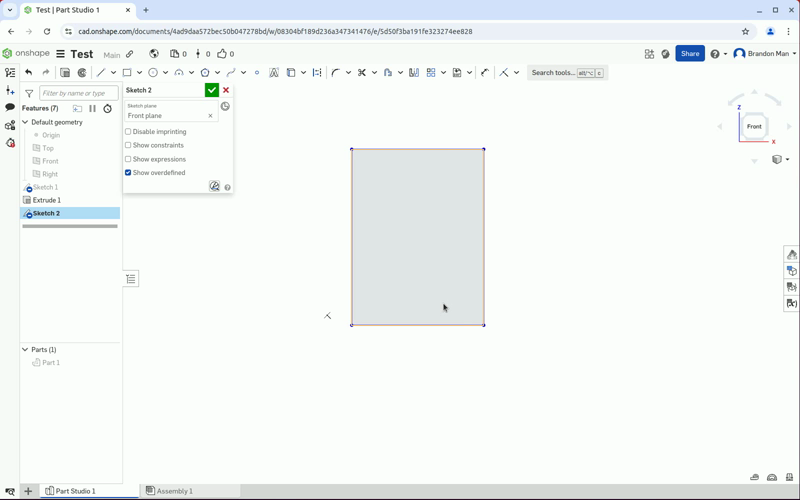
scroll(6)
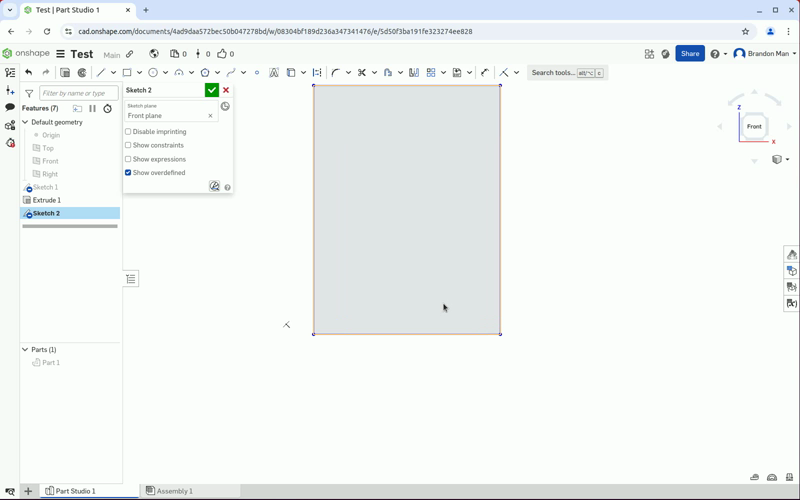
scroll(6)
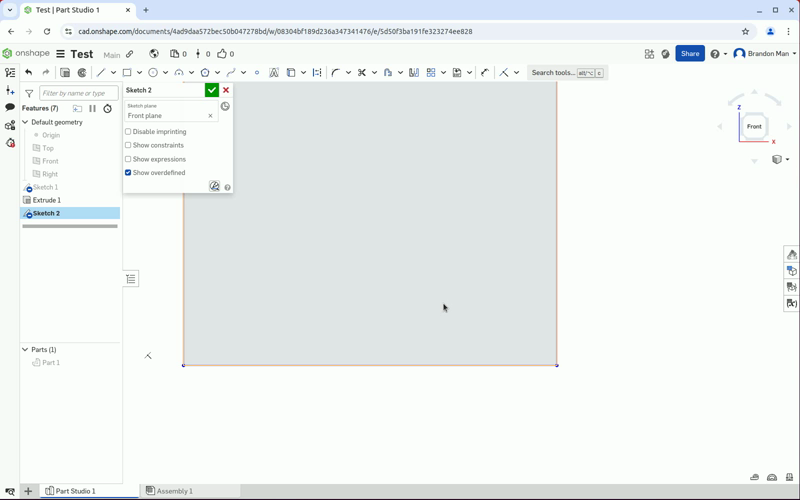
click(443, 303)
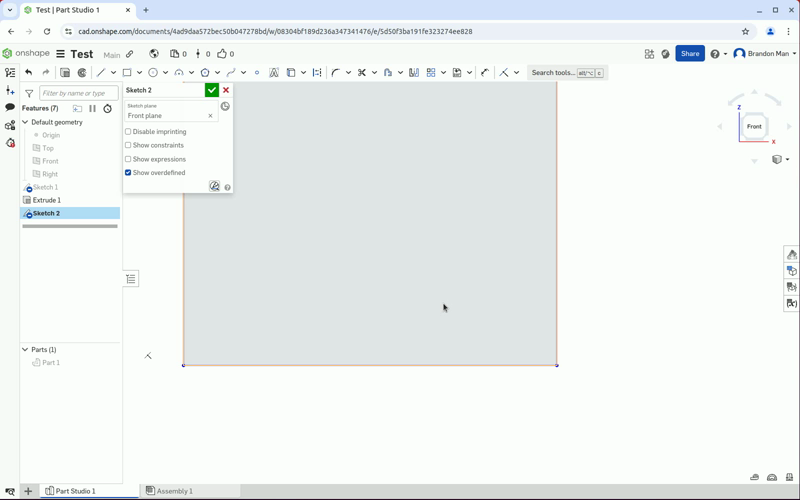
scroll(-6)
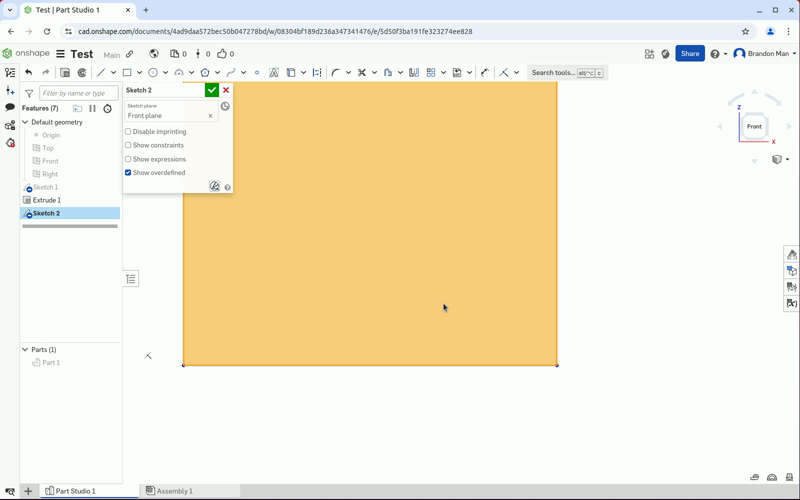
scroll(-6)
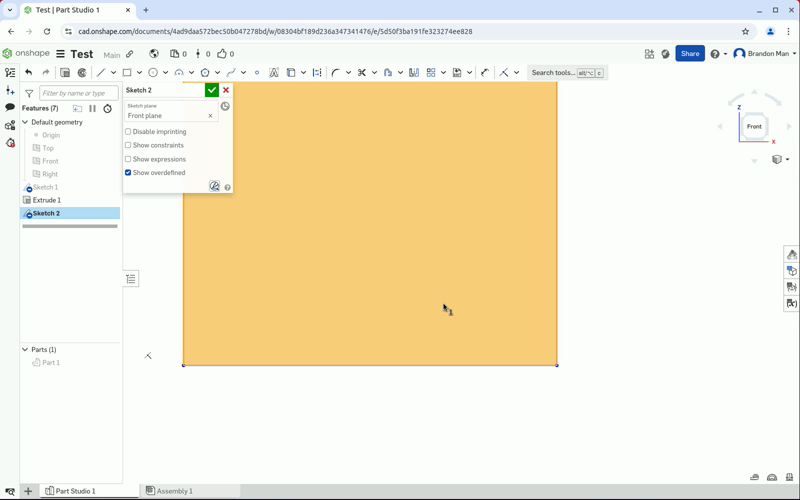
scroll(-6)
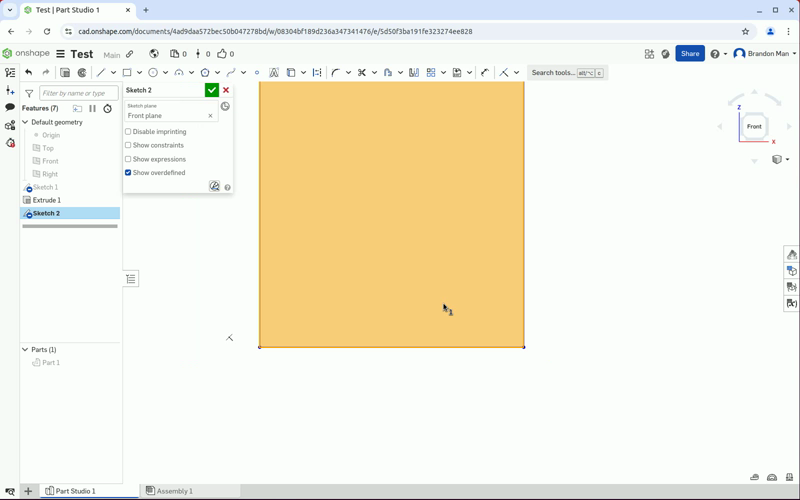
scroll(-6)
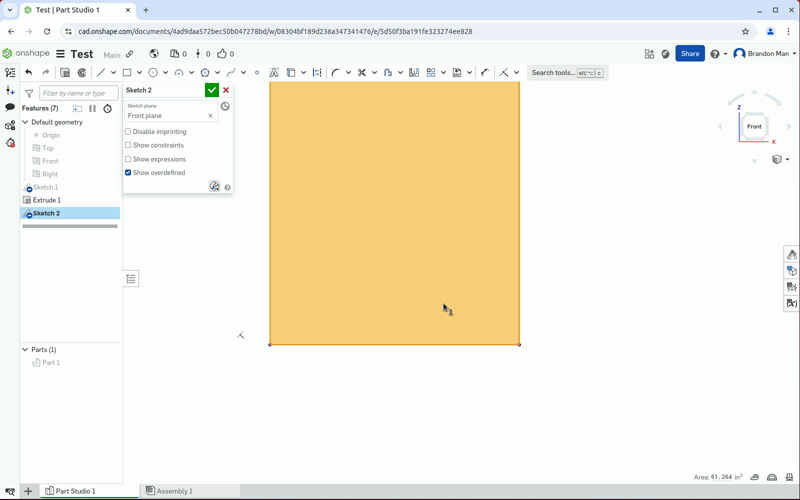
scroll(-6)
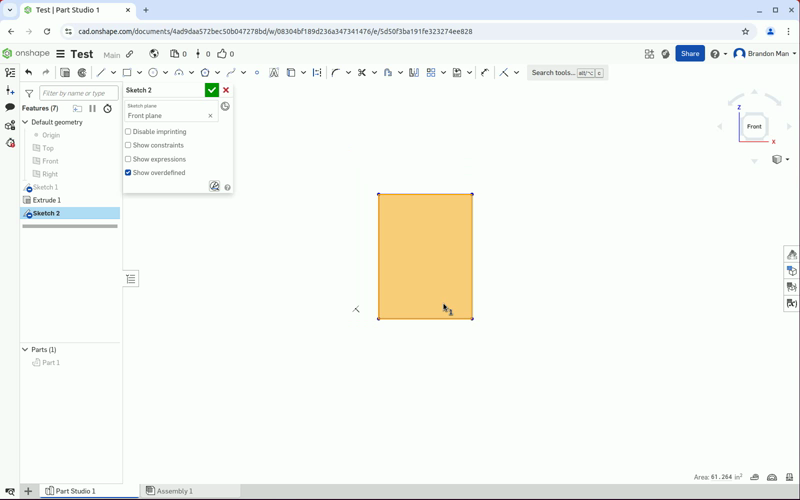
scroll(-6)
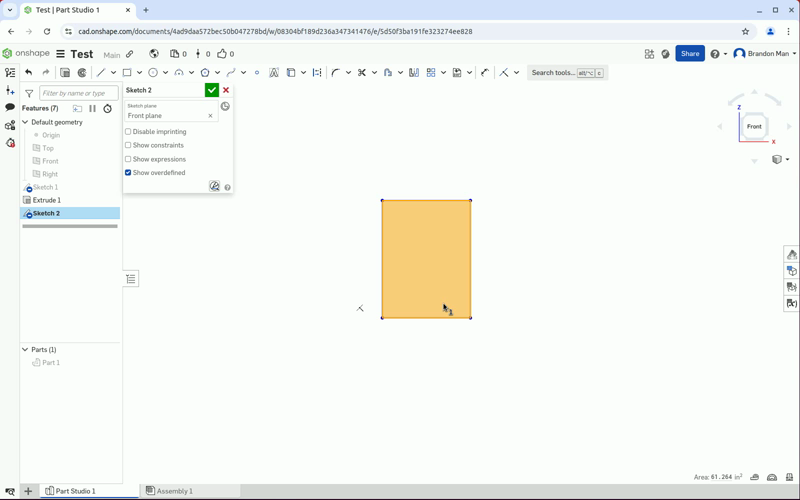
scroll(-6)
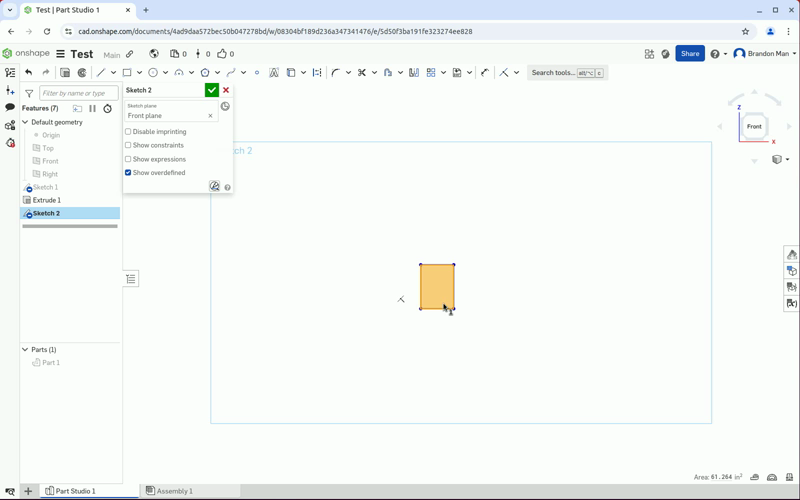
mouse_move(73, 352)
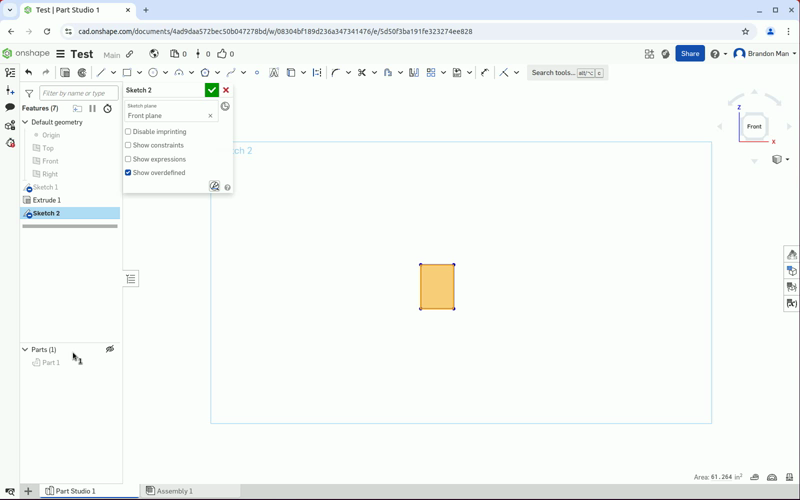
key(shift+y)
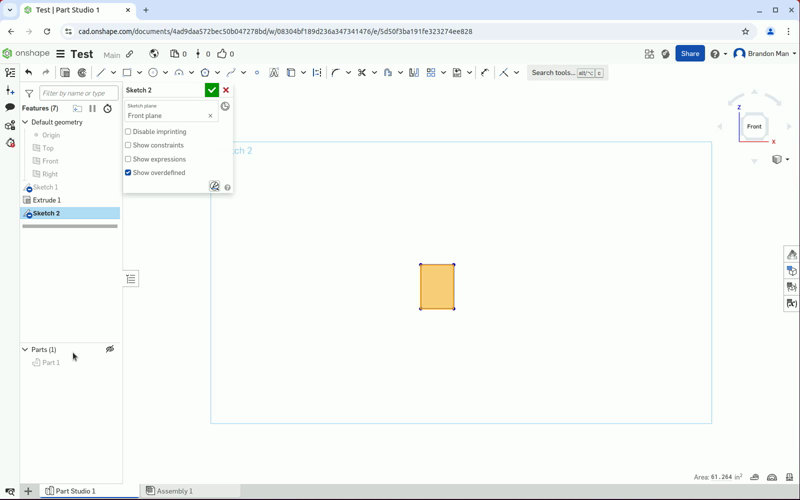
key(shift+e)
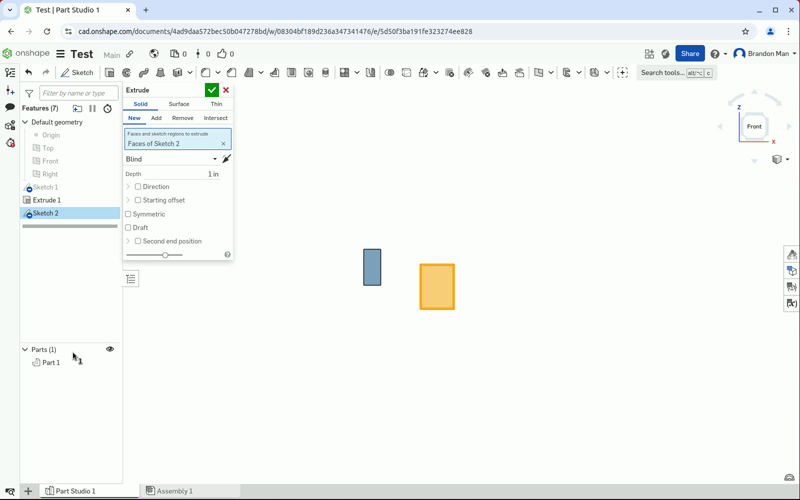
mouse_move(143, 106)
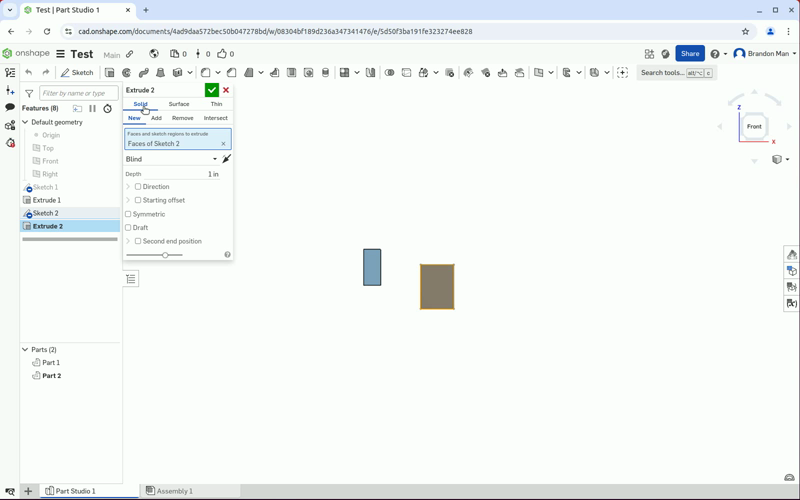
click(143, 106)
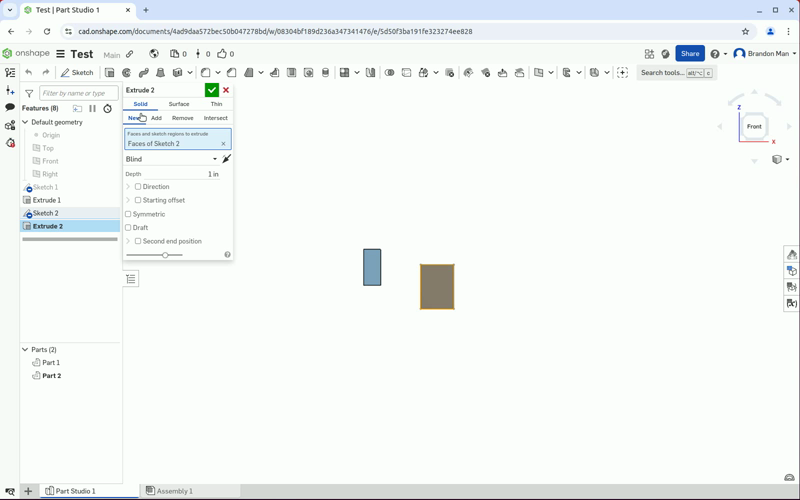
mouse_move(137, 120)
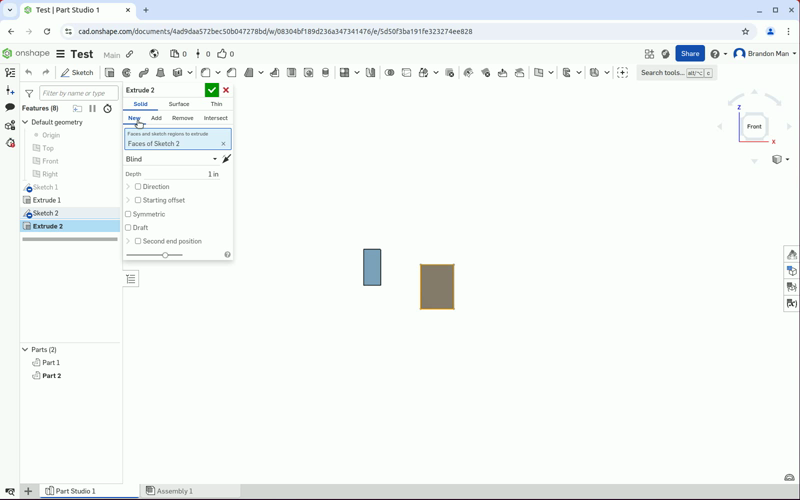
click(137, 120)
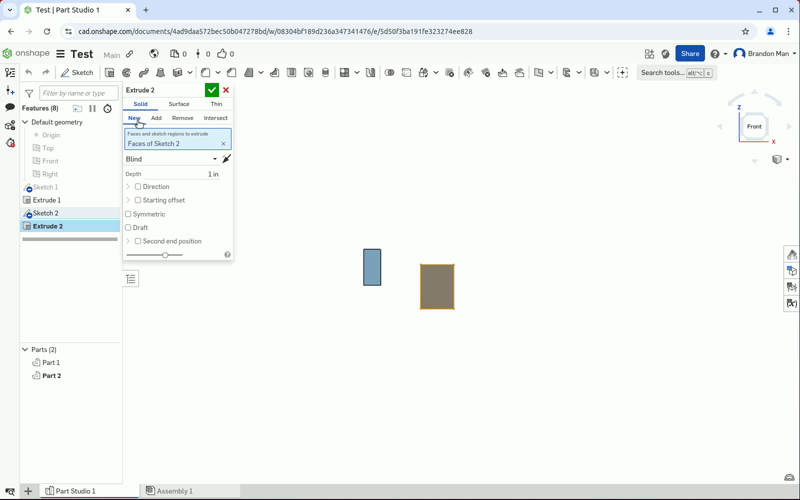
key(tab, 4)
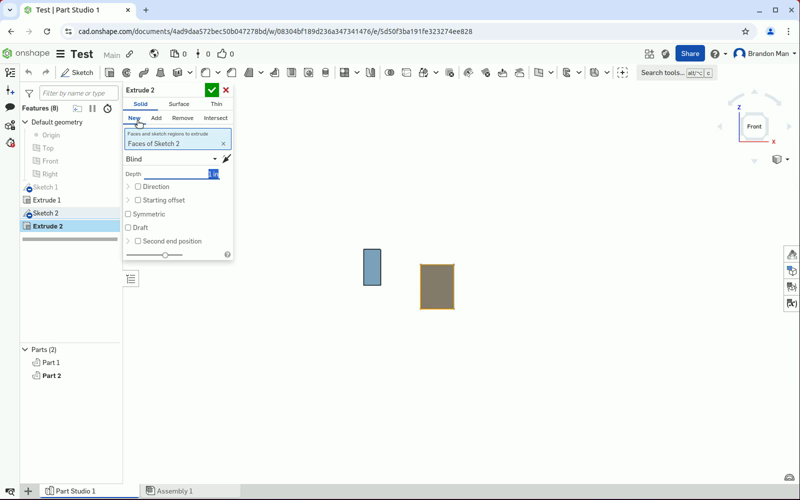
text(4.092)
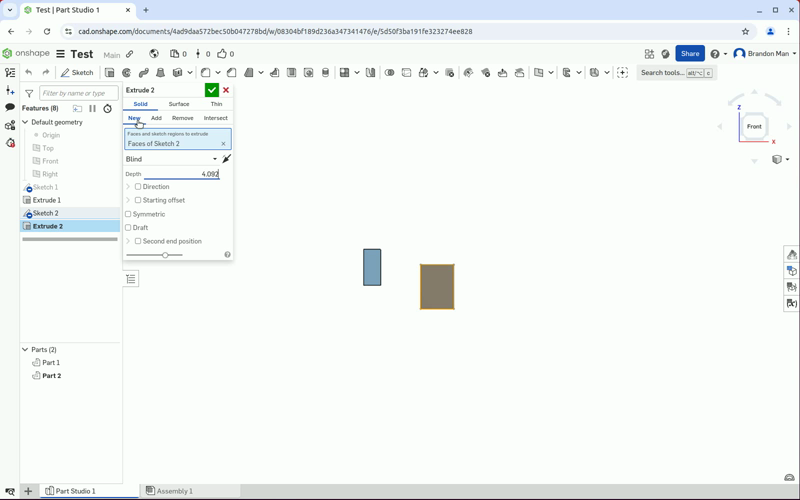
key(enter)
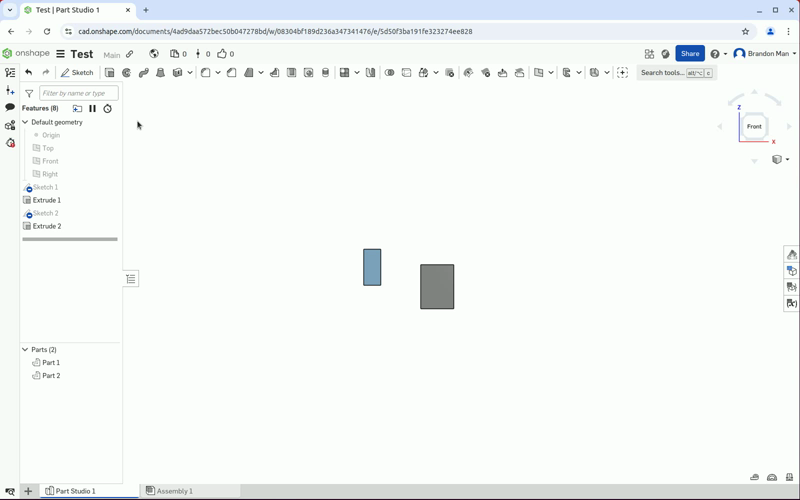
key(shift+h)
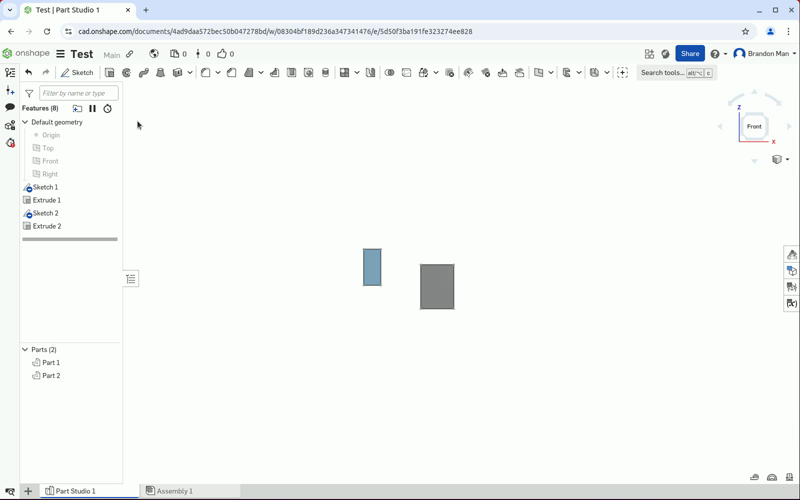
key(shift+h)
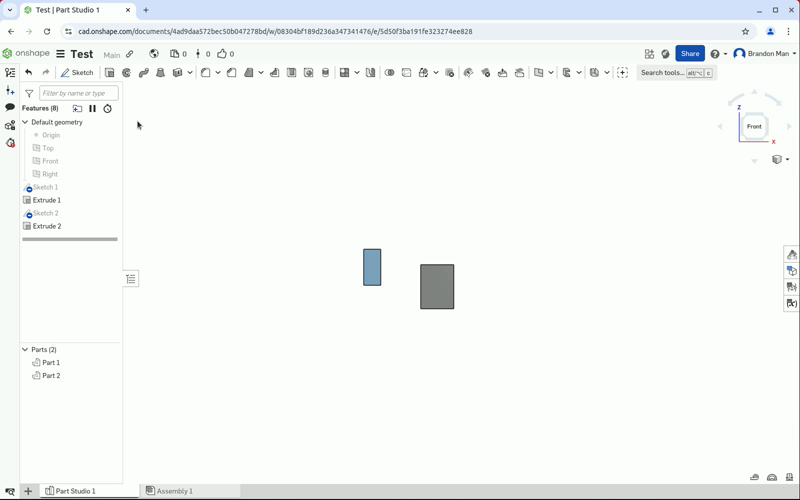
mouse_move(73, 189)
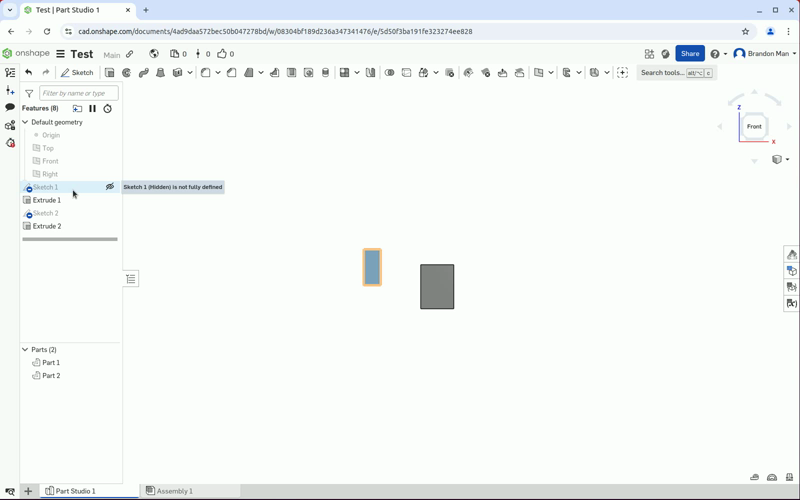
click(73, 189)
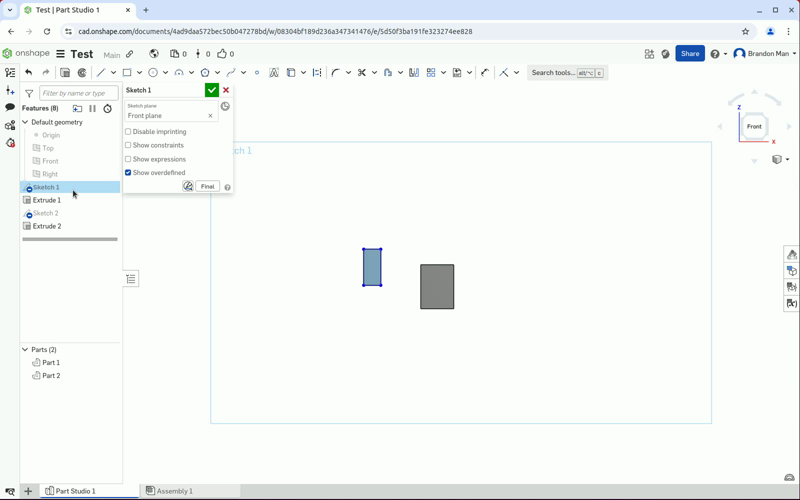
mouse_move(229, 92)
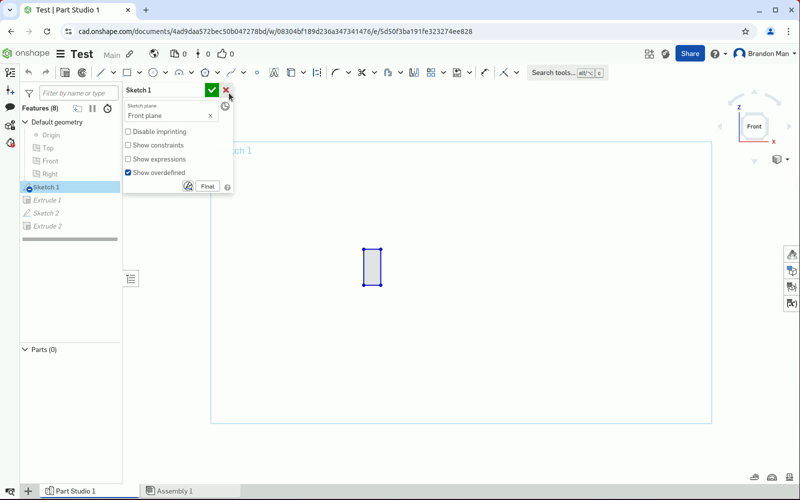
click(229, 92)
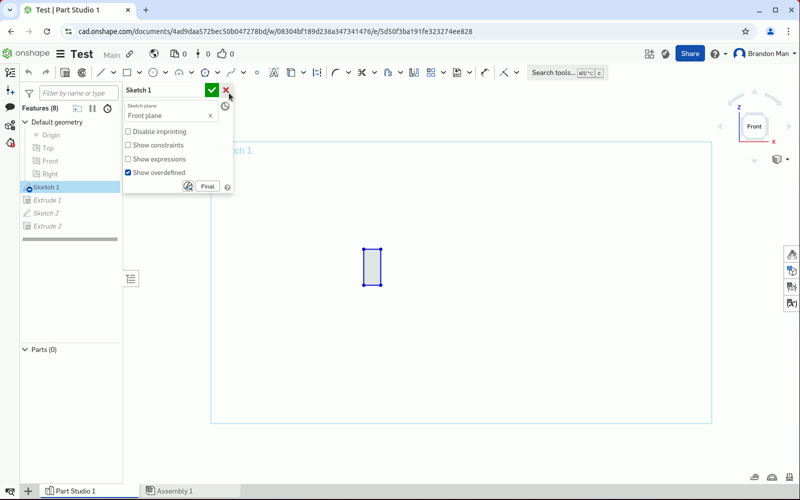
key(shift+s)
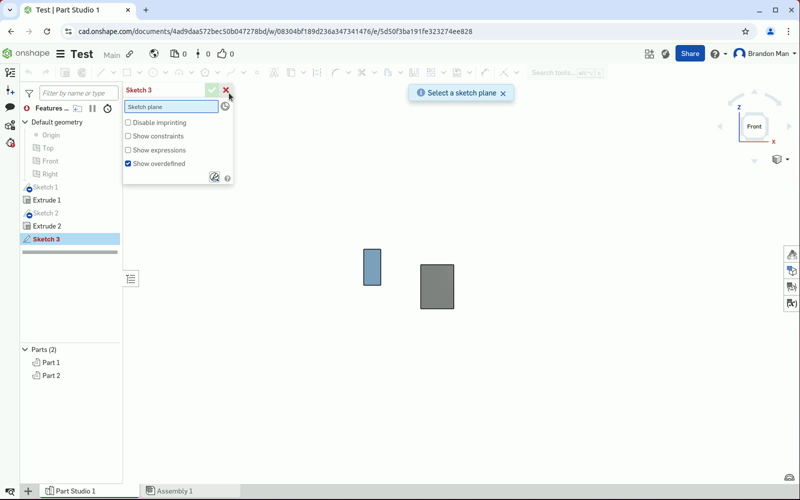
mouse_move(73, 163)
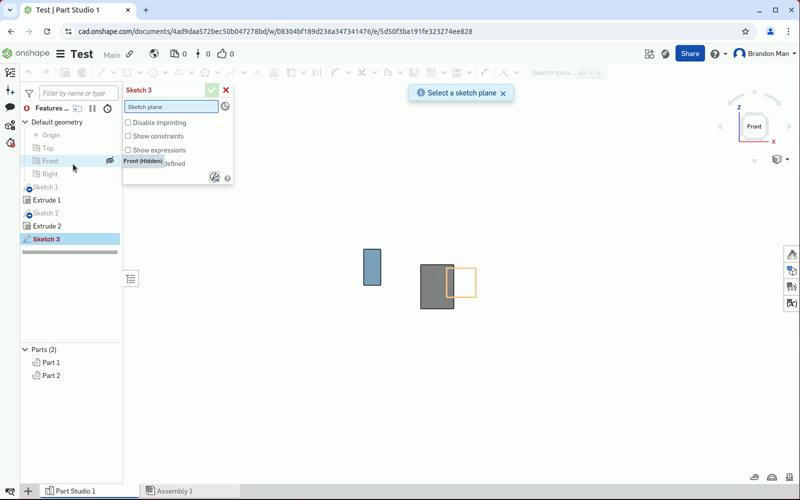
click(73, 163)
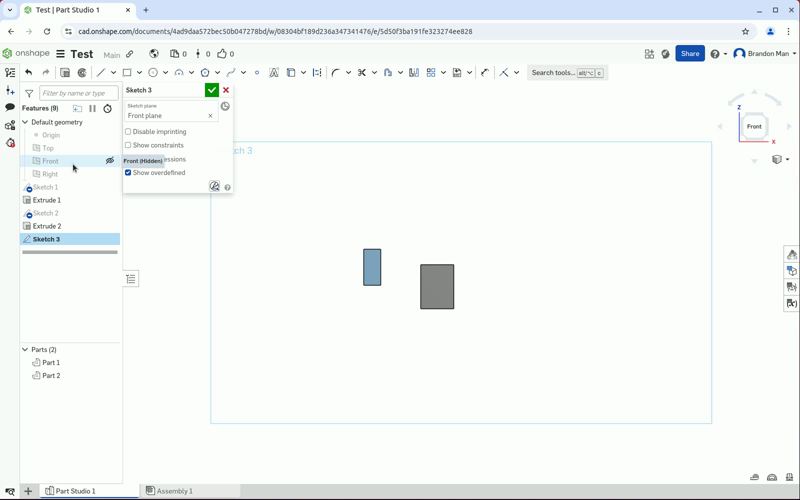
mouse_move(73, 352)
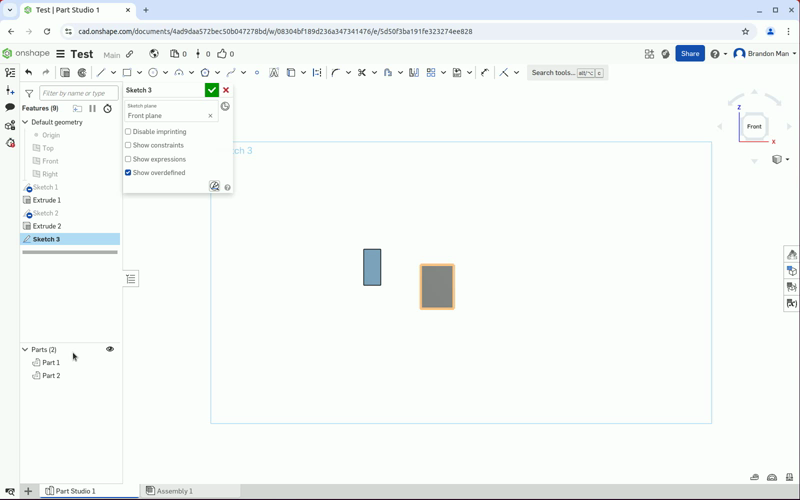
key(y)
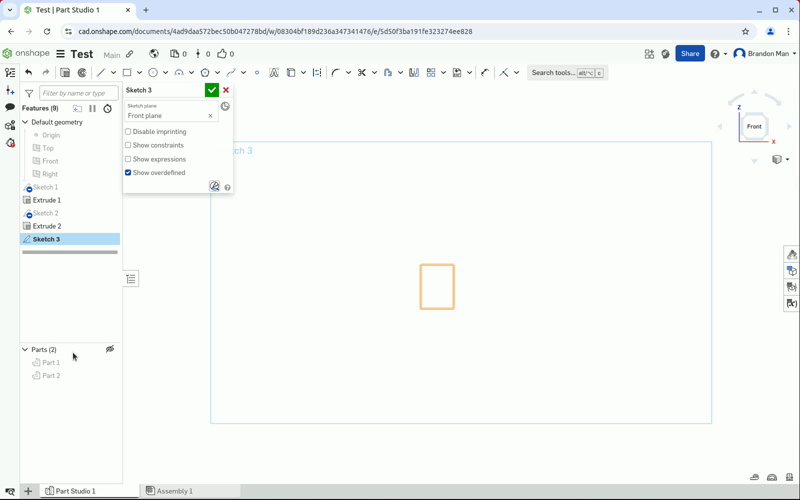
key(l)
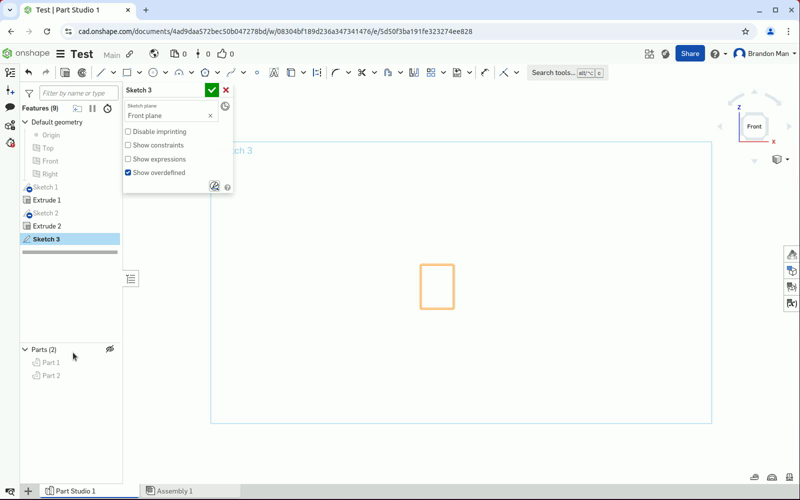
key_down(shift)
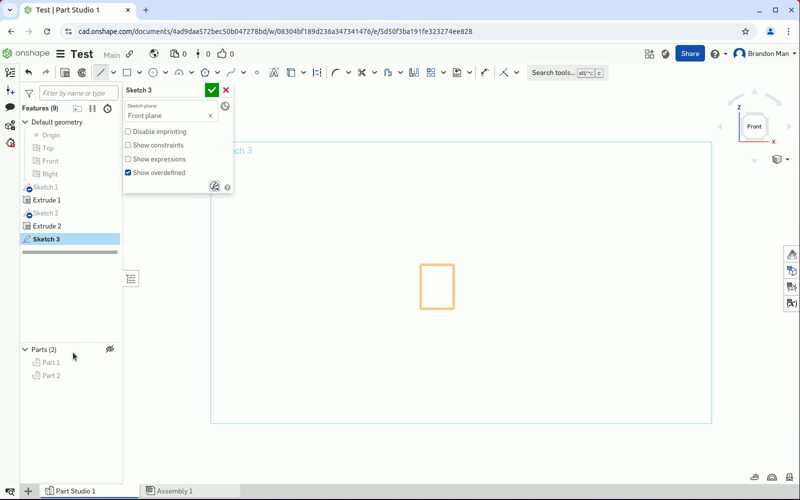
mouse_move(492, 300)
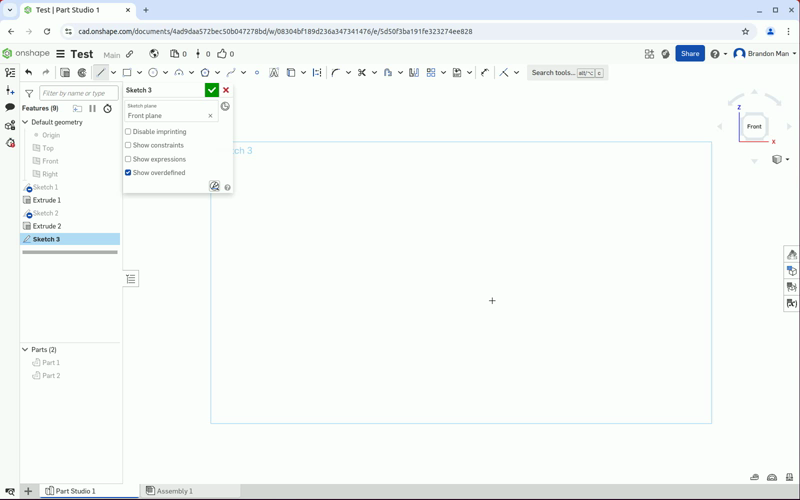
click(492, 300)
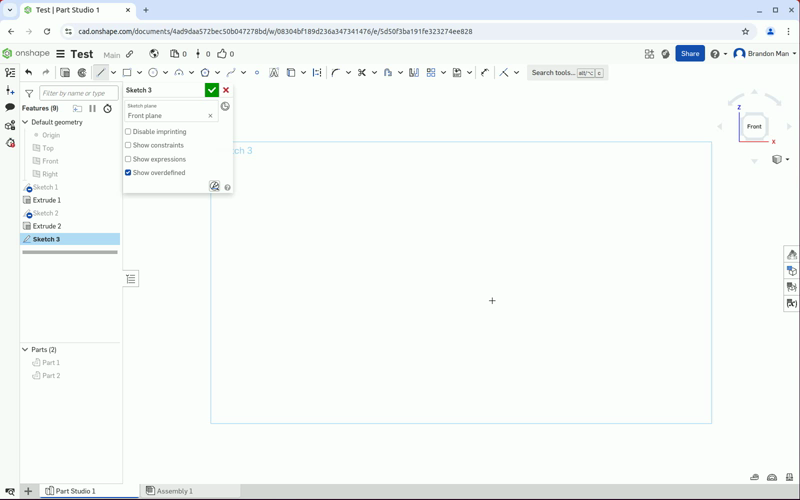
key_up(shift)
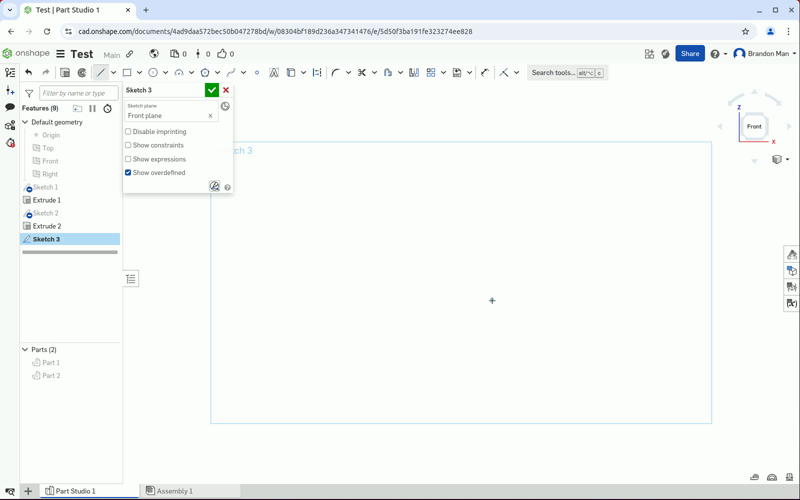
key_down(shift)
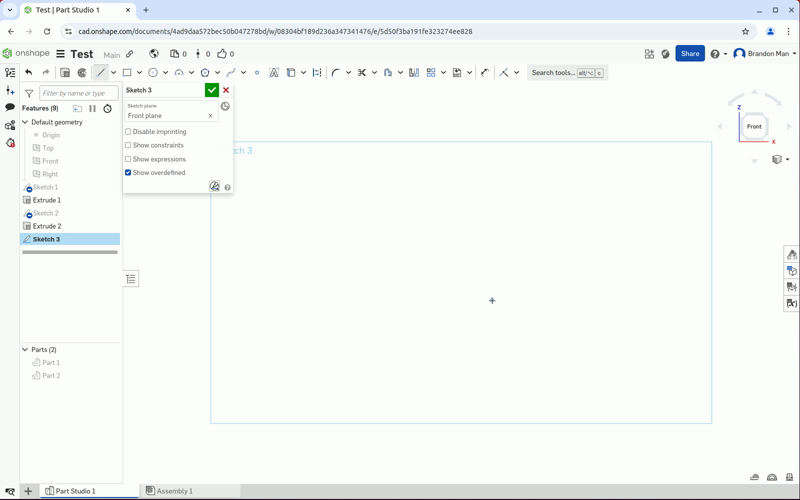
mouse_move(522, 300)
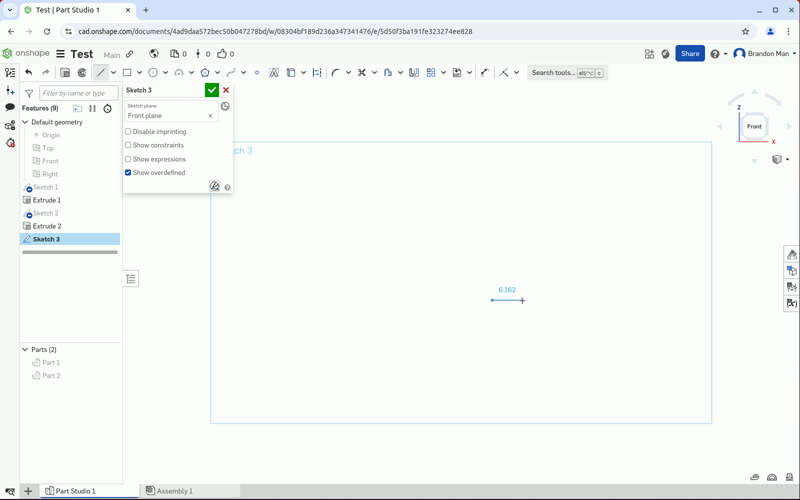
mouse_move(513, 300)
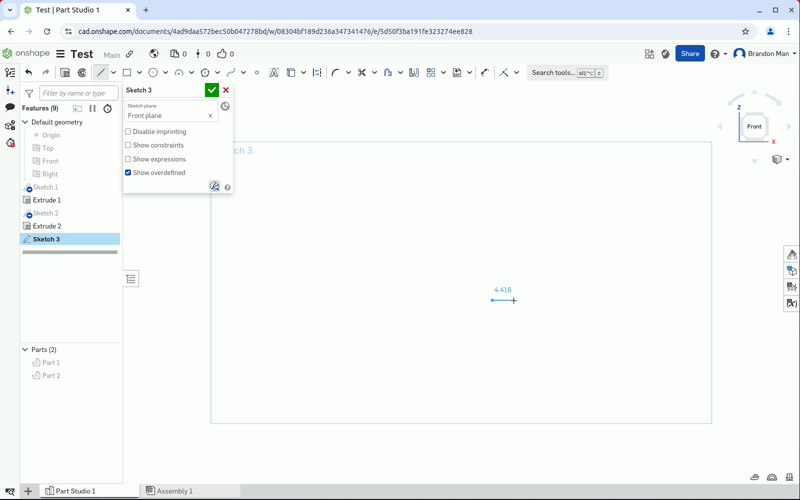
click(513, 300)
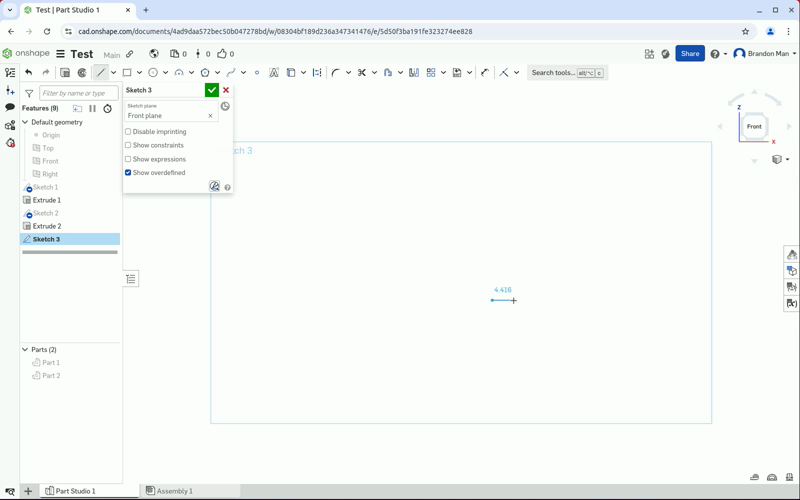
key_up(shift)
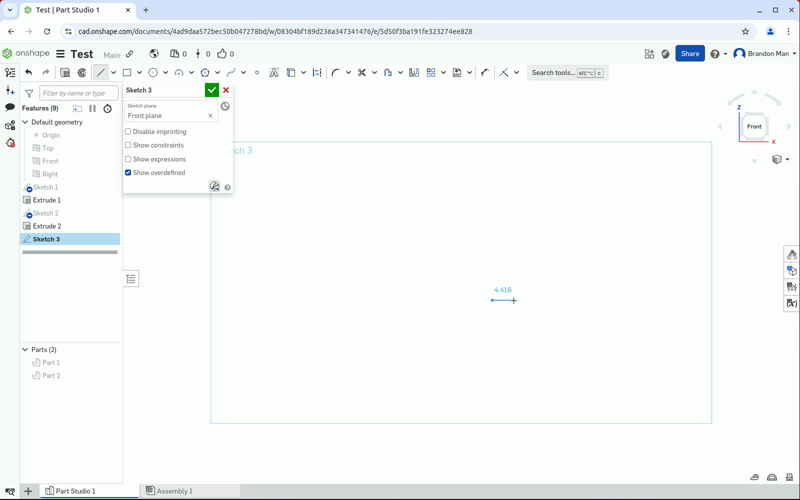
key_down(shift)
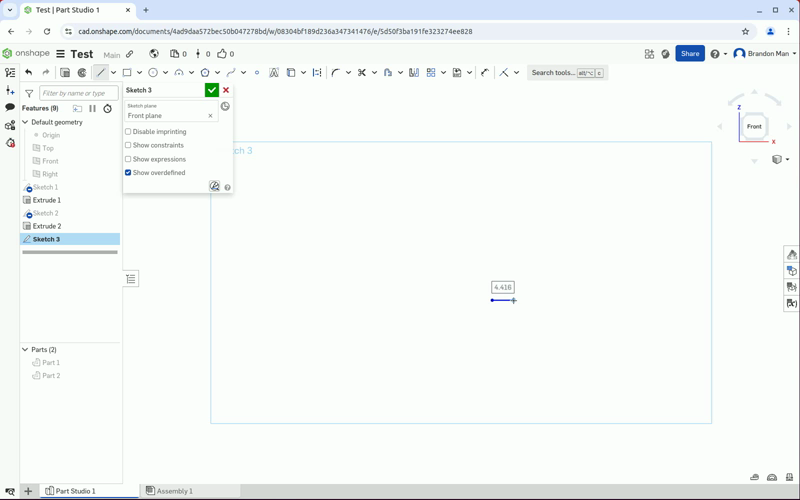
mouse_move(543, 300)
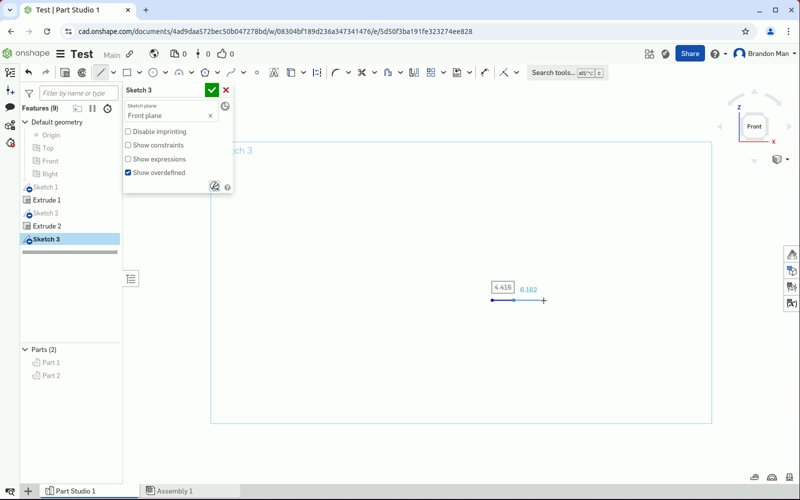
mouse_move(513, 258)
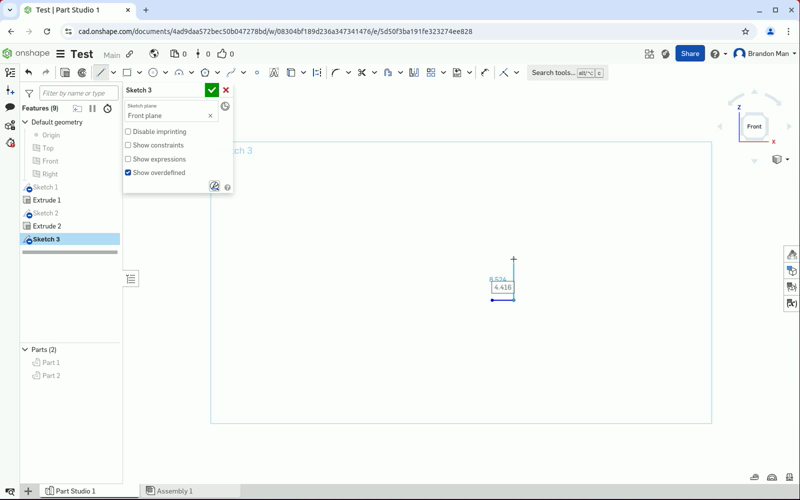
click(513, 258)
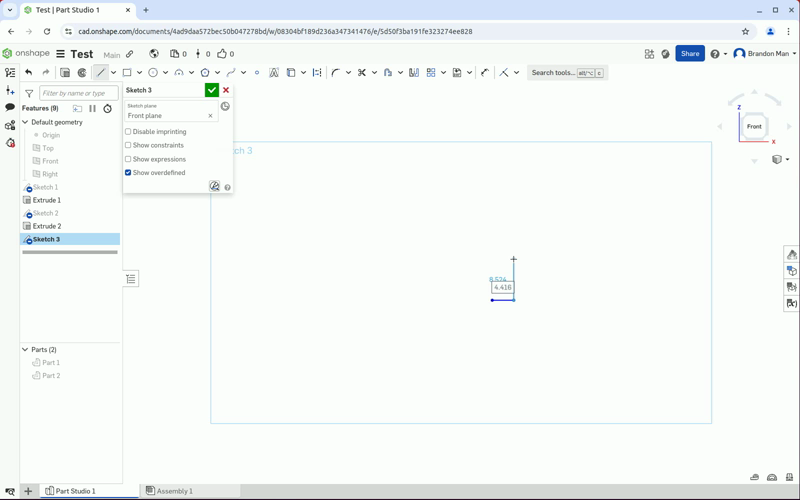
key_up(shift)
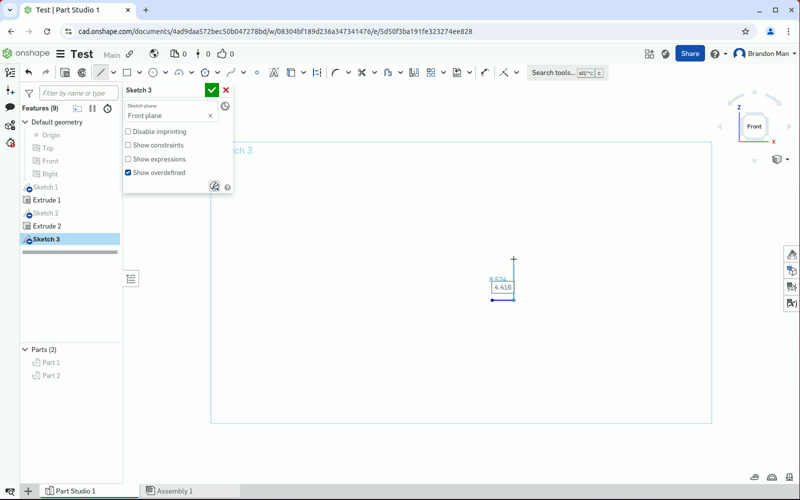
key_down(shift)
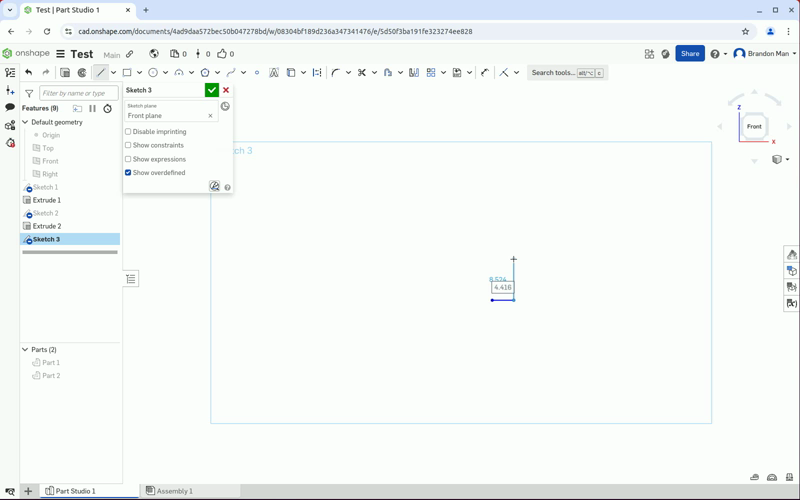
mouse_move(543, 258)
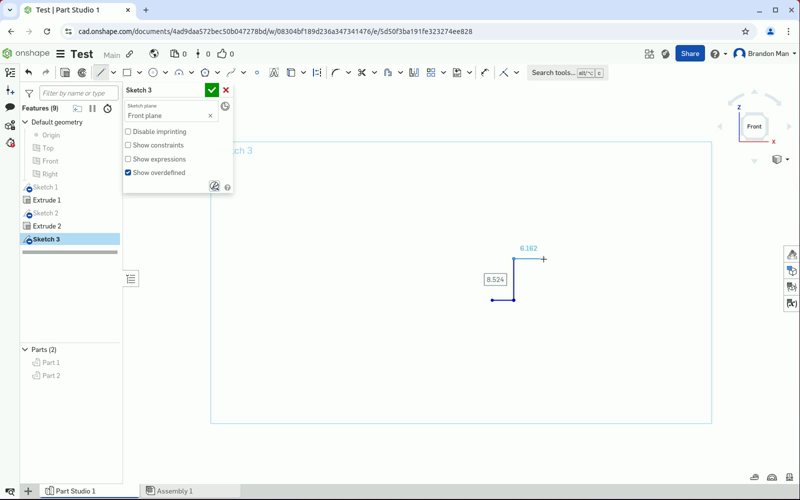
mouse_move(492, 258)
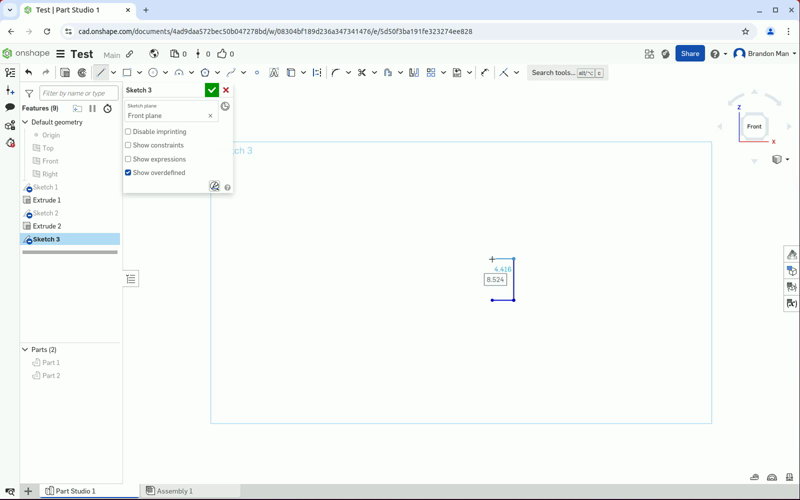
click(492, 258)
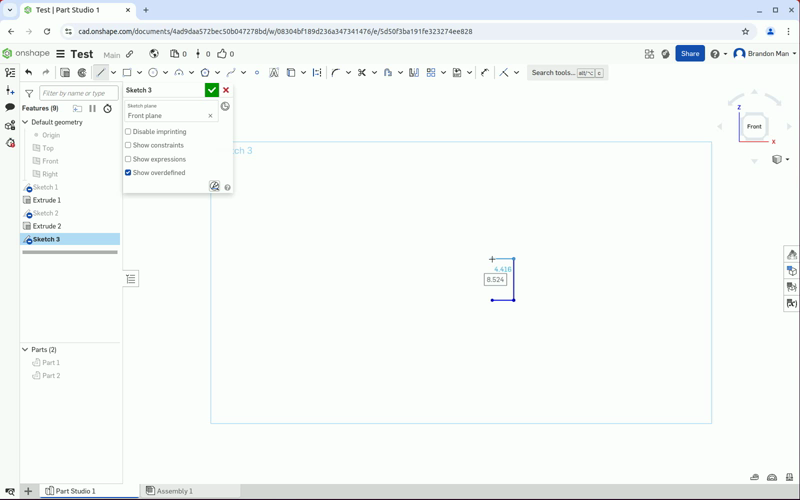
key_up(shift)
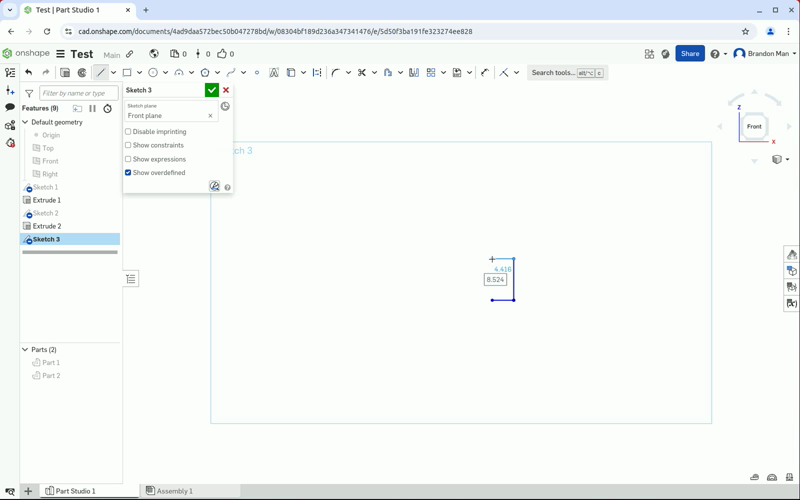
mouse_move(522, 258)
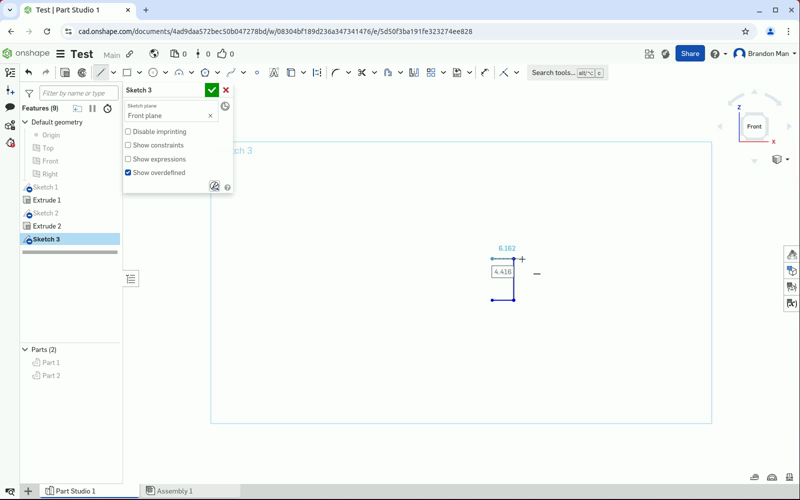
key_down(shift)
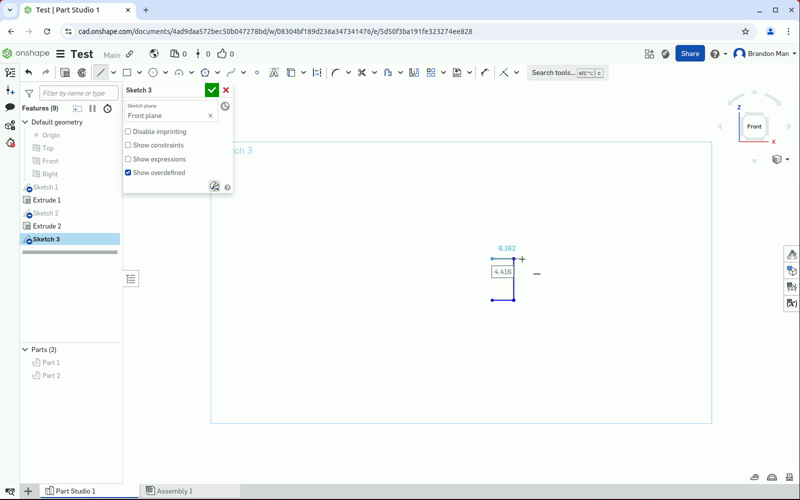
mouse_move(492, 300)
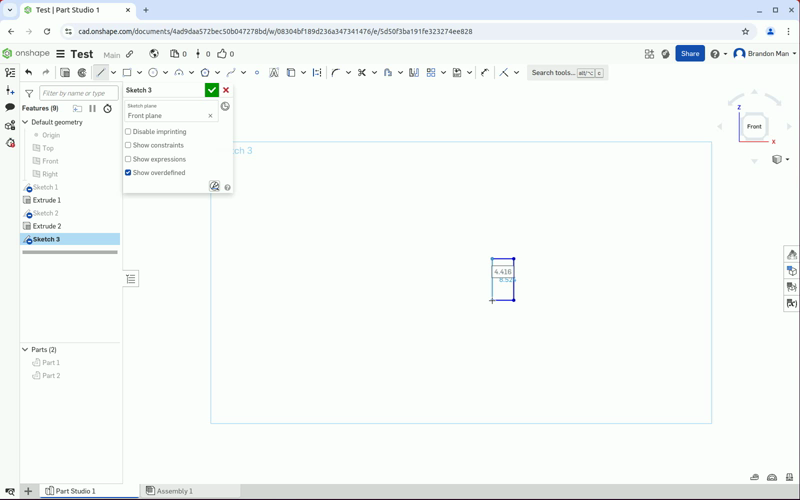
key_up(shift)
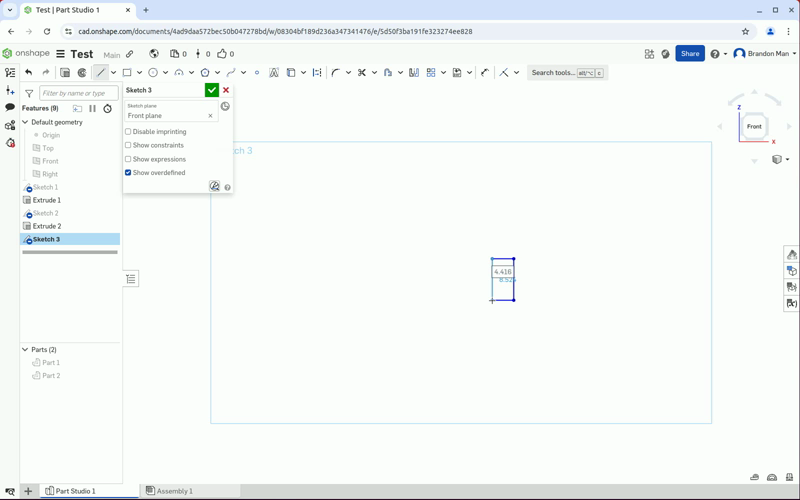
click(492, 300)
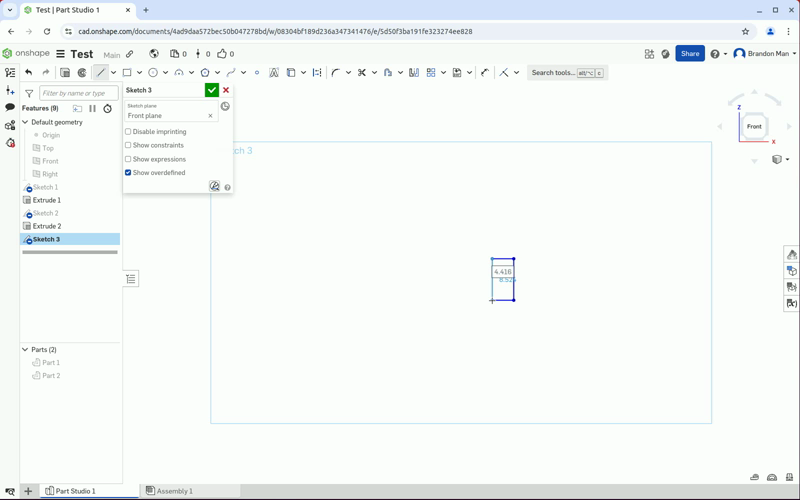
key(esc)
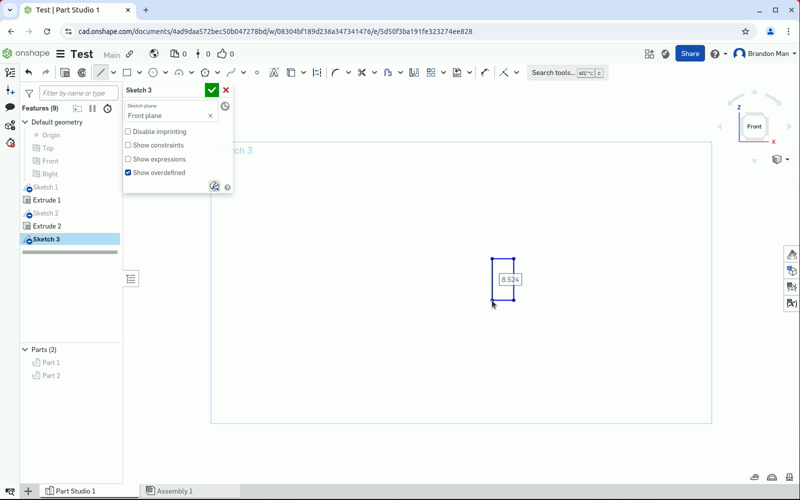
mouse_move(504, 281)
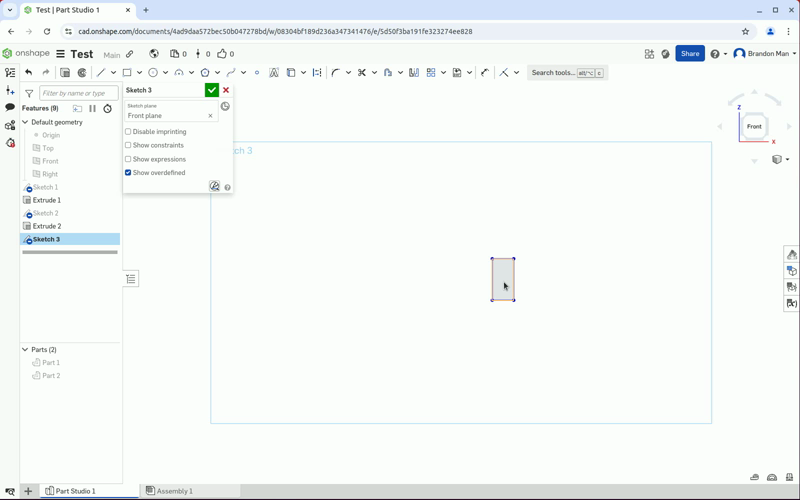
scroll(6)
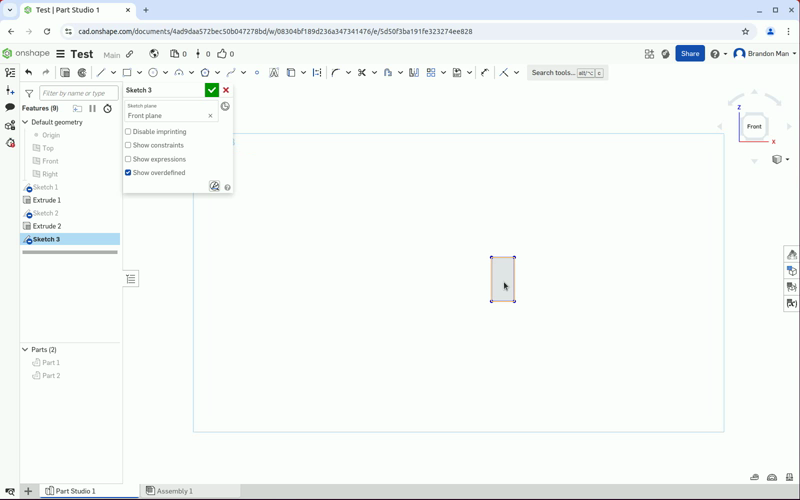
scroll(6)
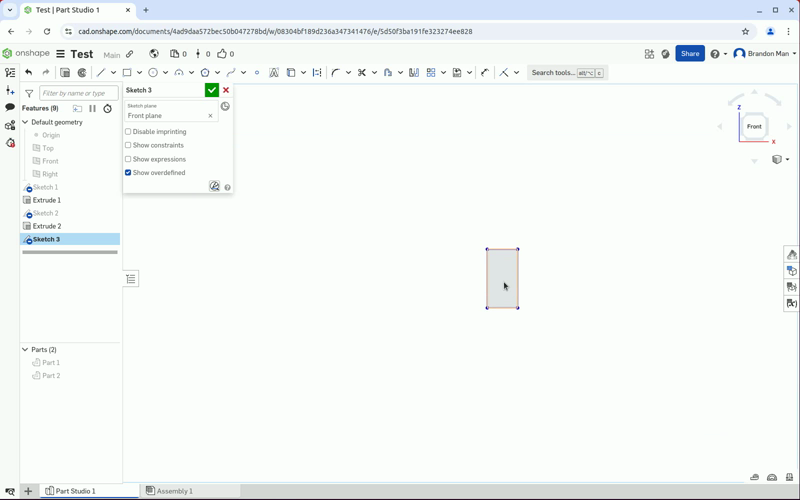
scroll(6)
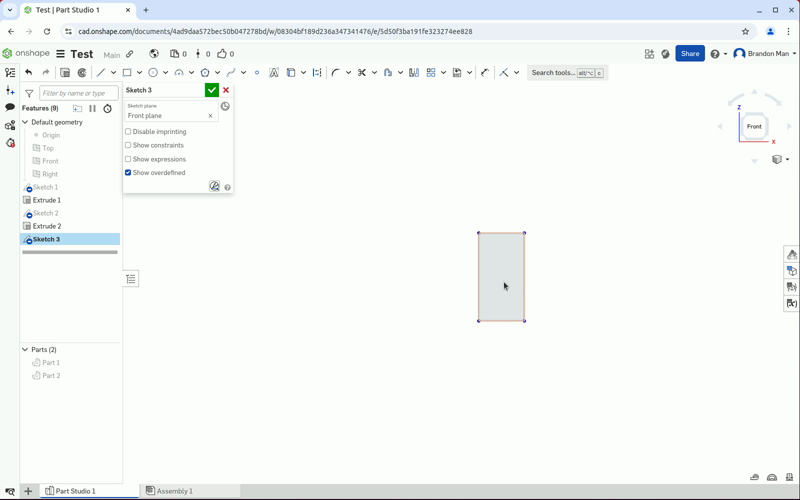
scroll(6)
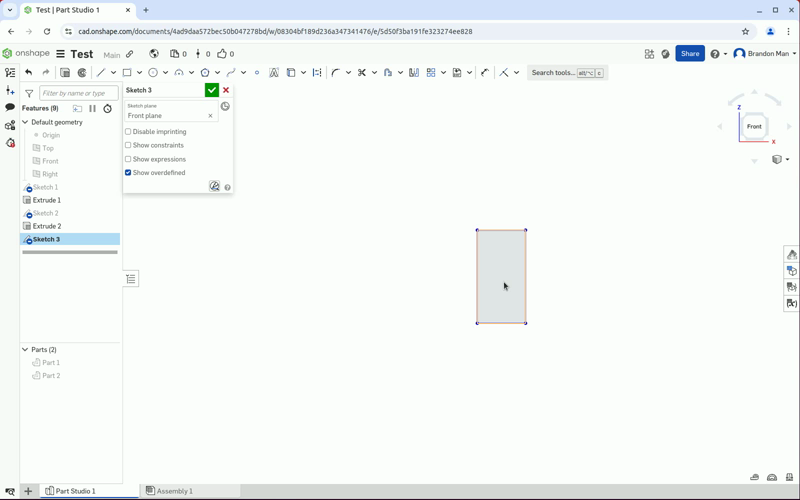
scroll(6)
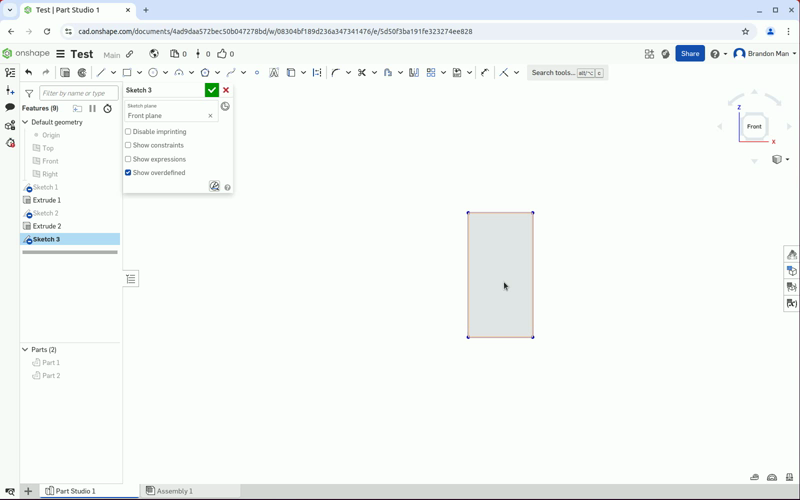
scroll(6)
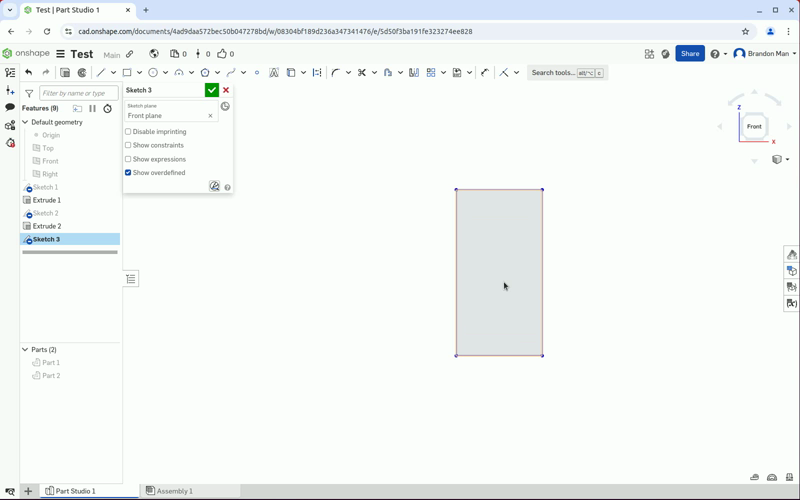
scroll(6)
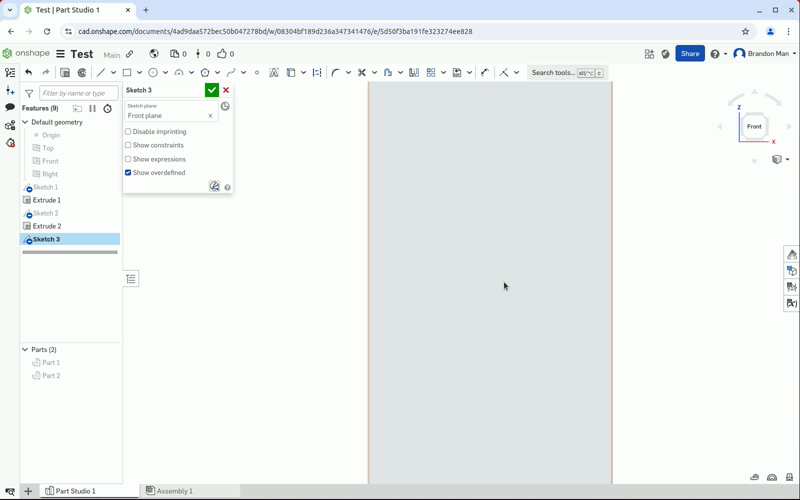
click(504, 281)
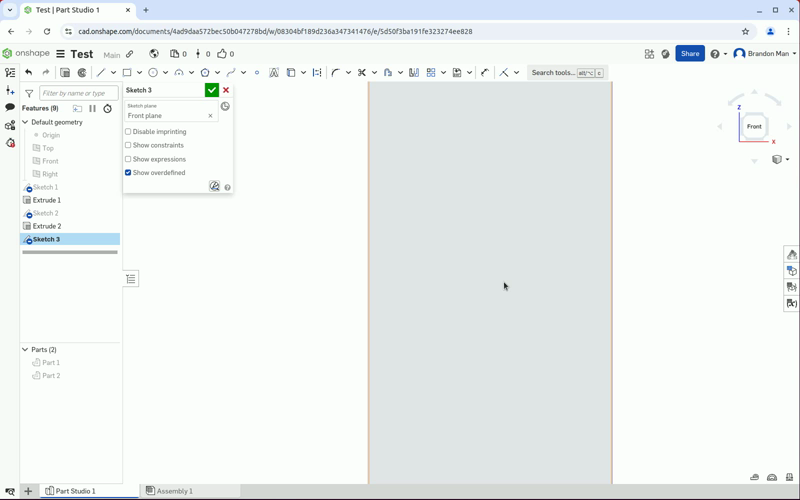
scroll(-6)
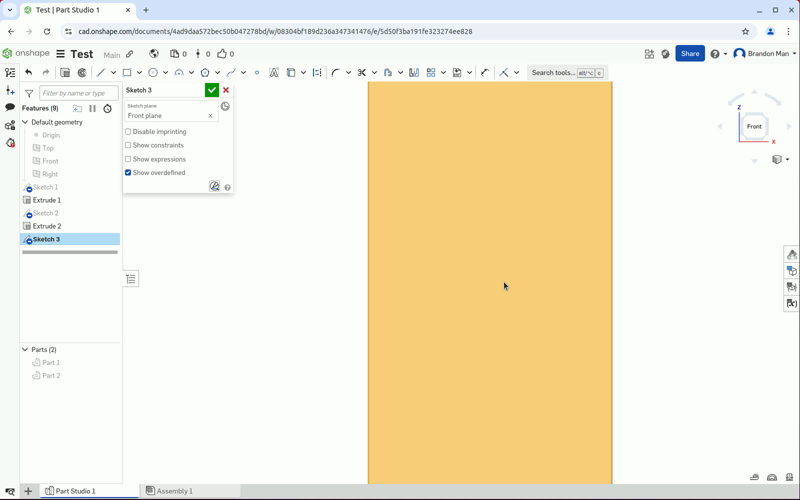
scroll(-6)
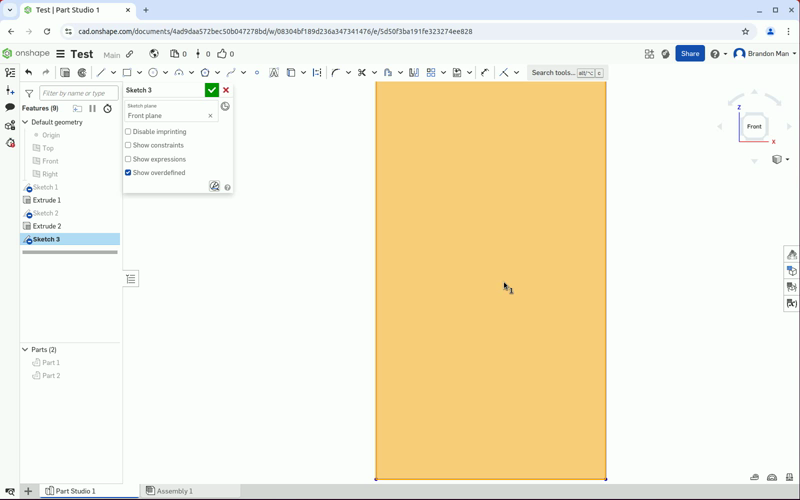
scroll(-6)
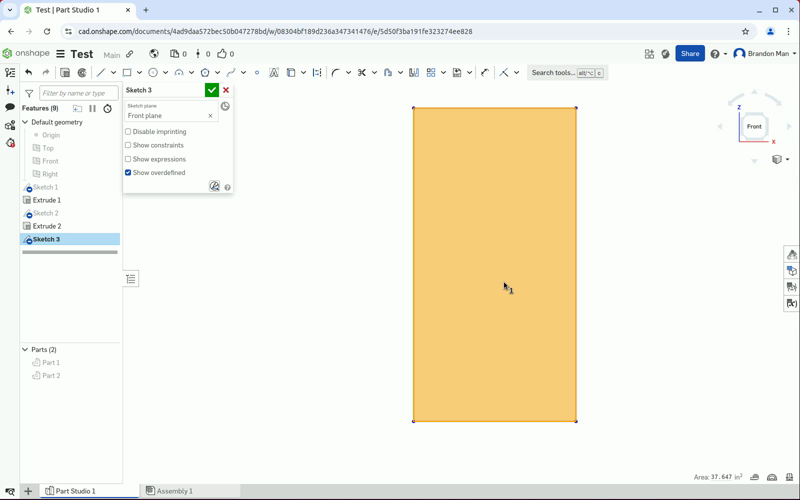
scroll(-6)
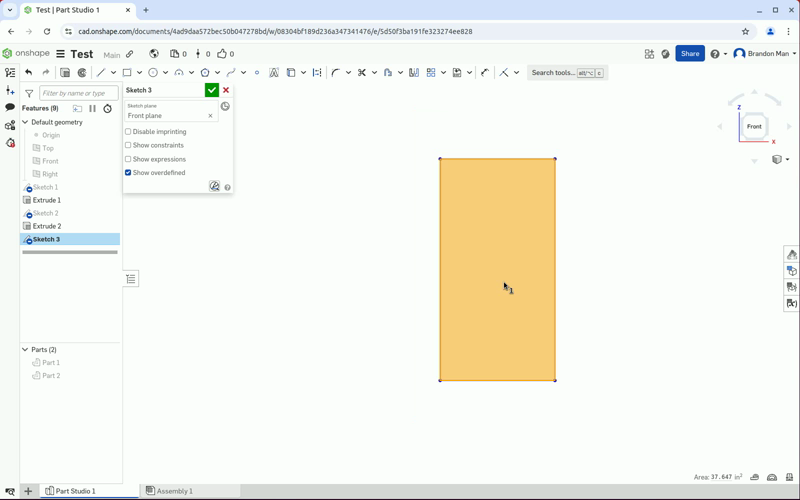
scroll(-6)
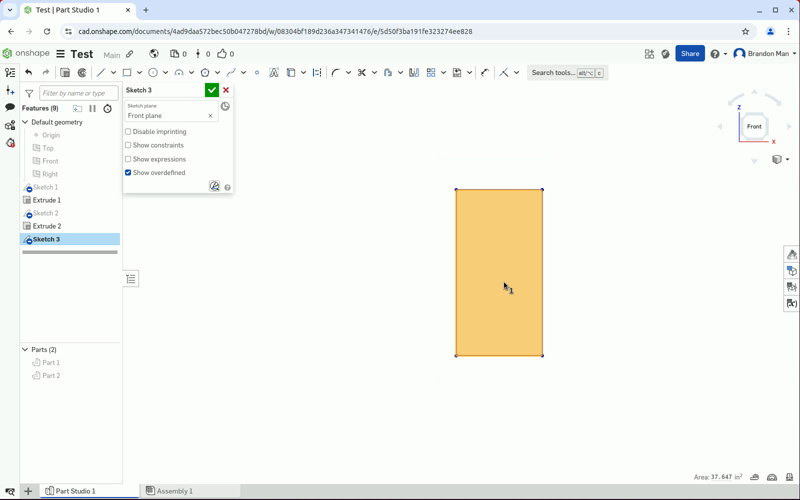
scroll(-6)
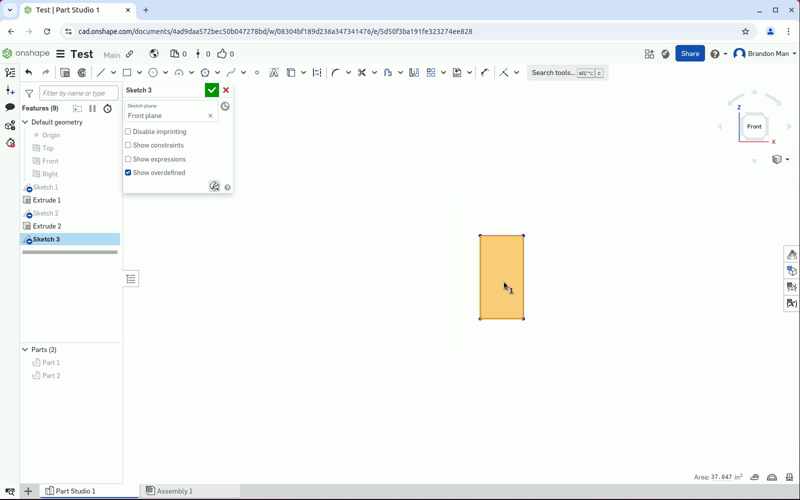
scroll(-6)
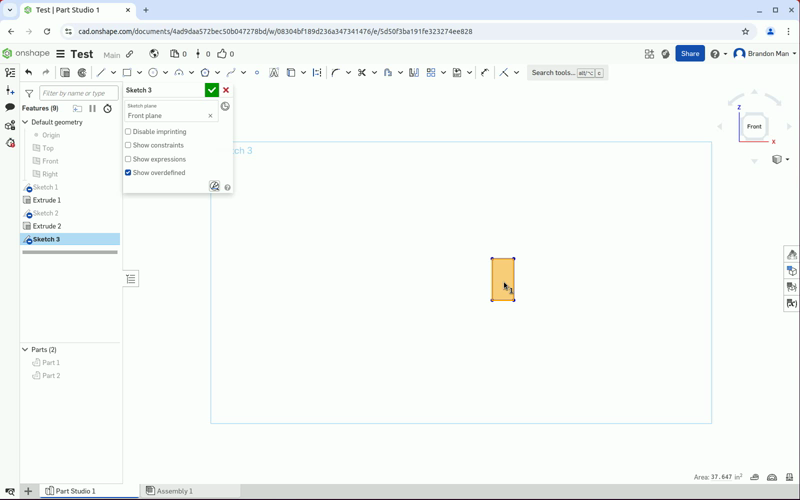
mouse_move(73, 352)
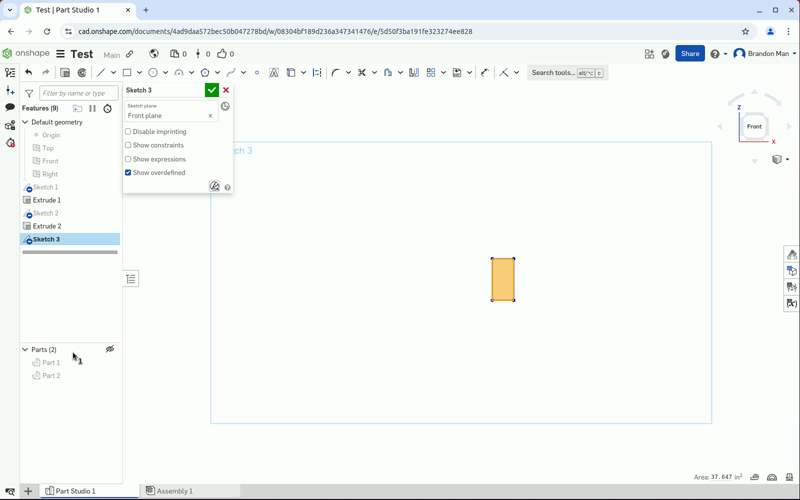
key(shift+y)
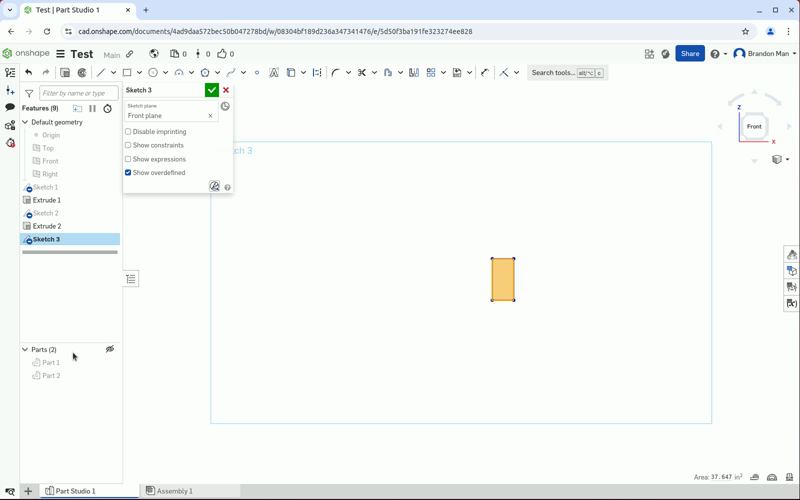
key(shift+e)
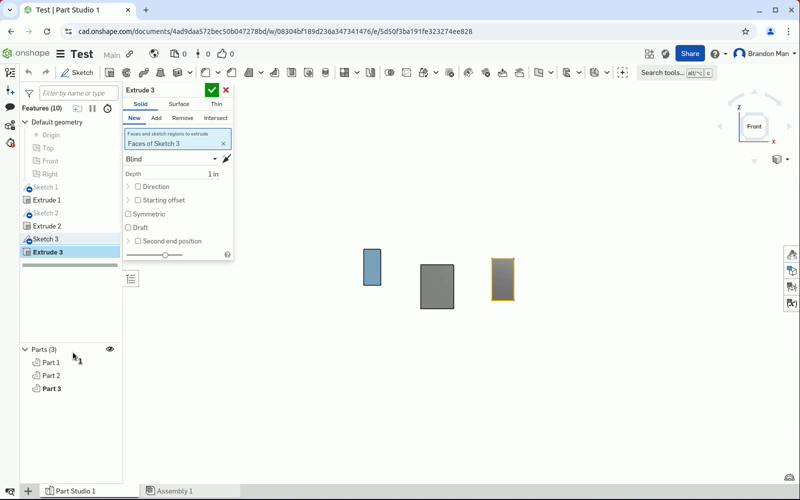
mouse_move(143, 106)
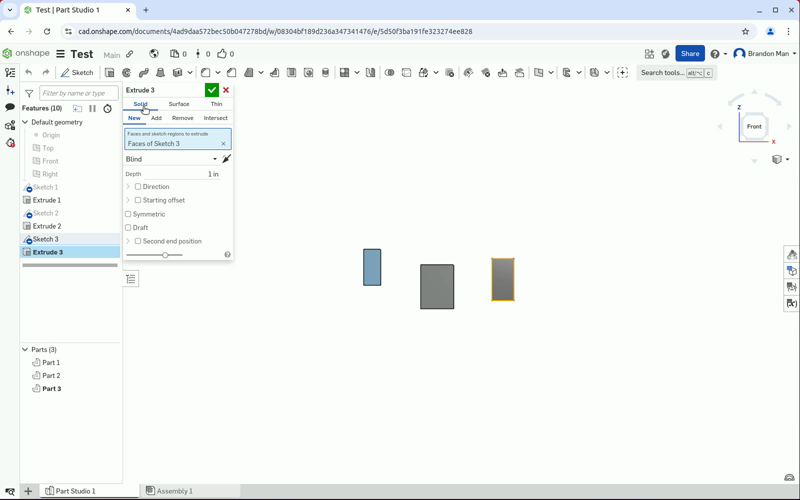
click(143, 106)
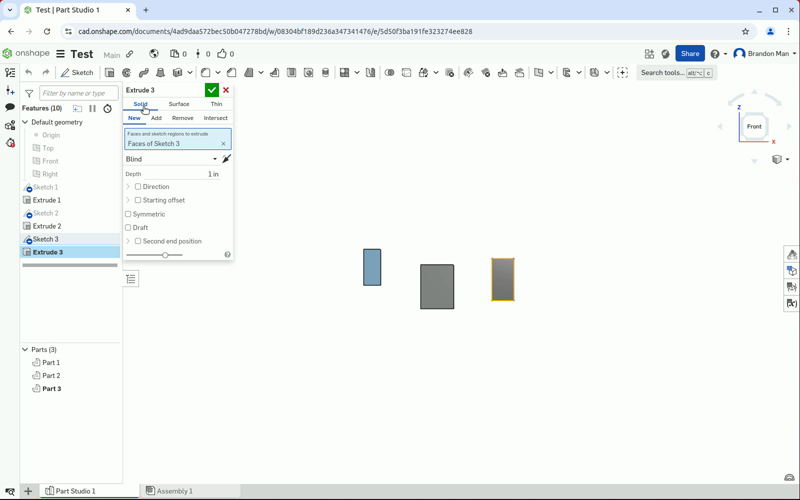
mouse_move(137, 120)
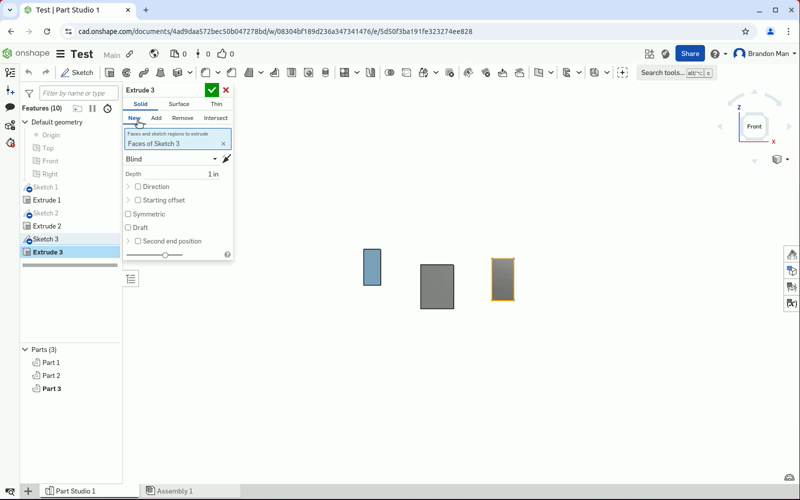
click(137, 120)
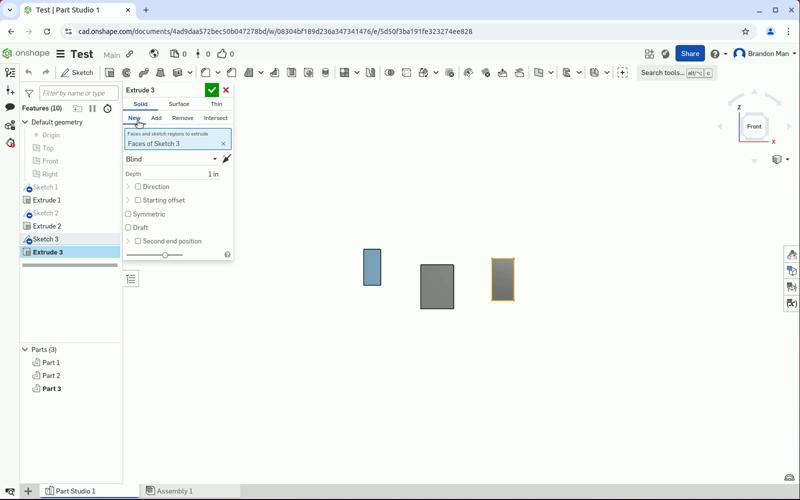
key(tab, 4)
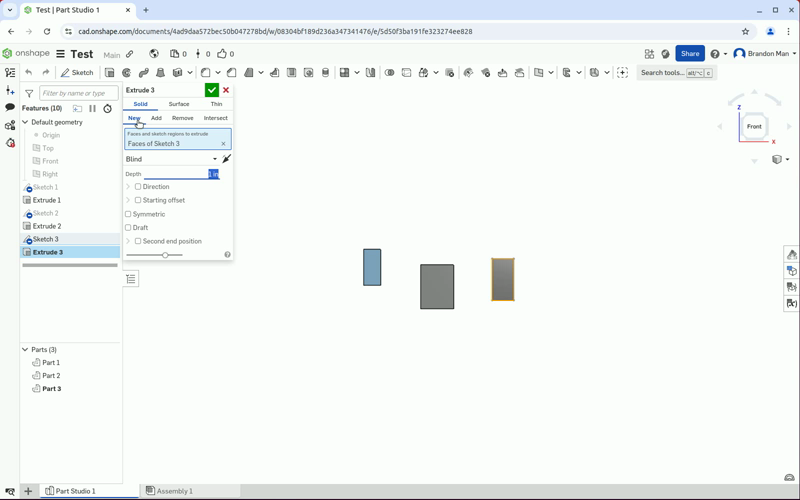
text(4.092)
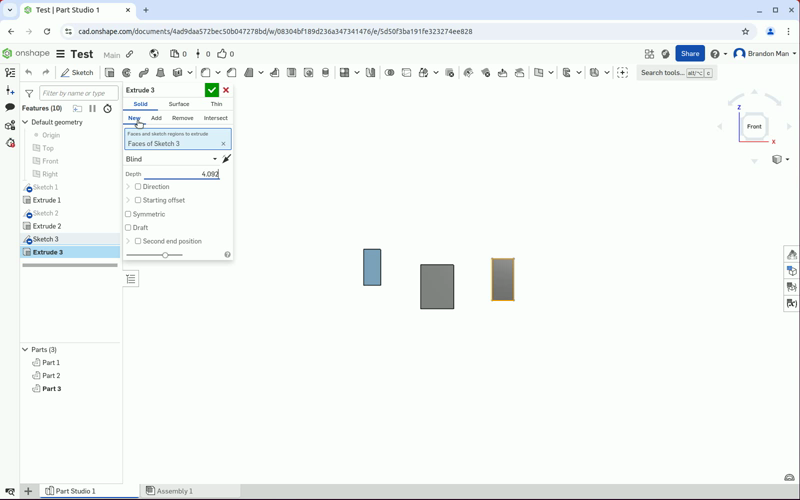
key(enter)
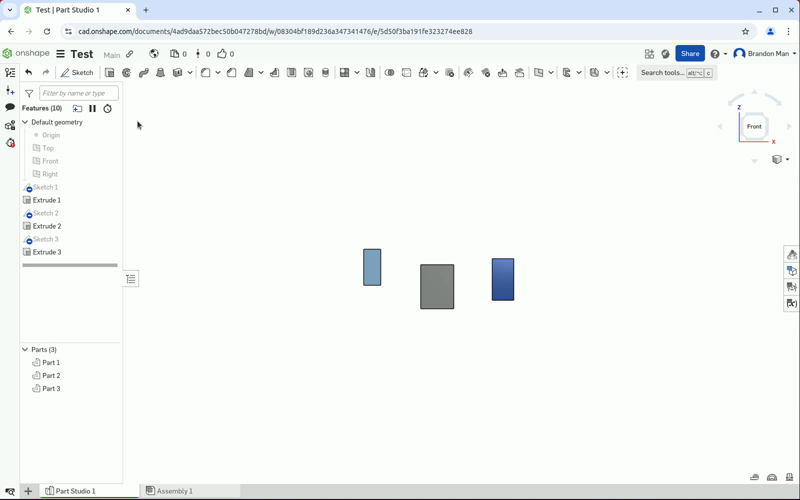
key(shift+h)
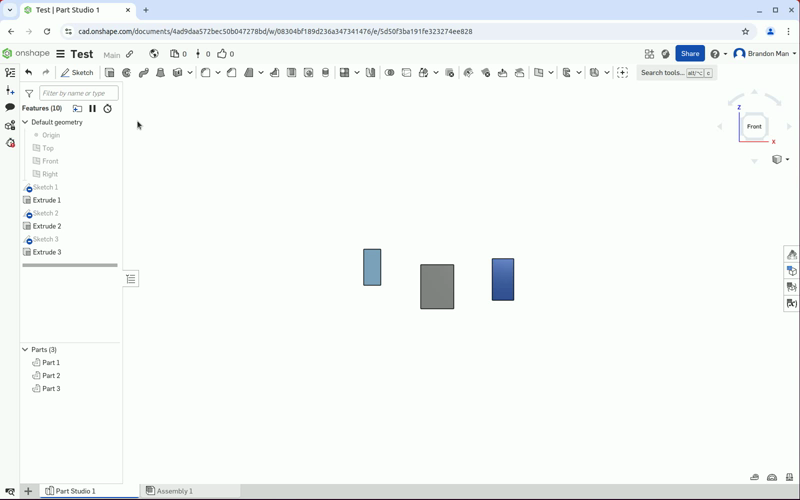
key(shift+h)
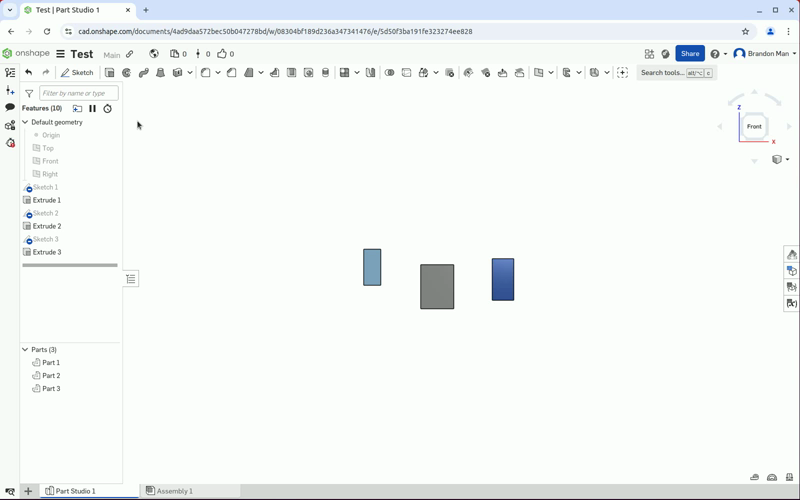
mouse_move(73, 189)
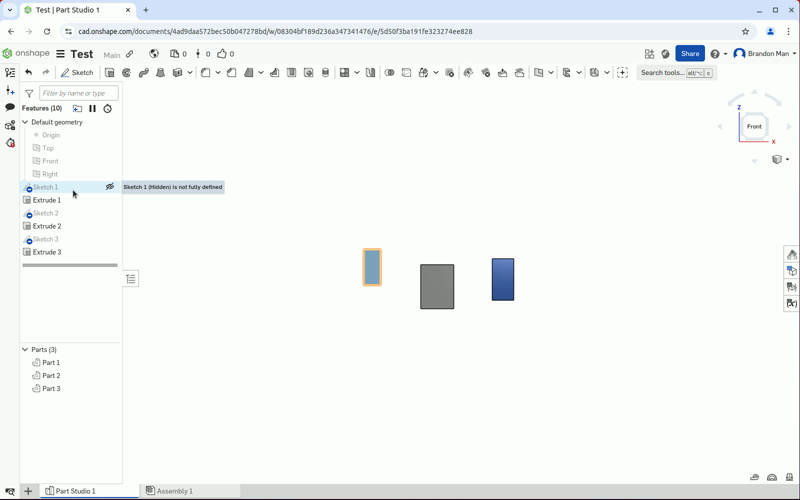
click(73, 189)
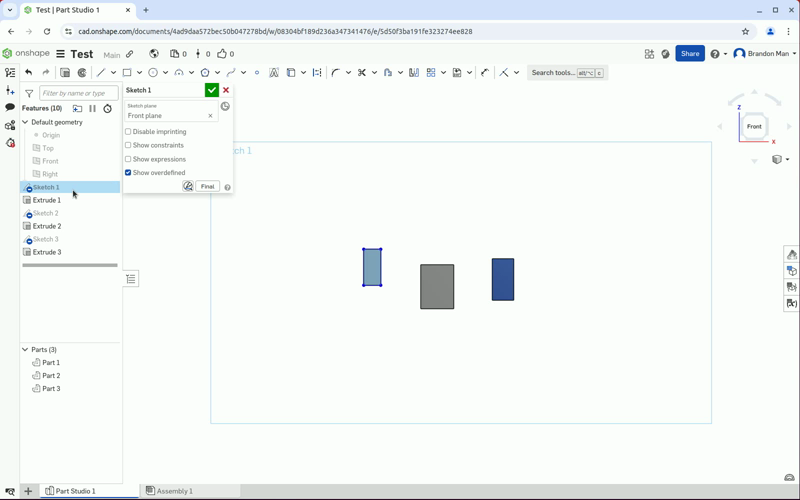
mouse_move(229, 92)
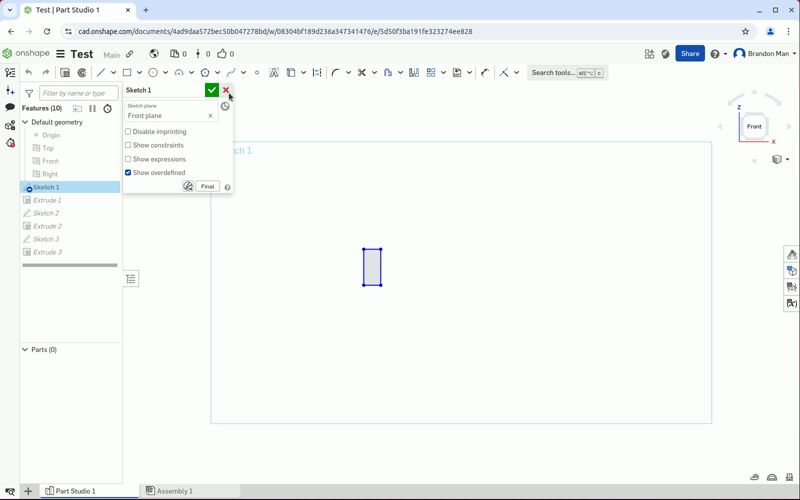
click(229, 92)
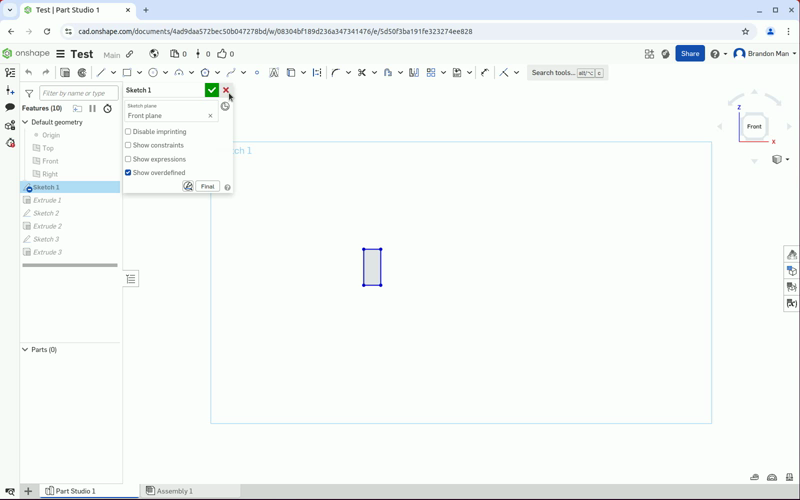
key(shift+s)
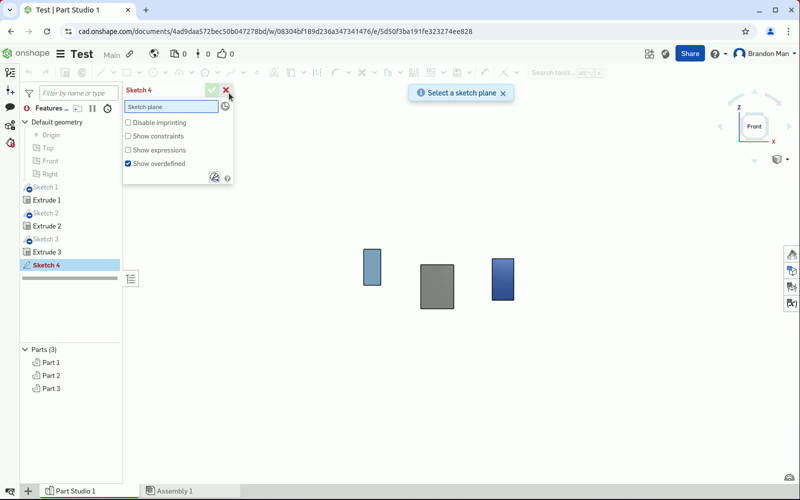
mouse_move(73, 163)
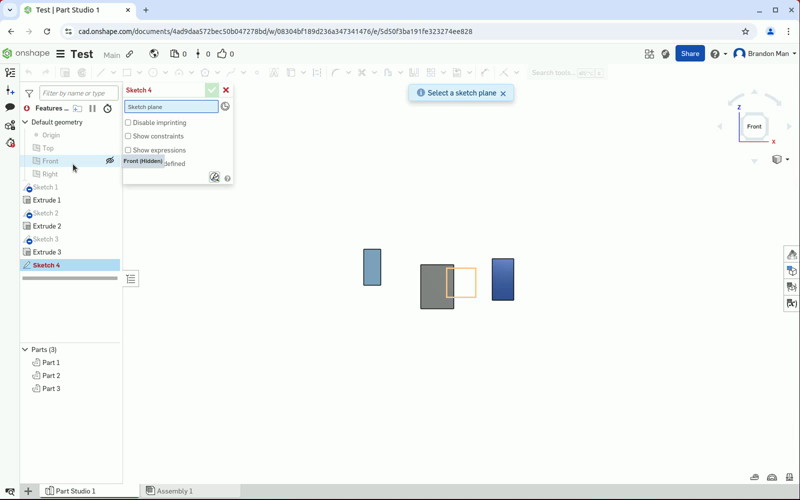
click(73, 163)
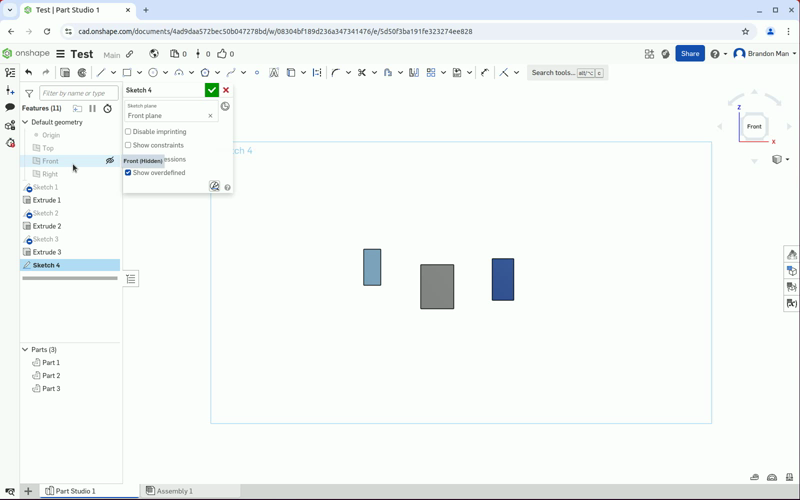
mouse_move(73, 352)
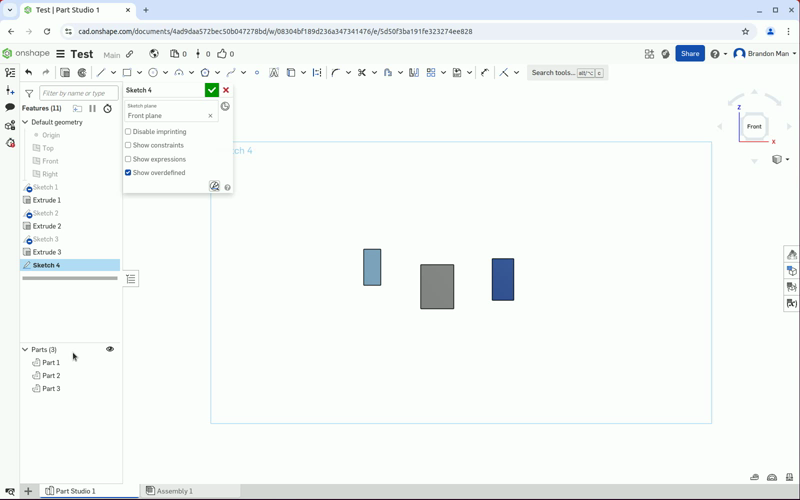
key(y)
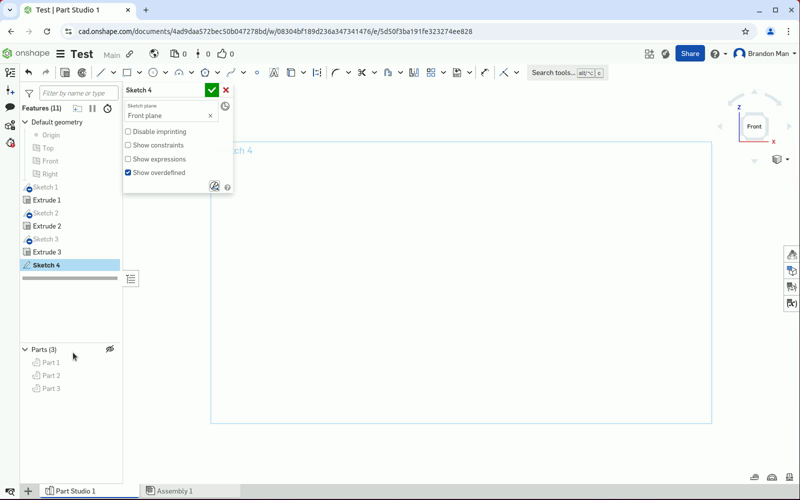
key(l)
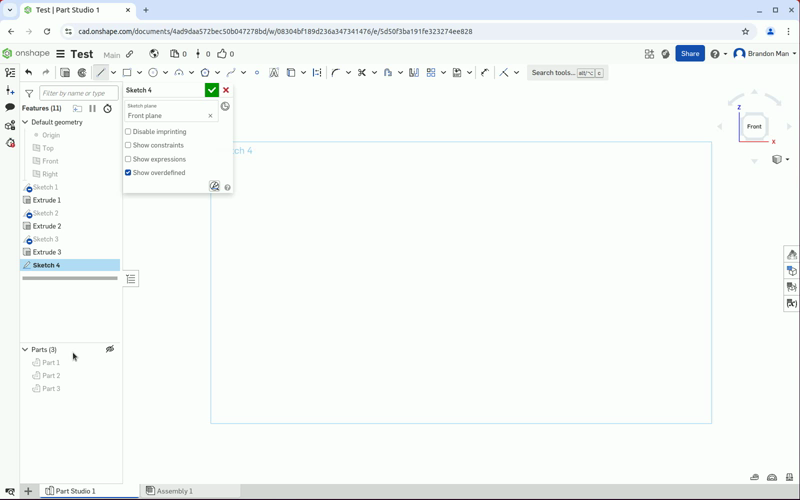
key_down(shift)
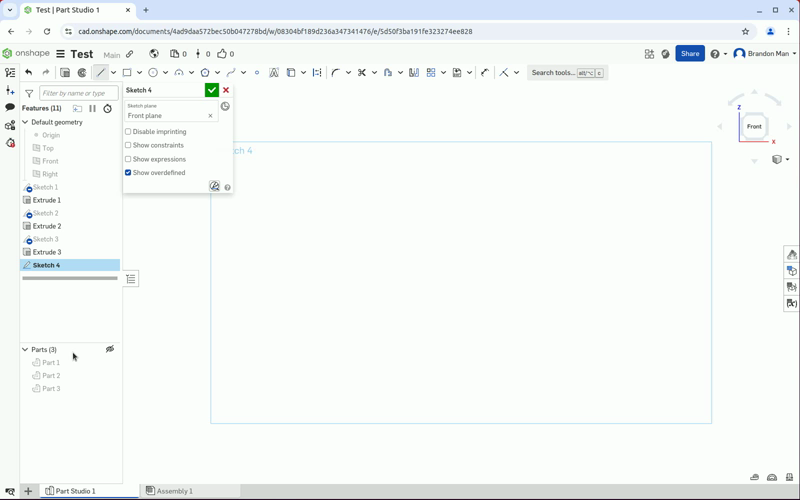
mouse_move(537, 285)
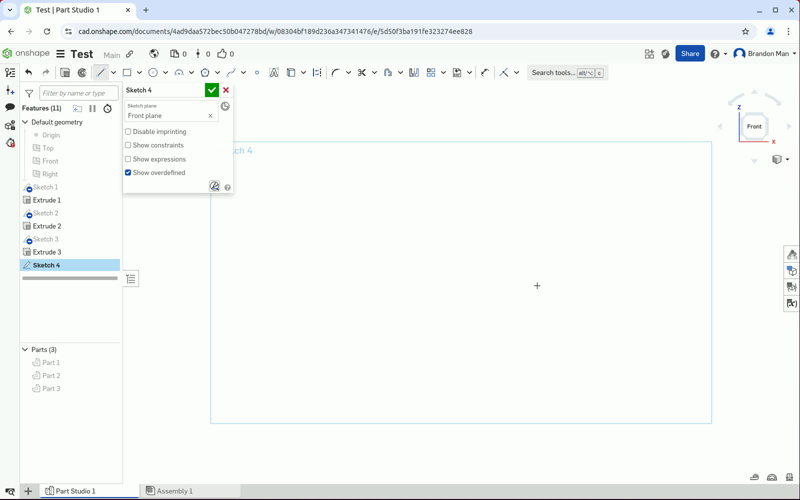
click(537, 285)
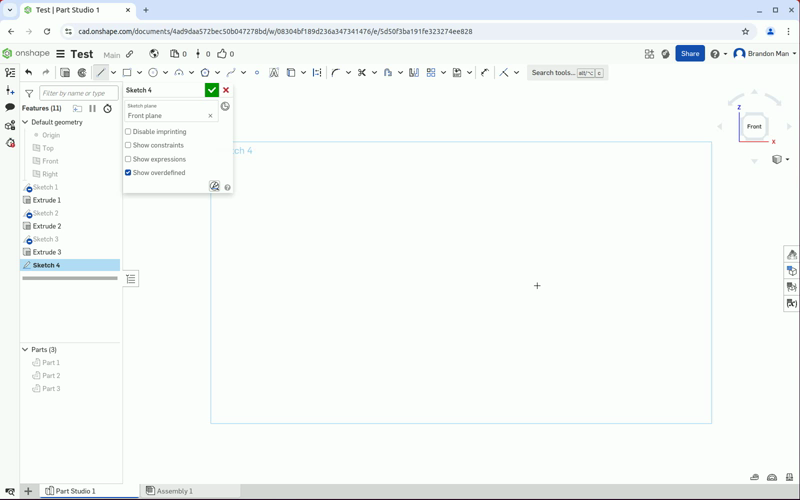
key_up(shift)
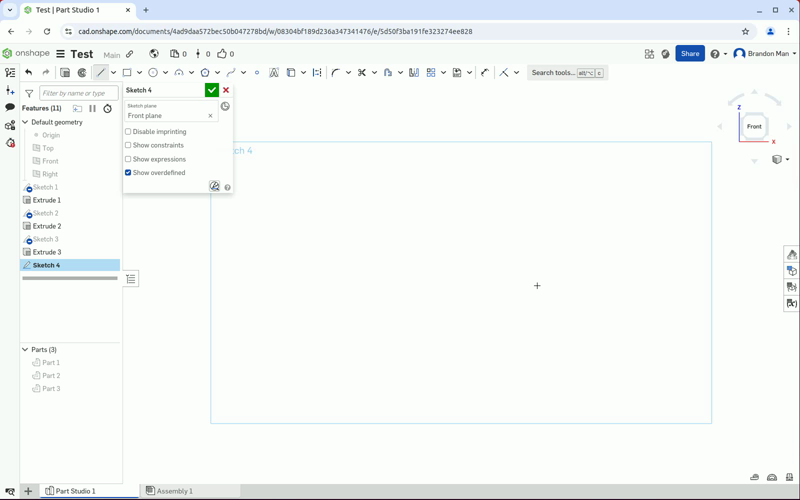
key_down(shift)
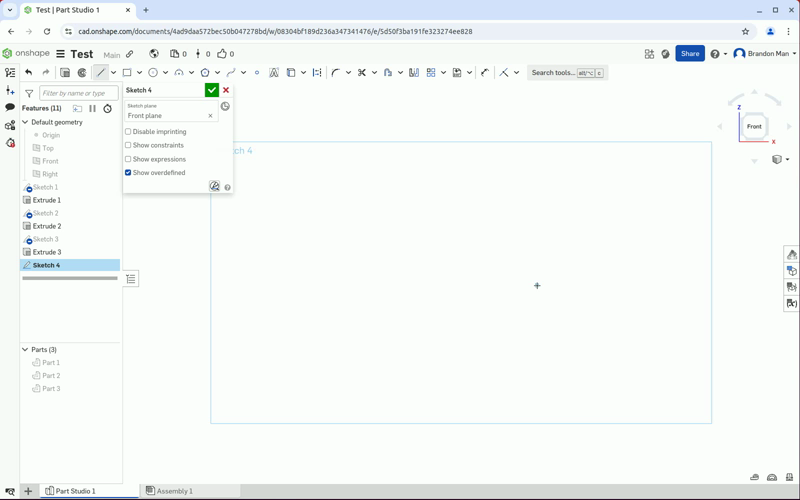
mouse_move(567, 285)
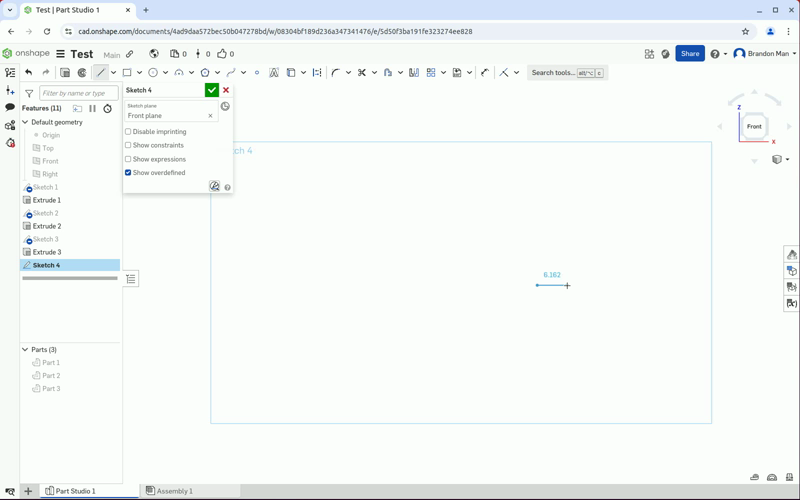
mouse_move(574, 285)
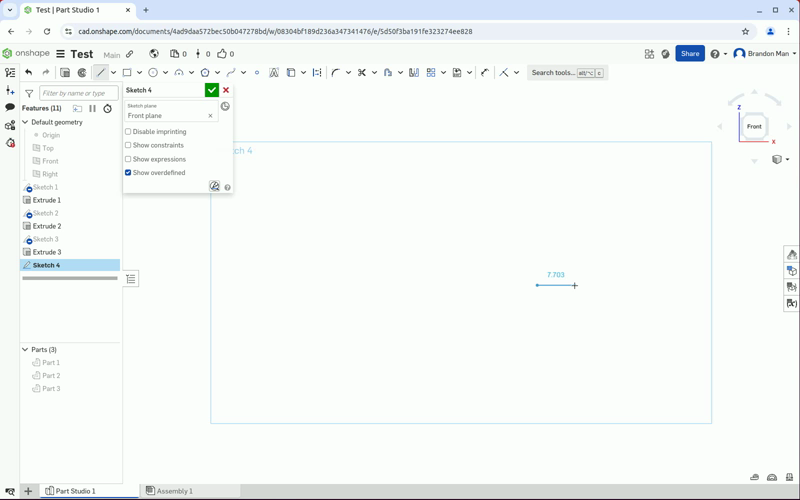
click(574, 285)
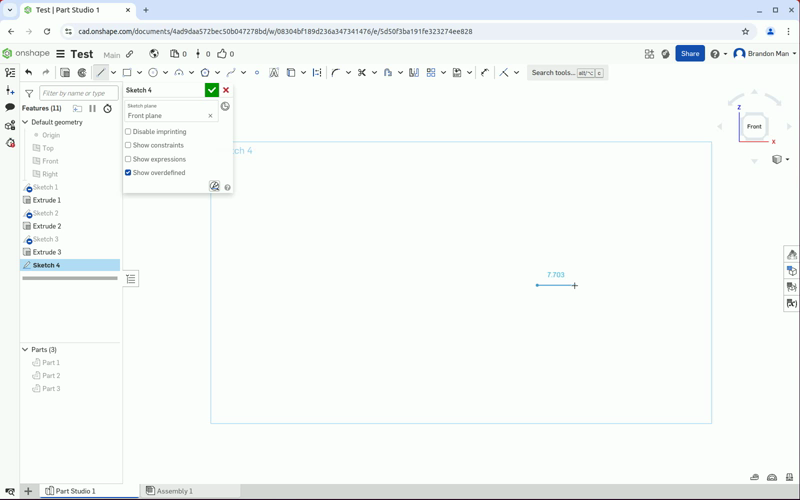
key_up(shift)
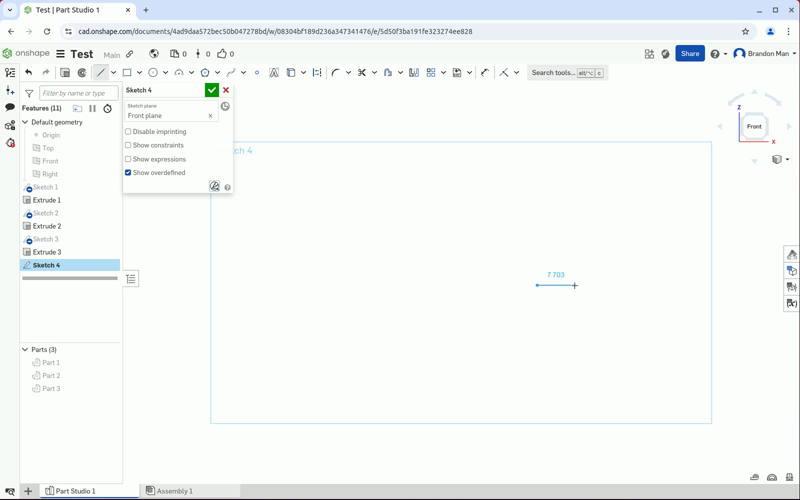
key_down(shift)
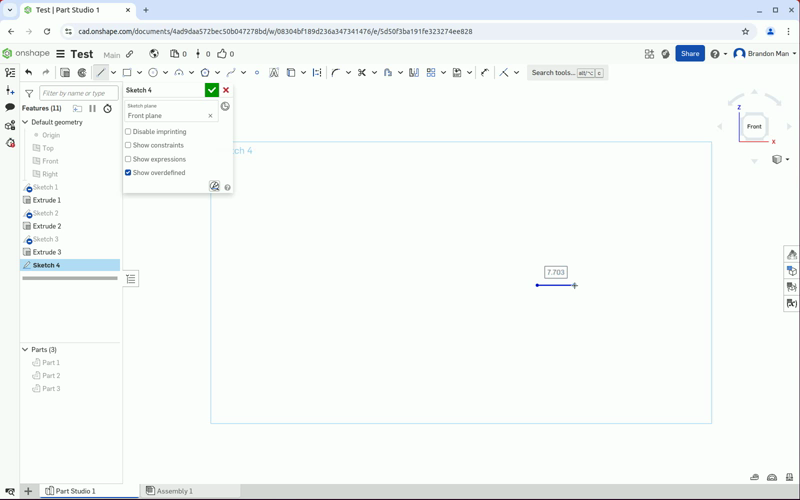
mouse_move(589, 285)
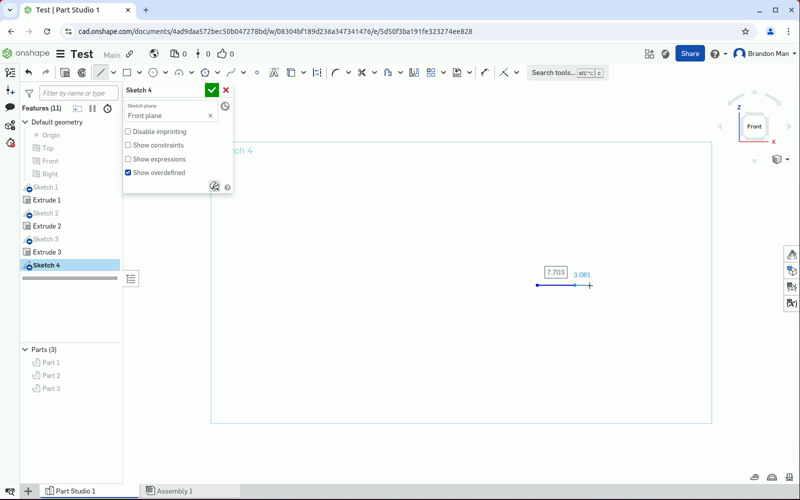
mouse_move(574, 240)
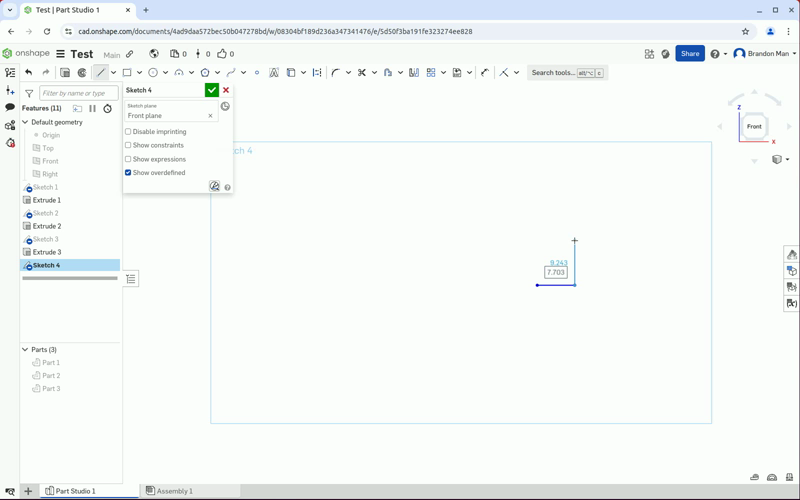
click(574, 240)
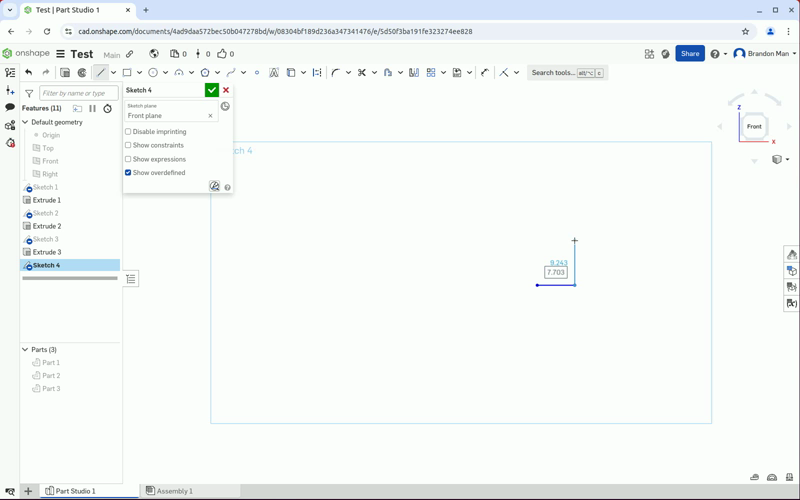
key_up(shift)
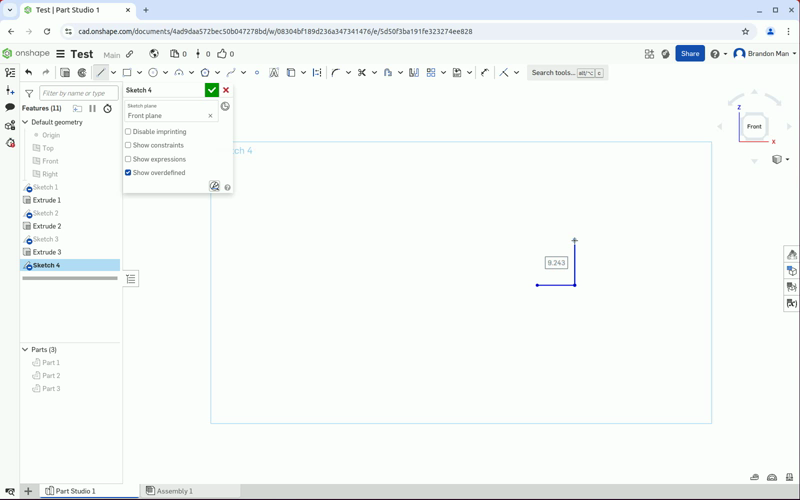
key_down(shift)
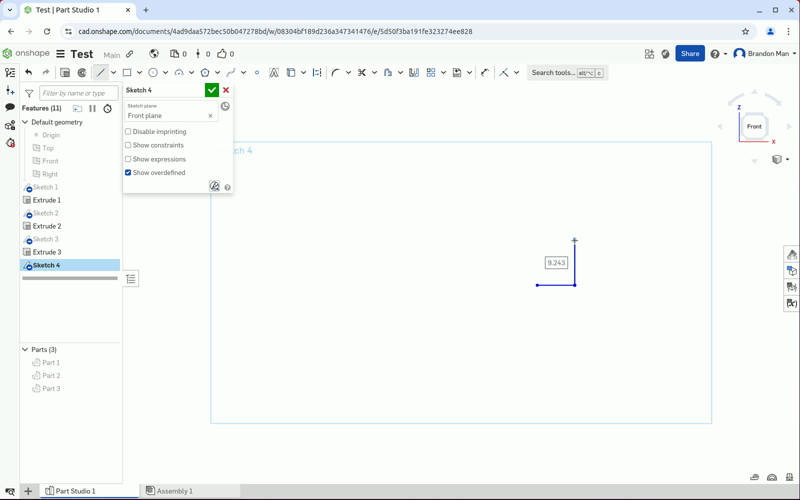
mouse_move(589, 240)
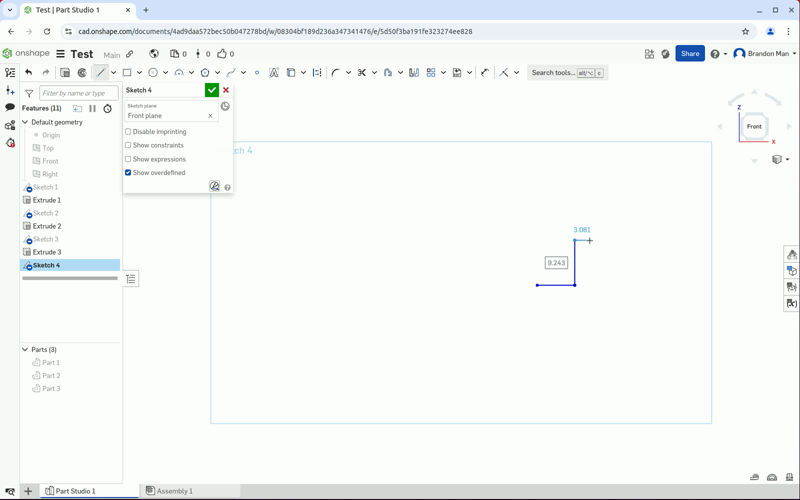
mouse_move(537, 240)
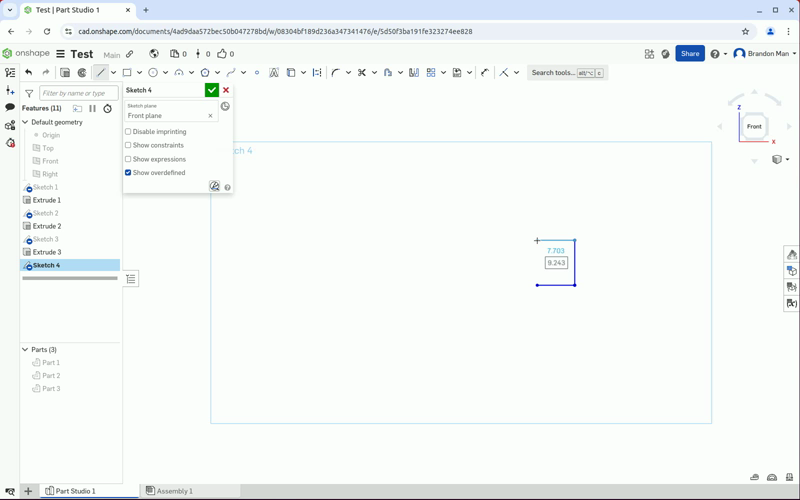
click(537, 240)
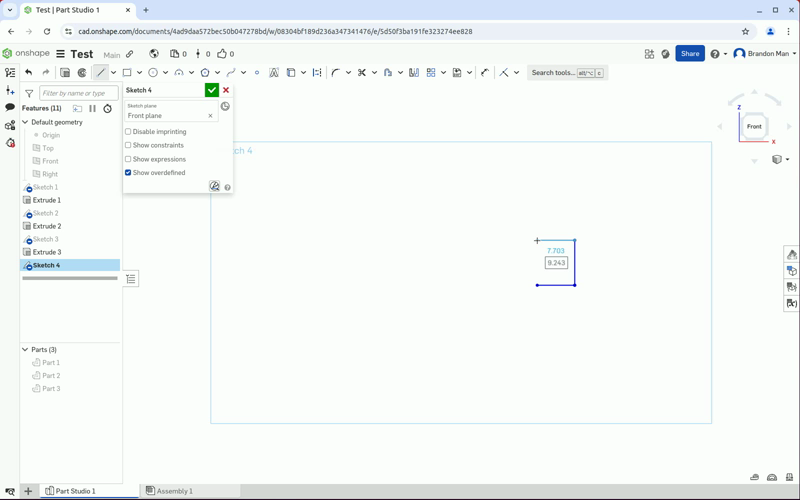
key_up(shift)
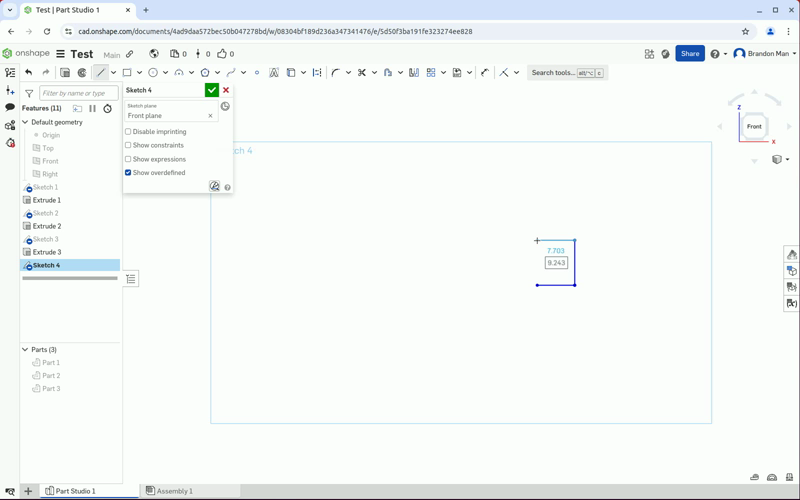
mouse_move(567, 240)
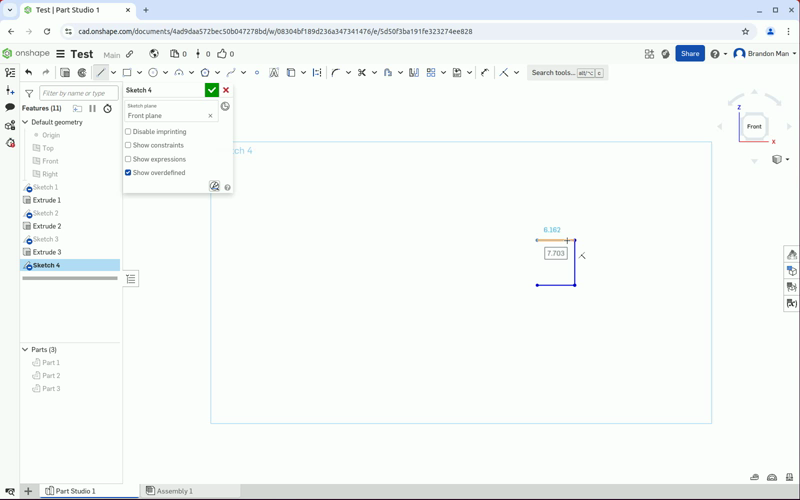
key_down(shift)
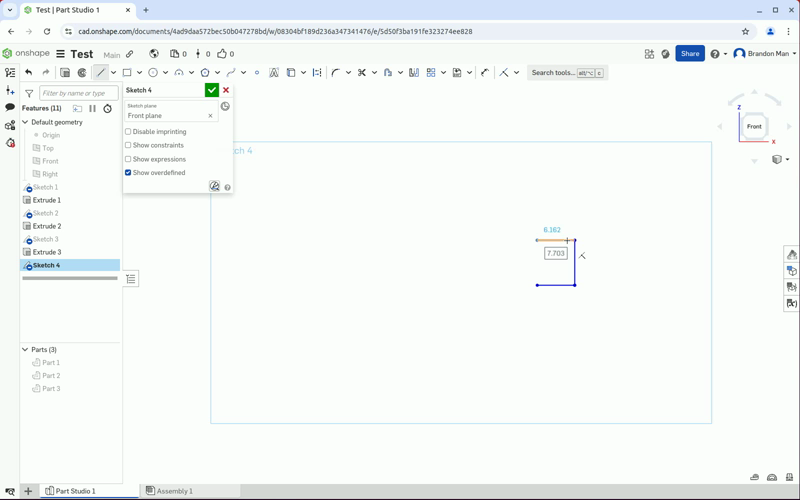
mouse_move(537, 285)
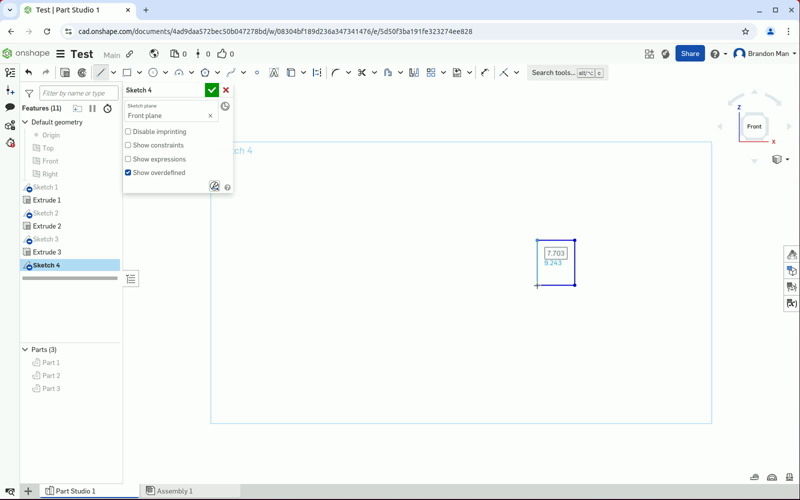
key_up(shift)
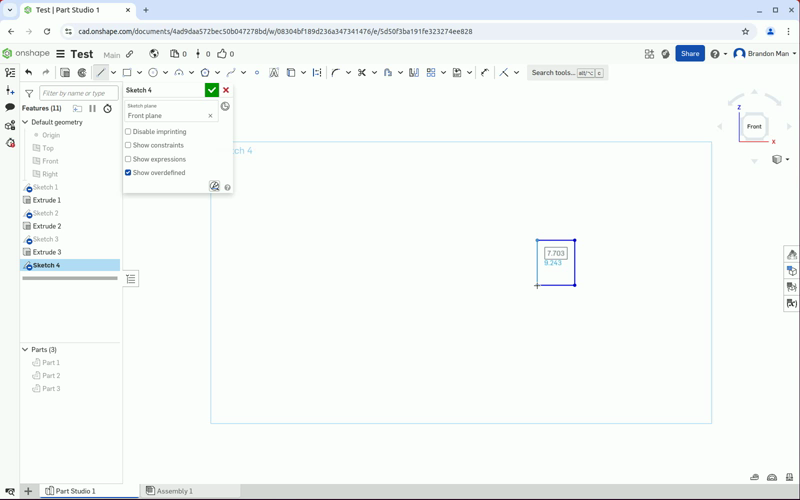
click(537, 285)
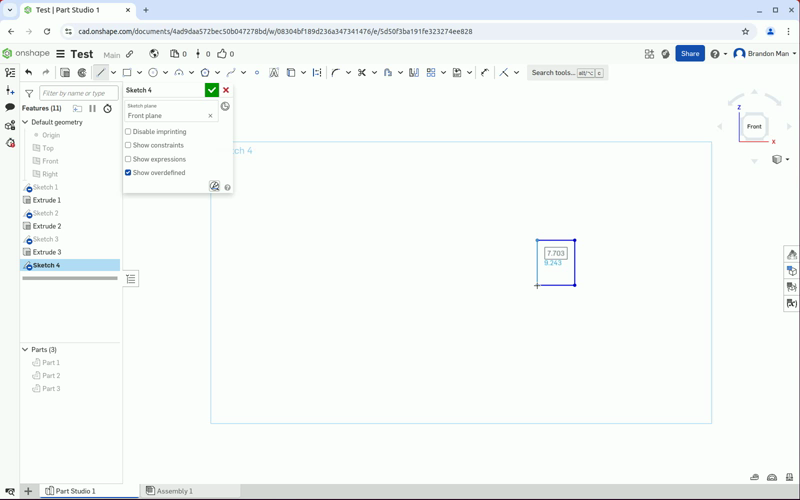
key(esc)
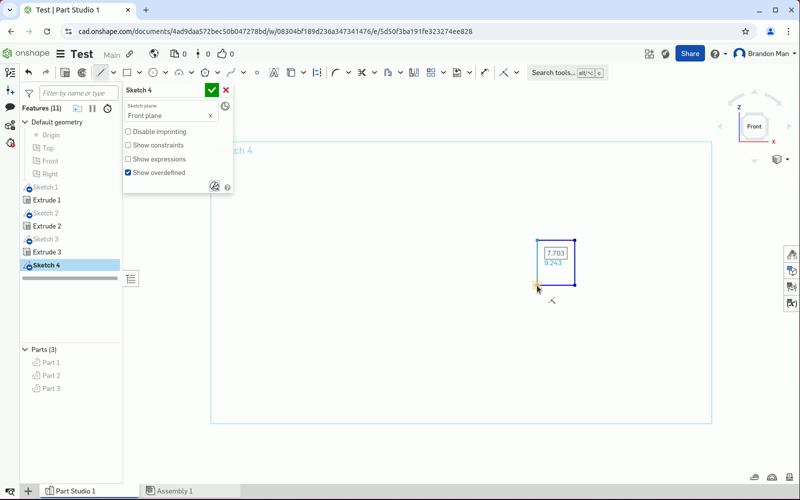
mouse_move(557, 249)
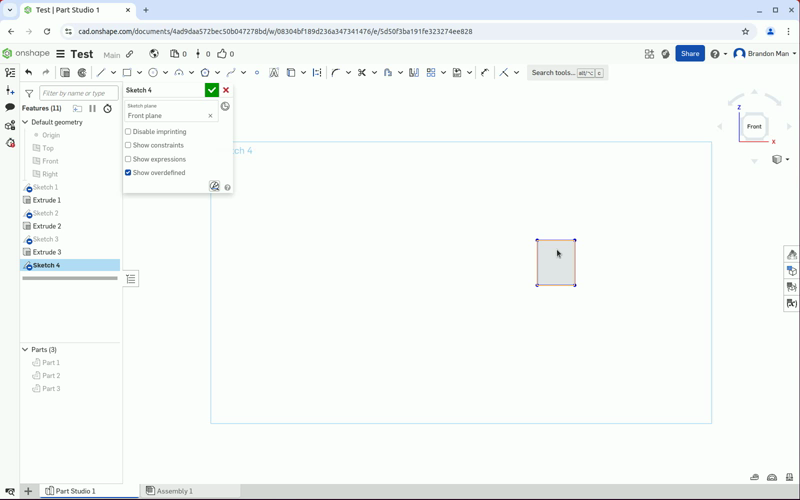
scroll(6)
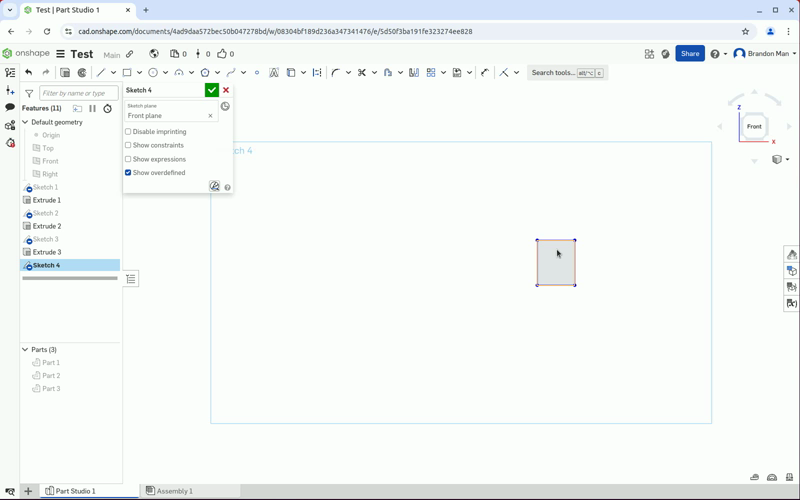
scroll(6)
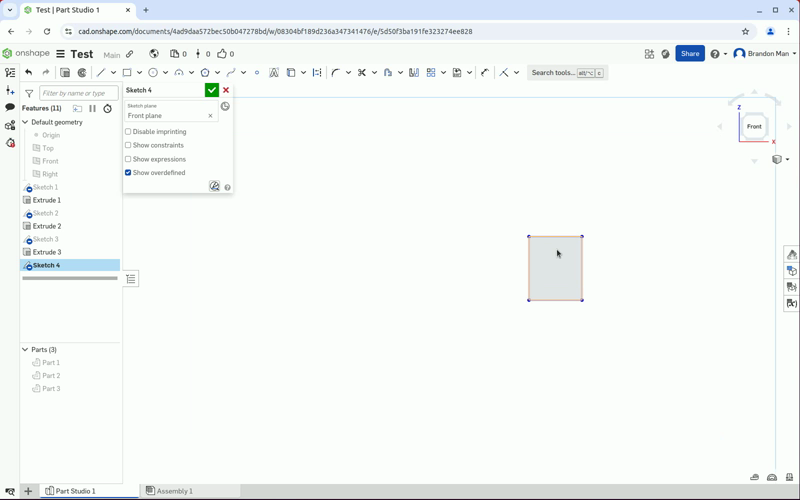
scroll(6)
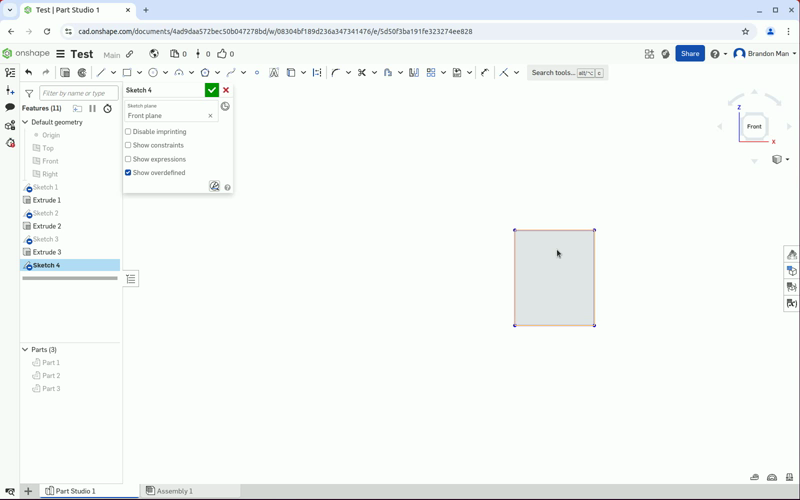
scroll(6)
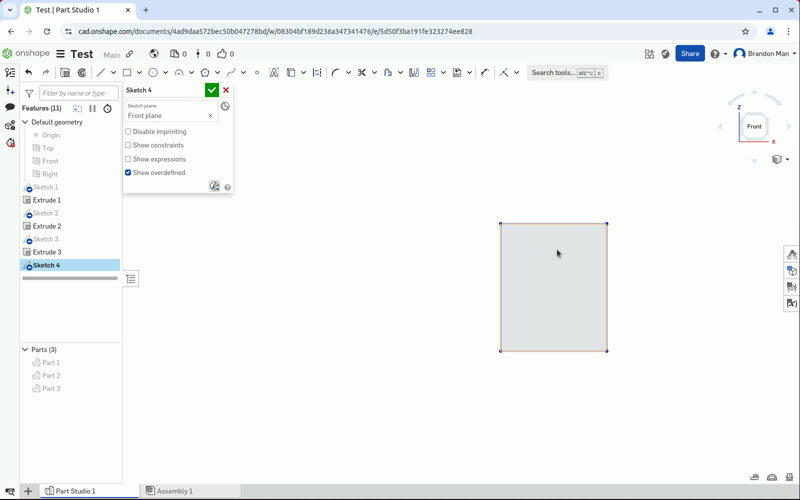
scroll(6)
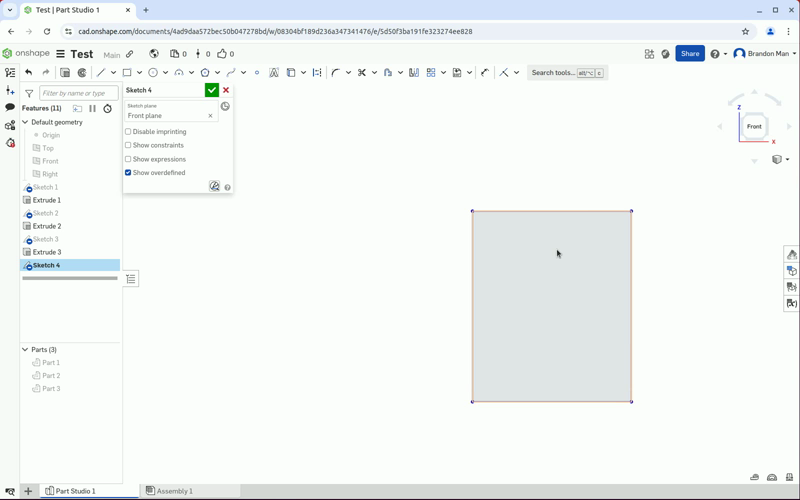
scroll(6)
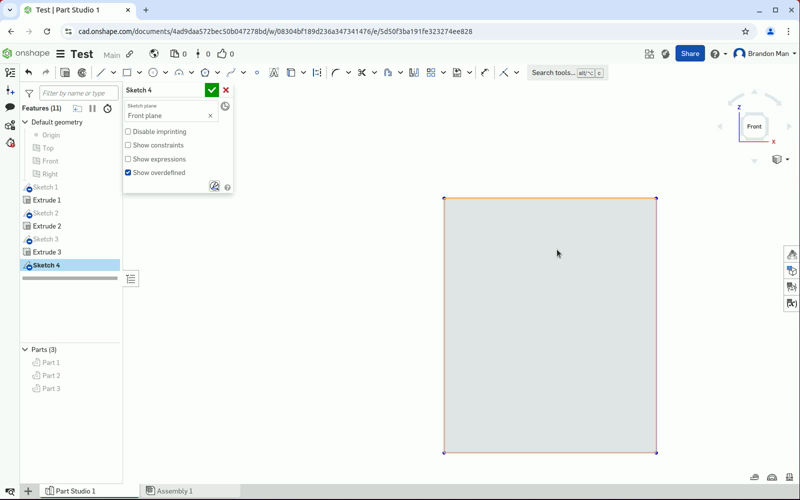
scroll(6)
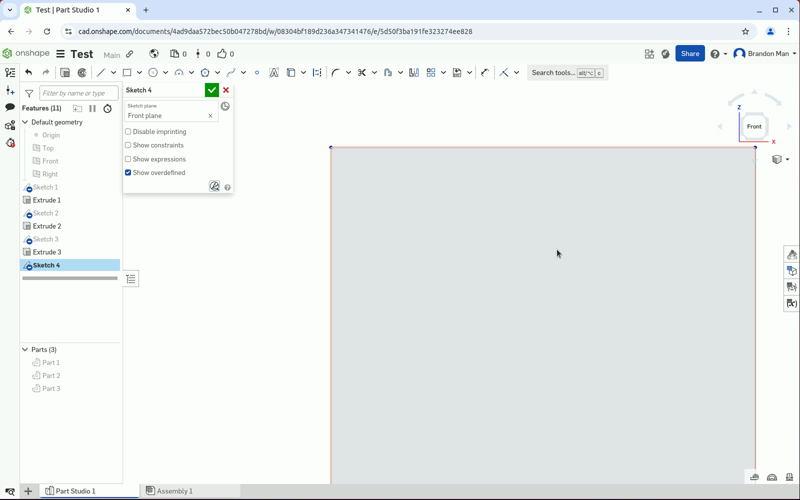
click(557, 249)
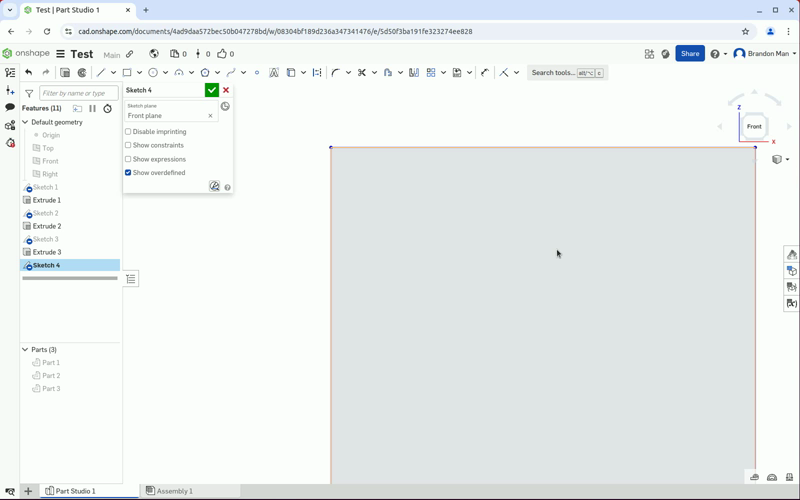
scroll(-6)
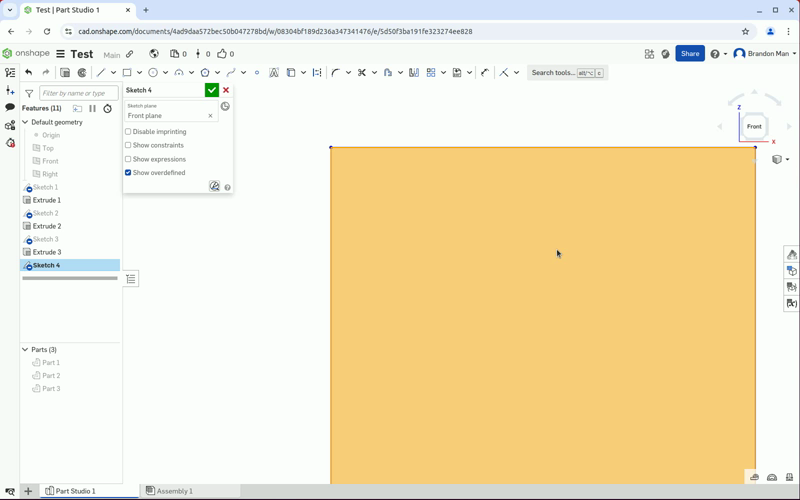
scroll(-6)
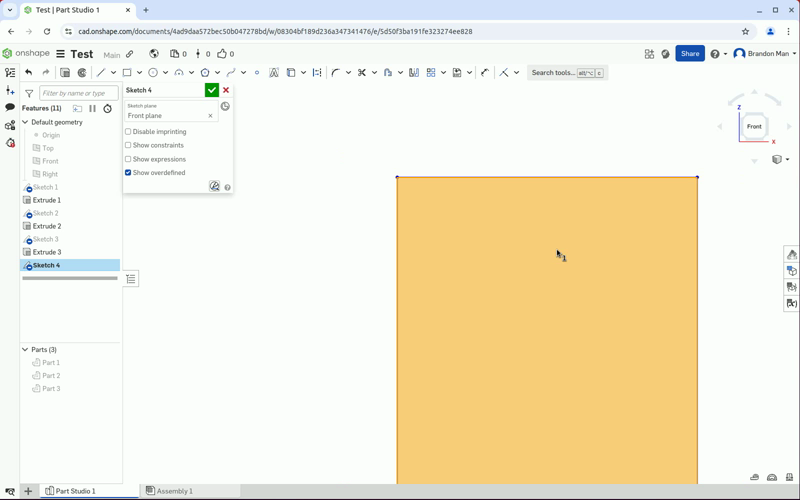
scroll(-6)
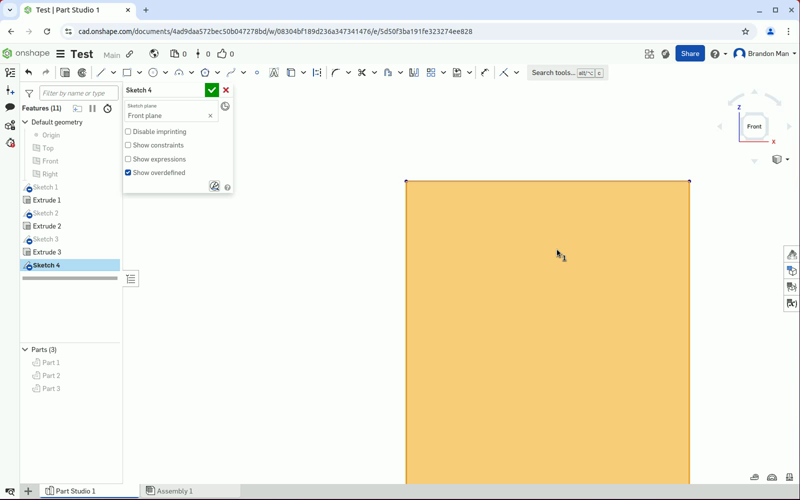
scroll(-6)
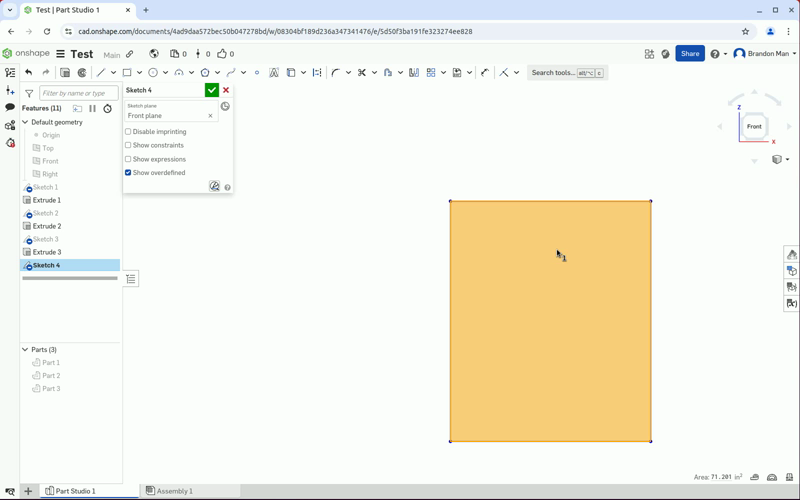
scroll(-6)
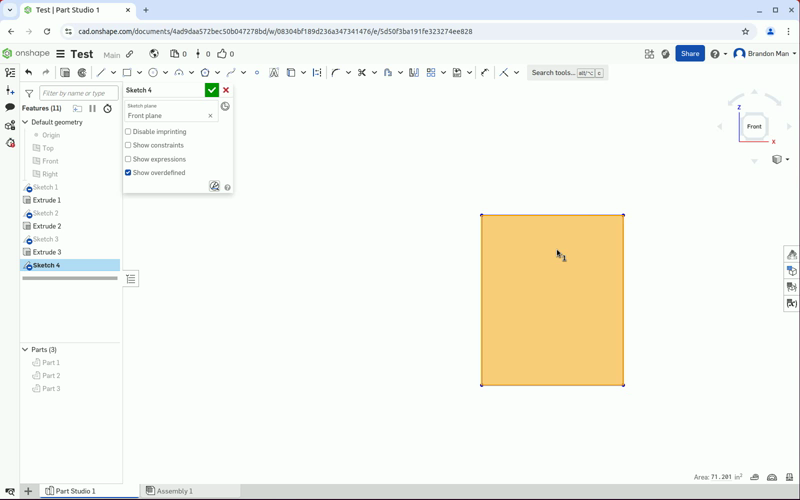
scroll(-6)
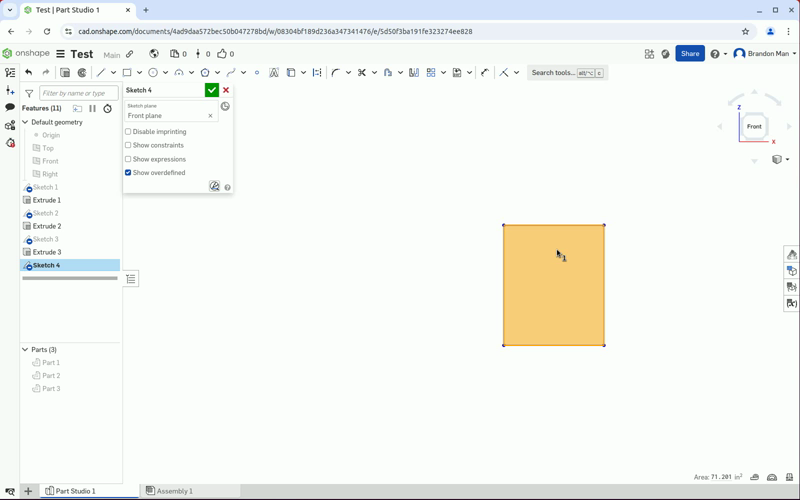
scroll(-6)
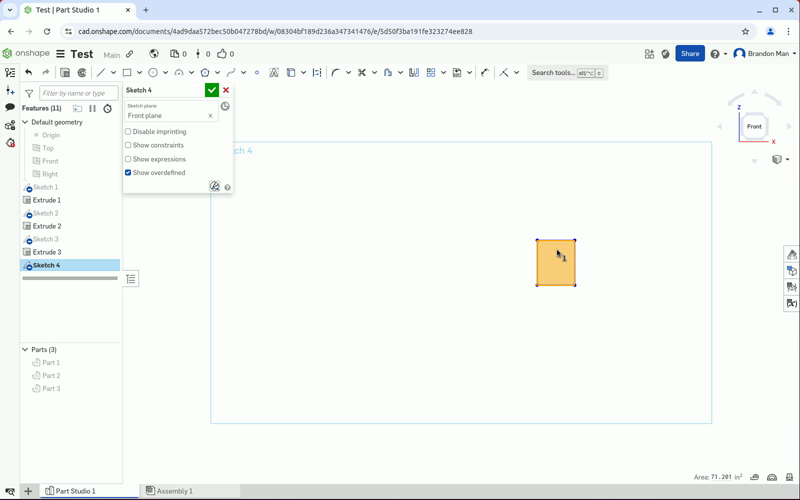
mouse_move(73, 352)
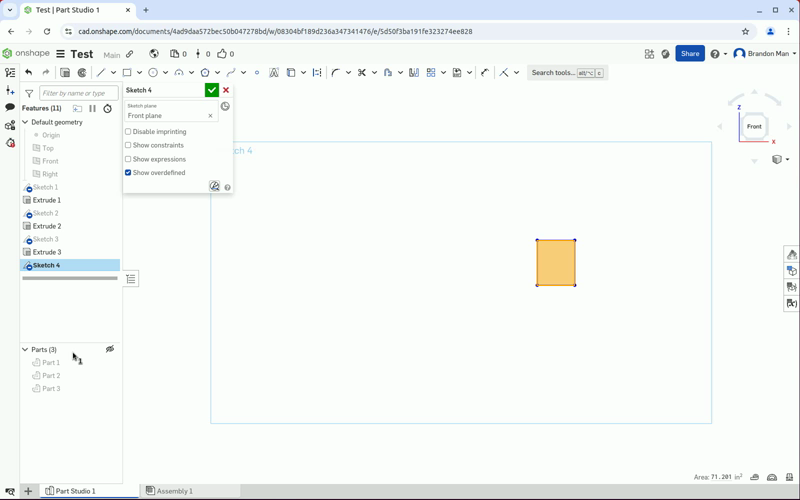
key(shift+y)
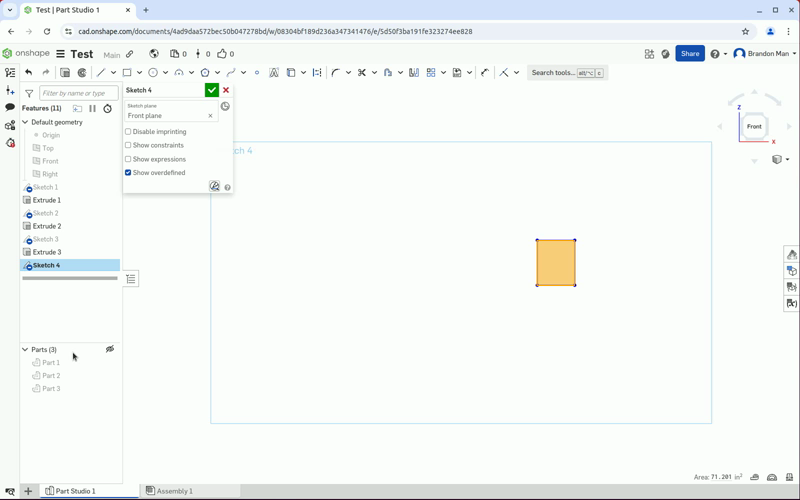
key(shift+e)
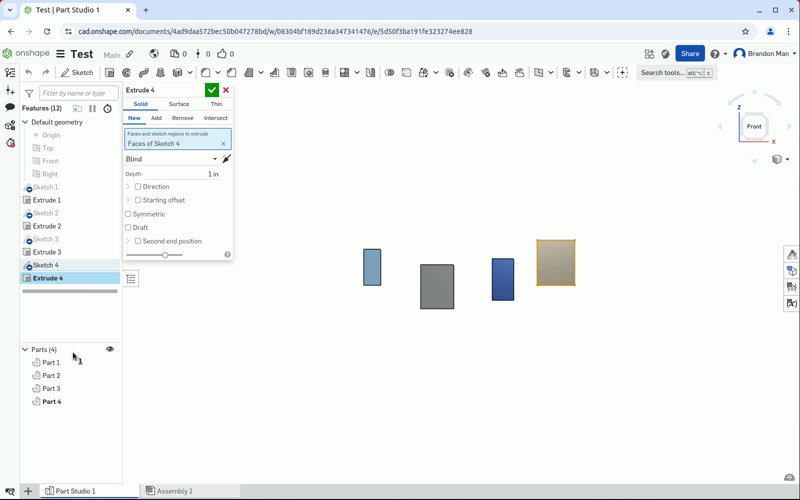
mouse_move(143, 106)
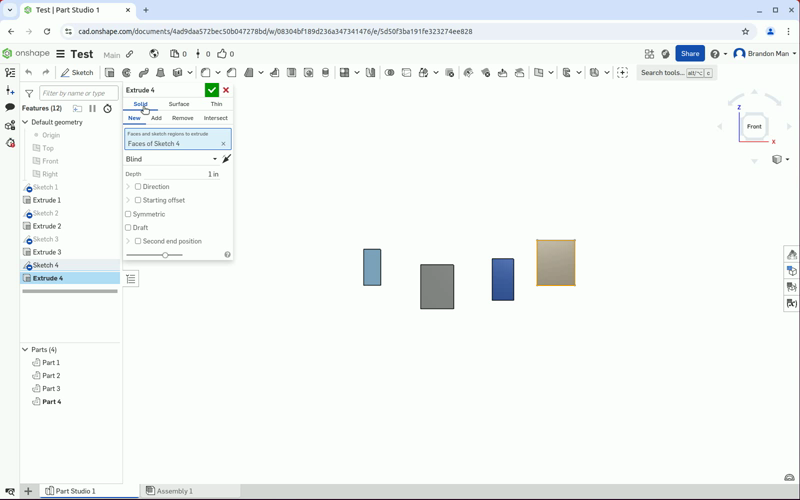
click(143, 106)
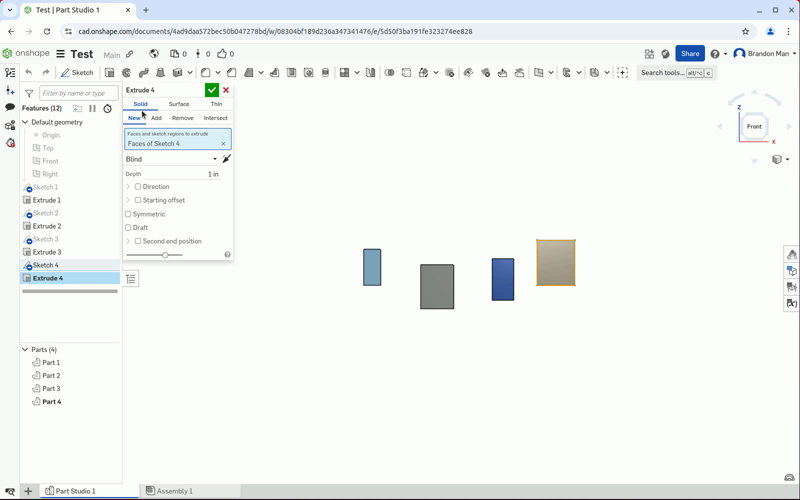
mouse_move(137, 120)
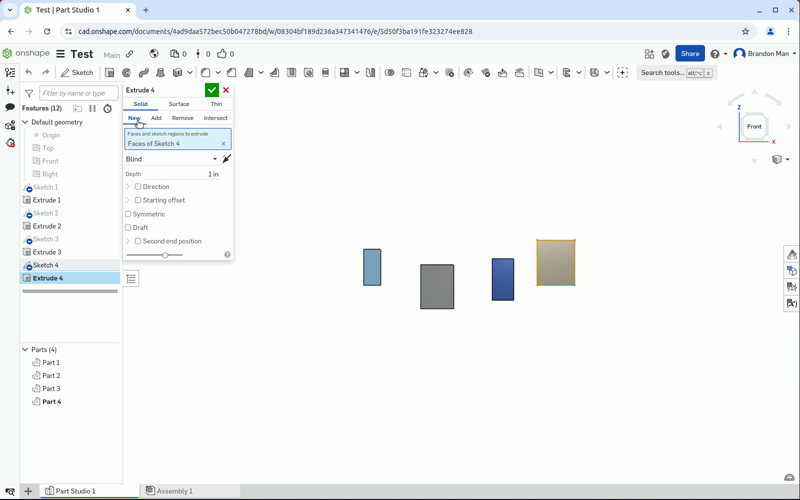
click(137, 120)
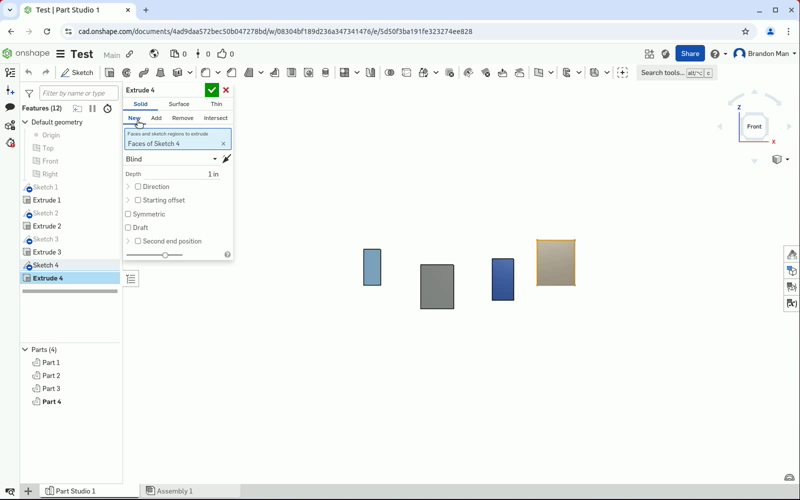
key(tab, 4)
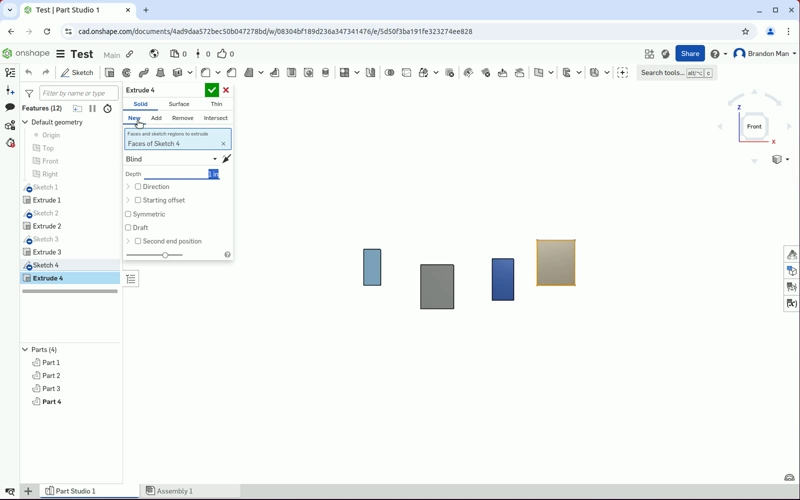
text(4.092)
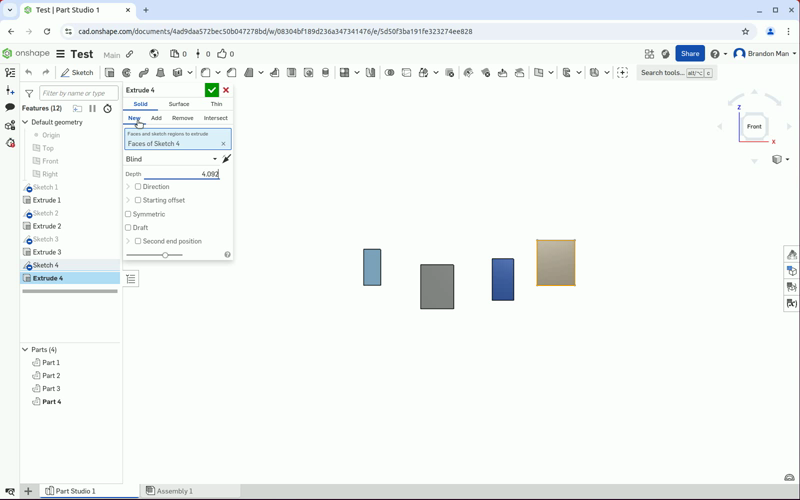
key(enter)
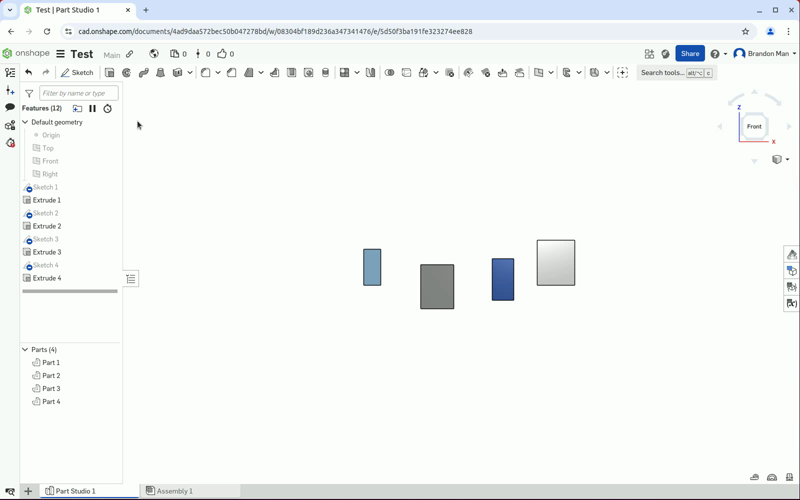
key(shift+h)
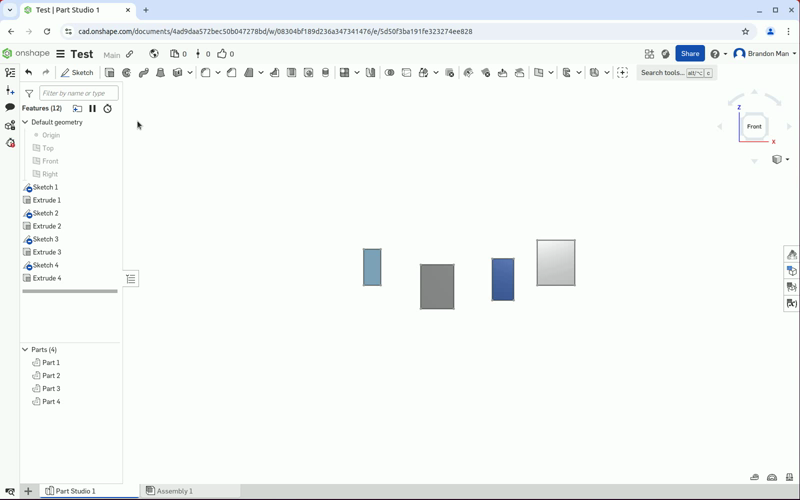
key(shift+h)
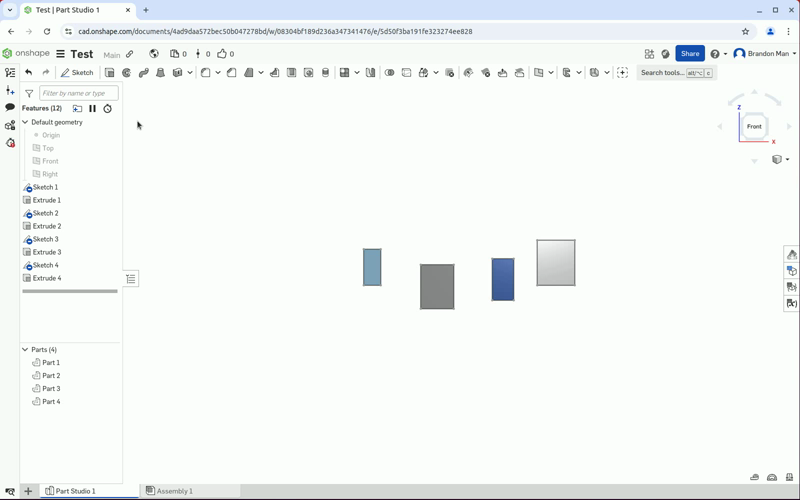
key(shift+7)
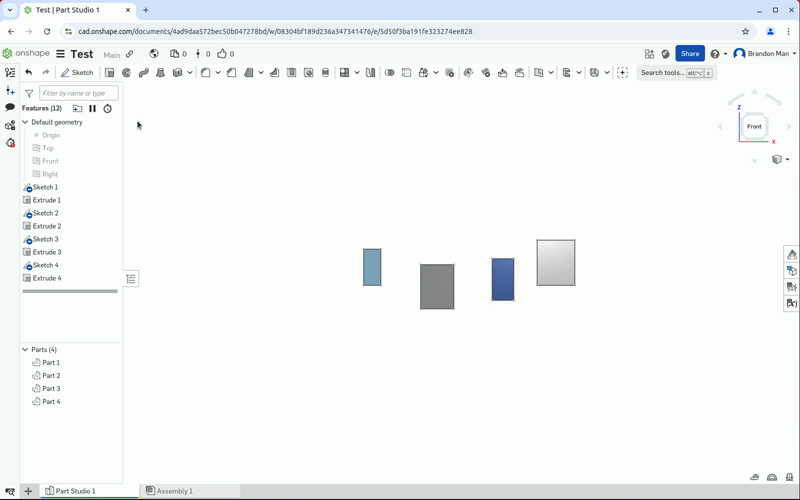
key(left, 2)
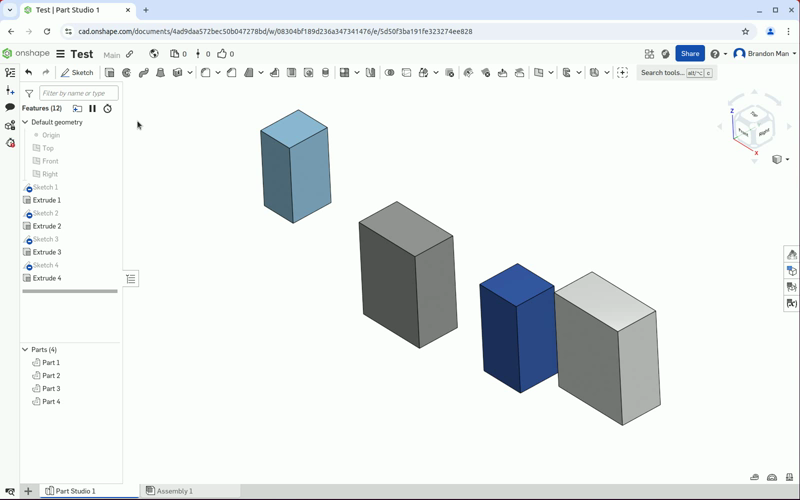
key(down, 2)
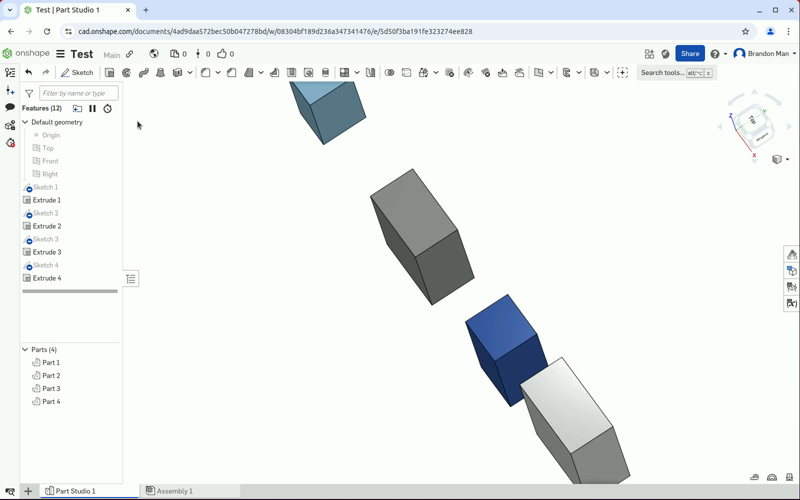
key(up, 2)
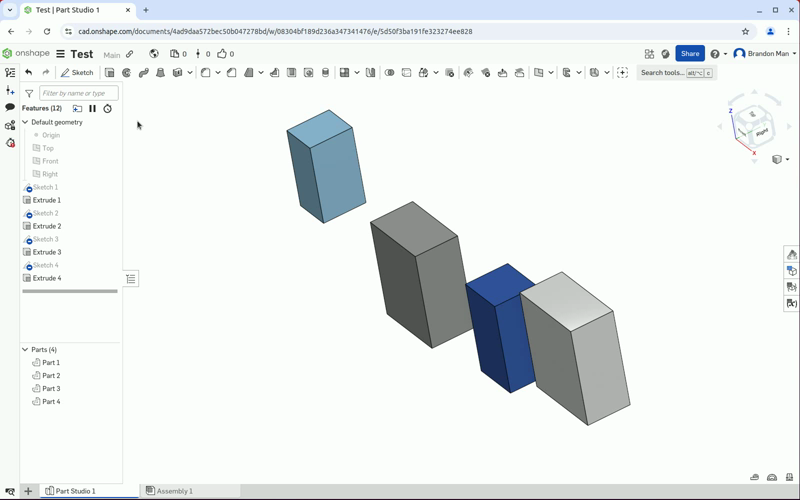
key(right, 2)
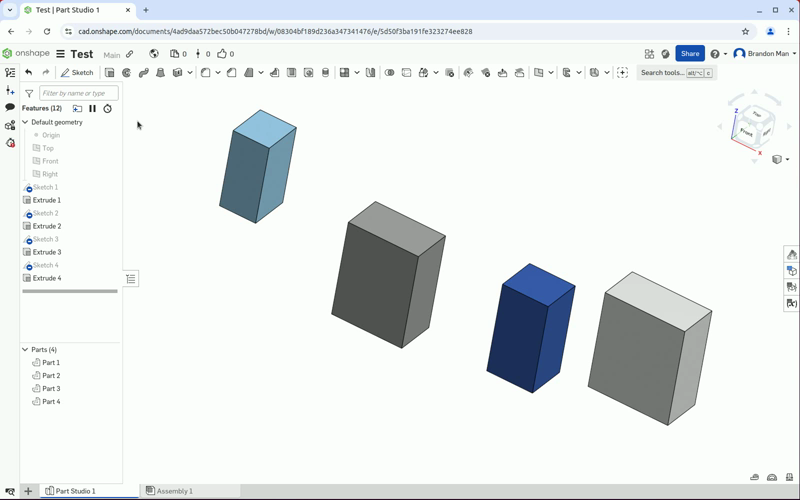
mouse_move(73, 189)
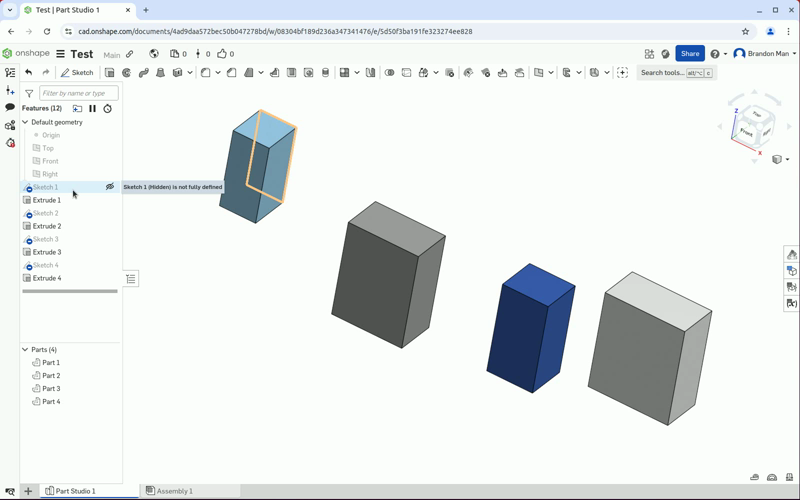
click(73, 189)